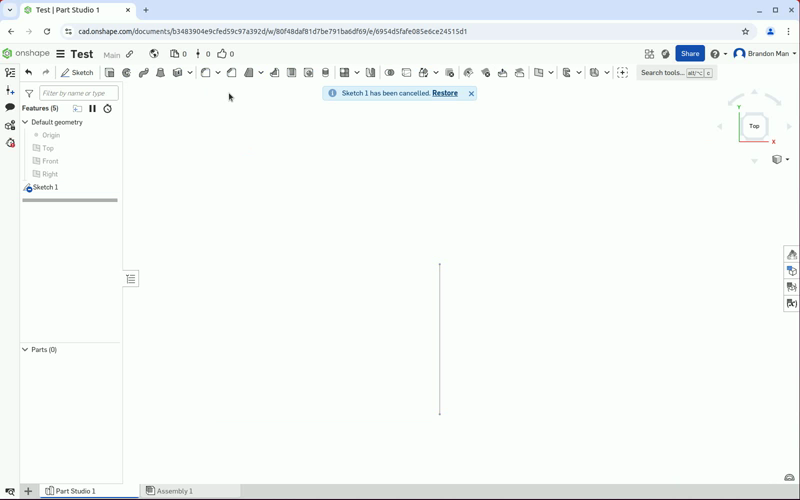
key(shift+h)
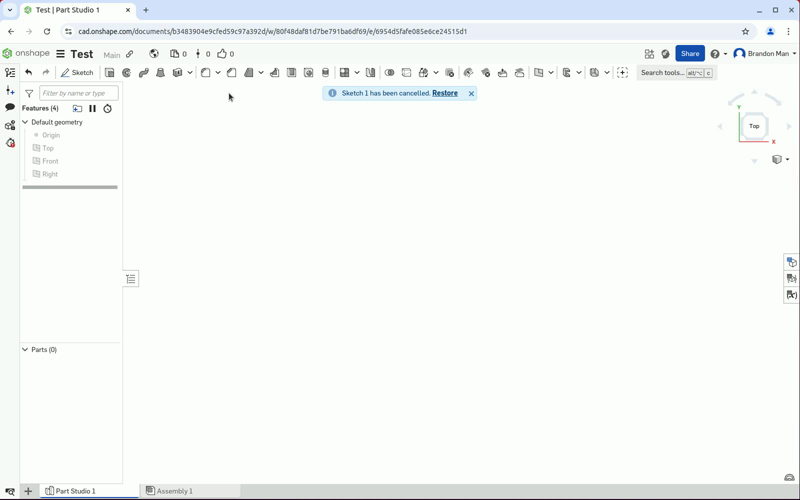
mouse_move(73, 352)
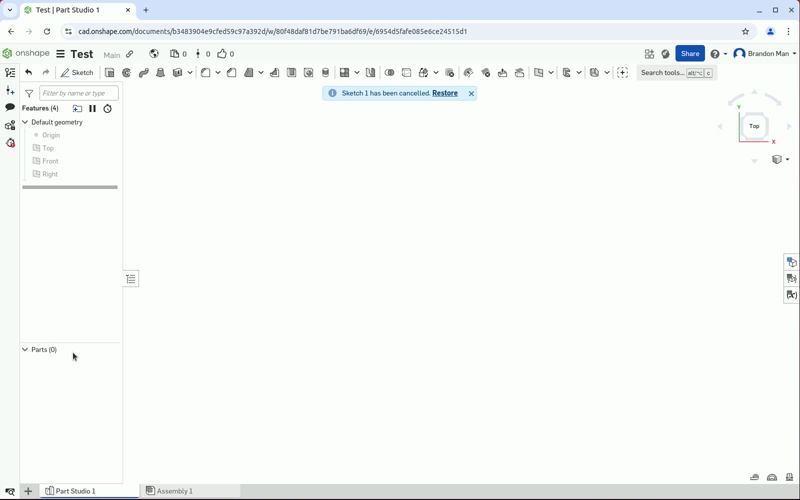
key(y)
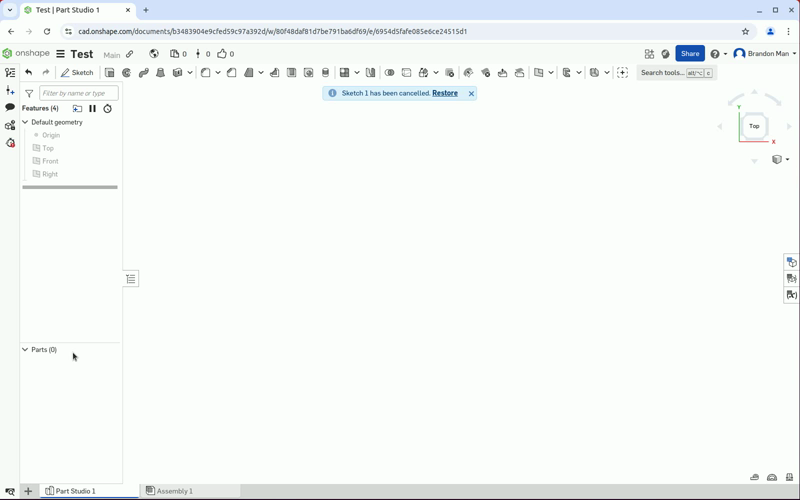
key(shift+p)
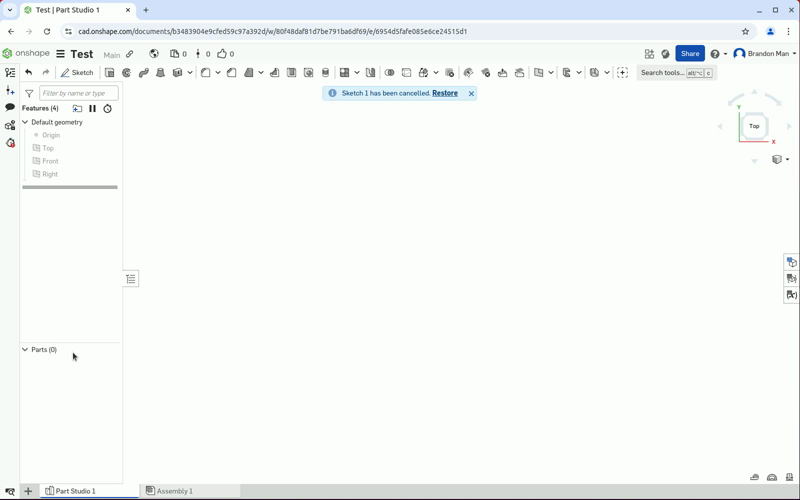
key(space)
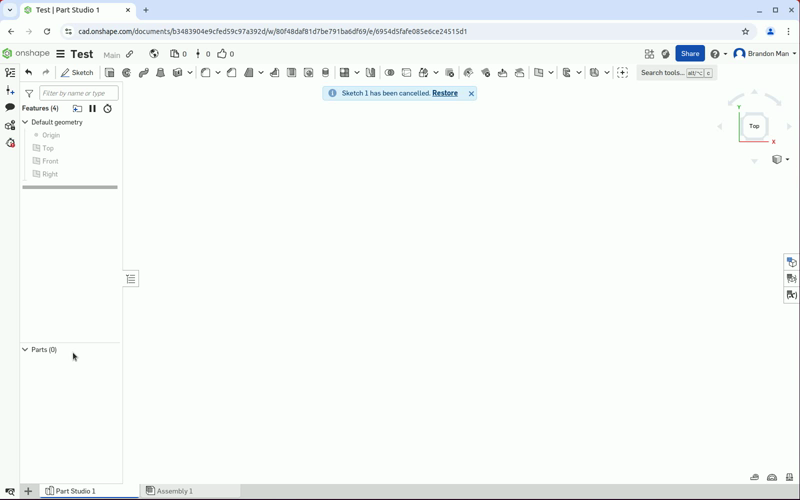
key_down(shift)
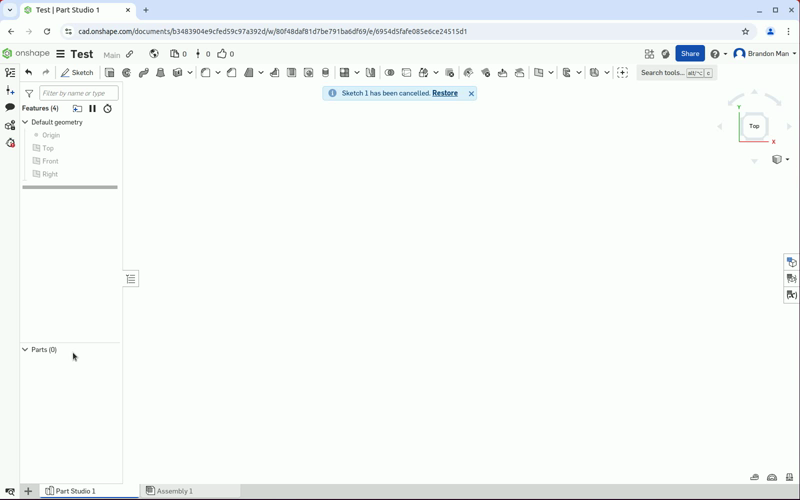
key(up)
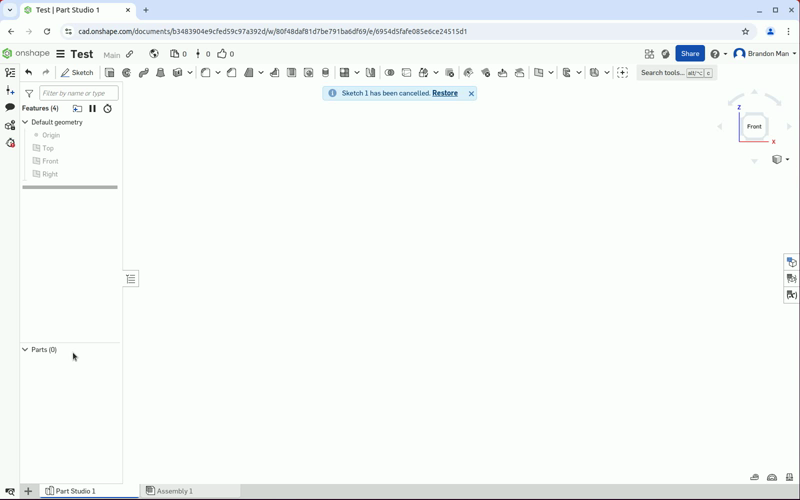
key_up(shift)
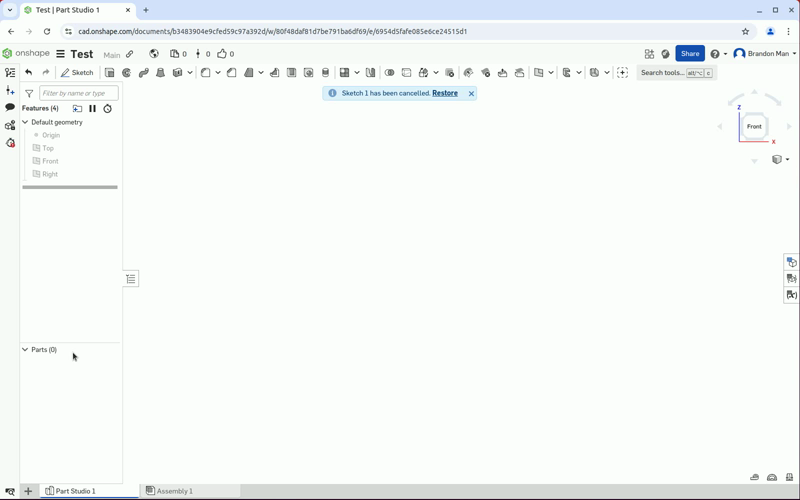
mouse_move(73, 352)
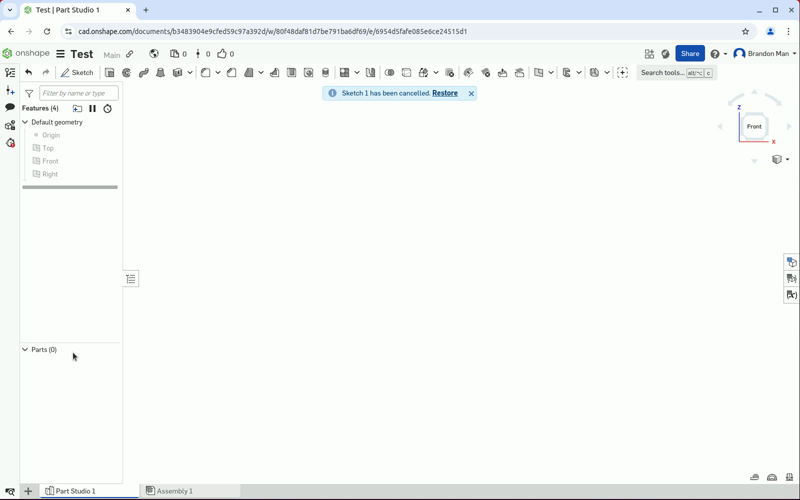
key(shift+y)
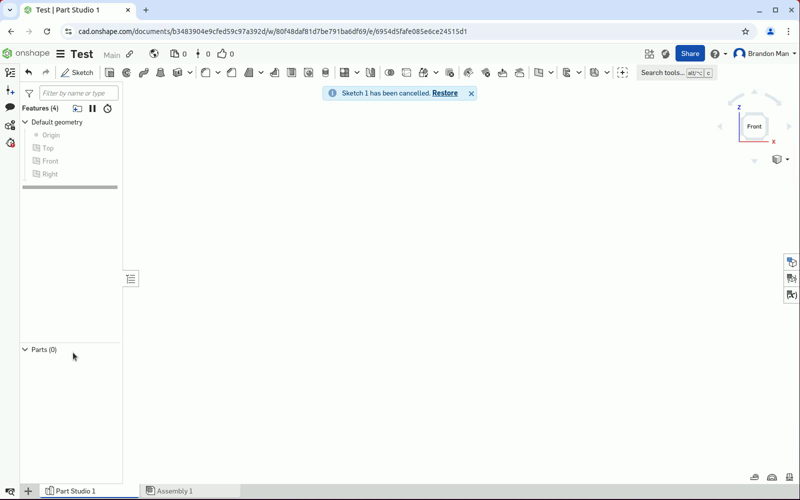
key(shift+s)
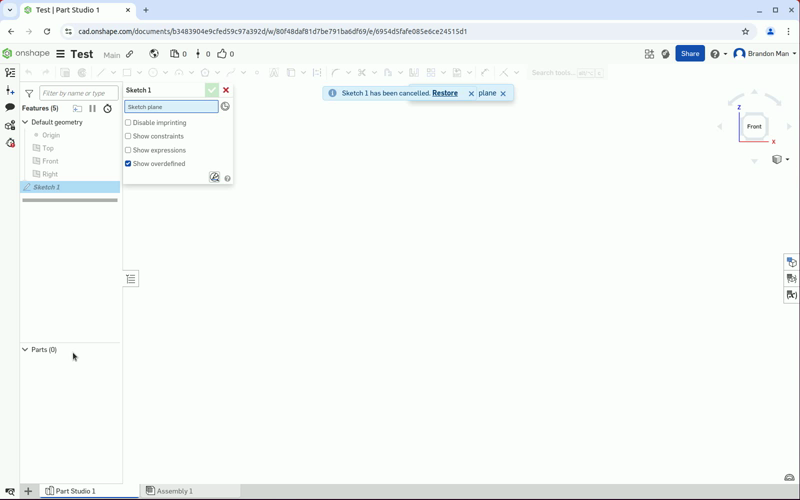
mouse_move(73, 163)
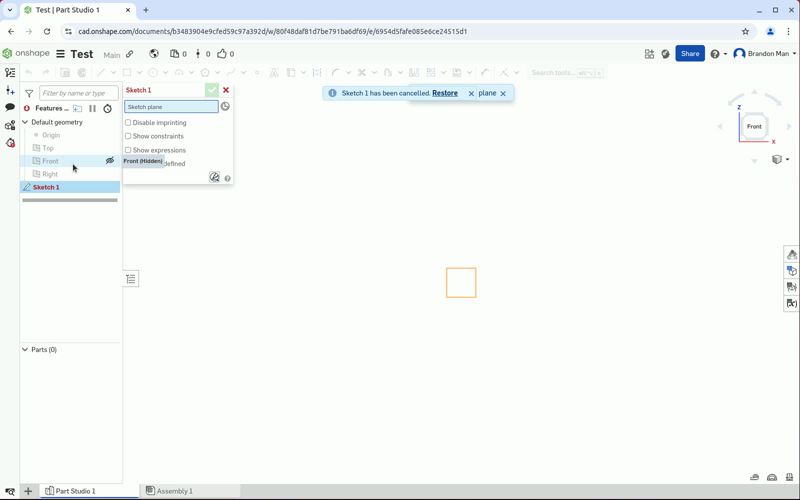
click(73, 163)
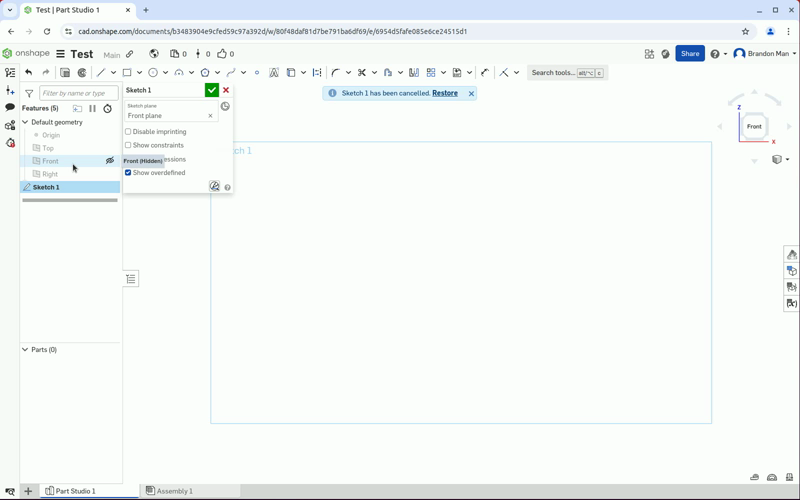
mouse_move(73, 352)
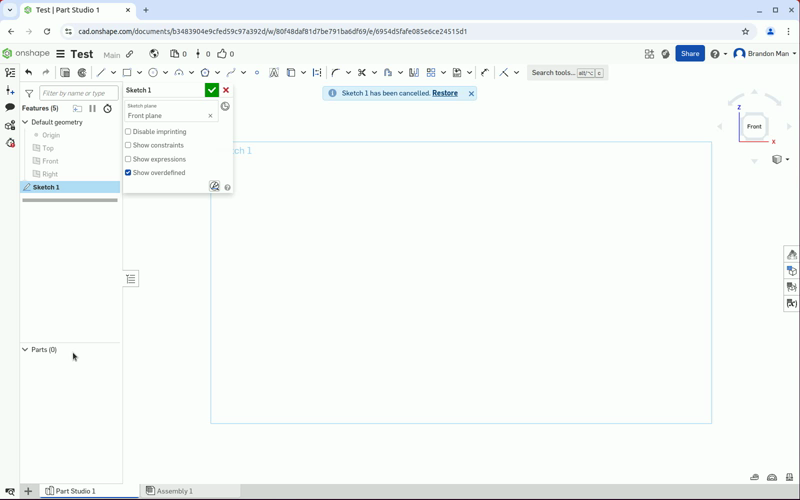
key(y)
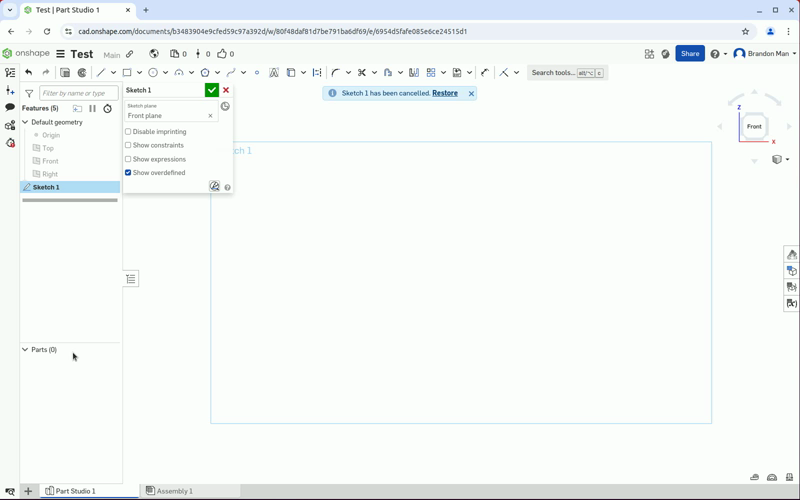
key(l)
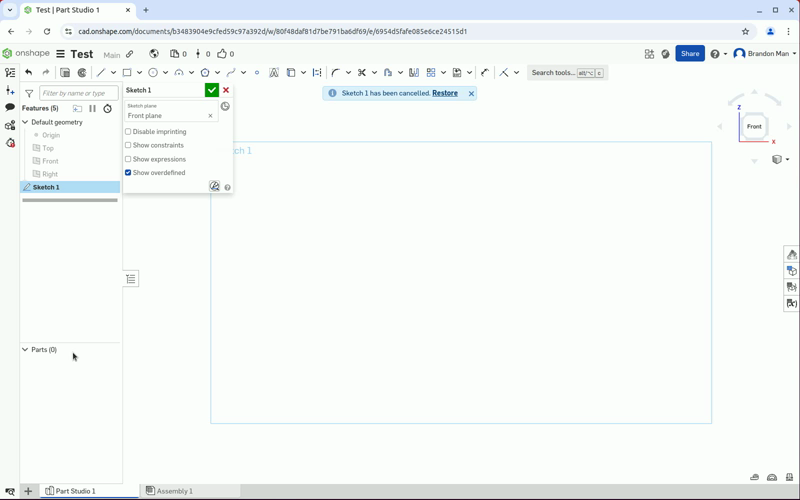
key_down(shift)
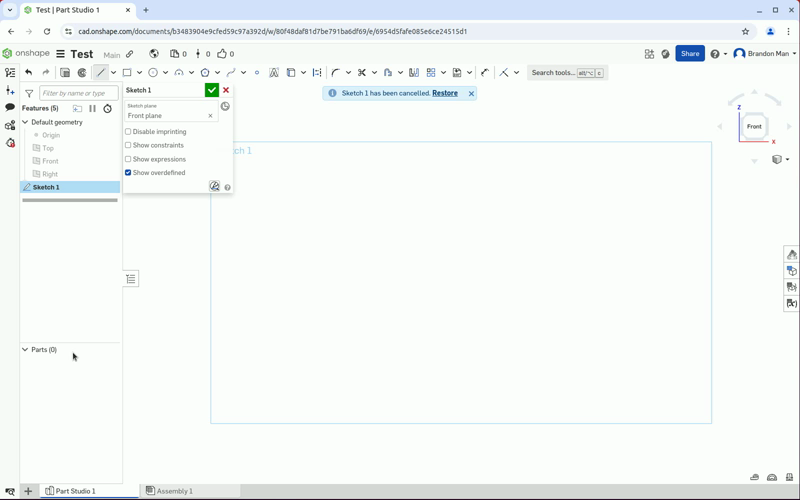
mouse_move(411, 282)
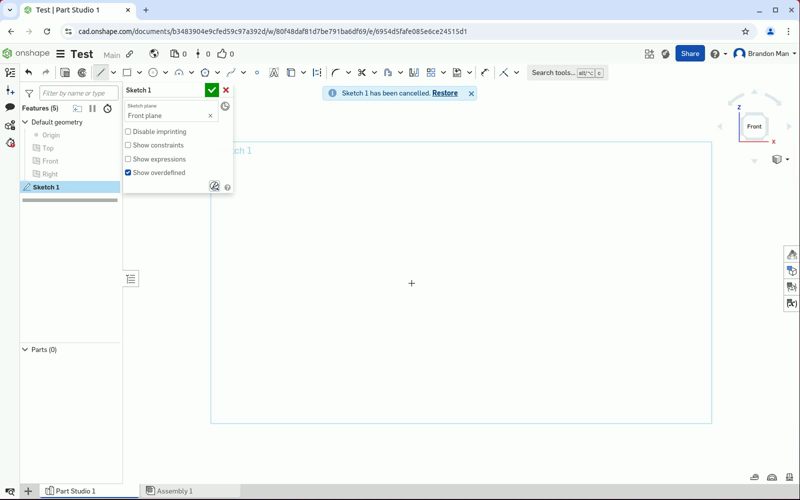
click(411, 282)
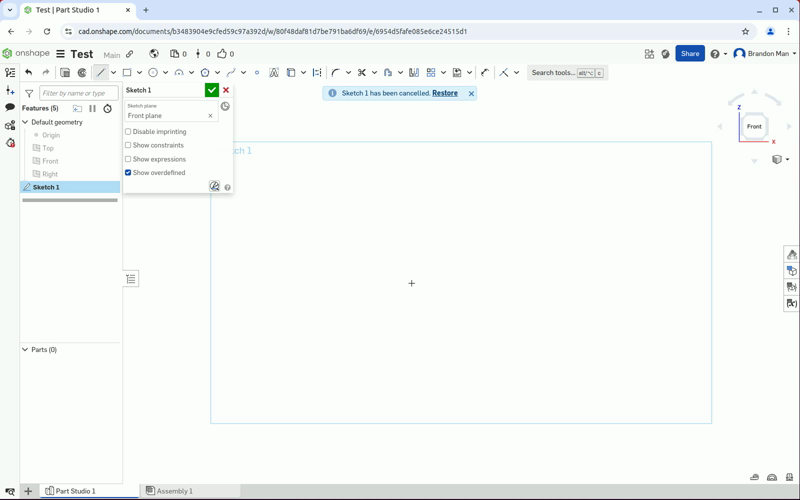
key_up(shift)
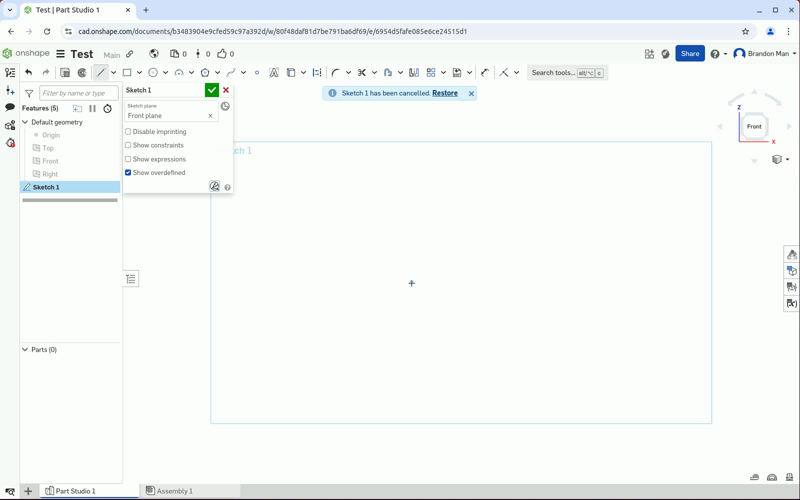
key_down(shift)
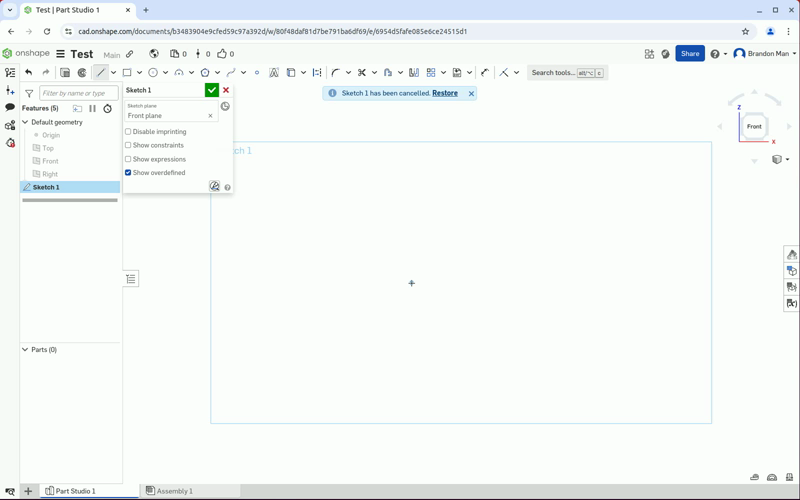
mouse_move(510, 282)
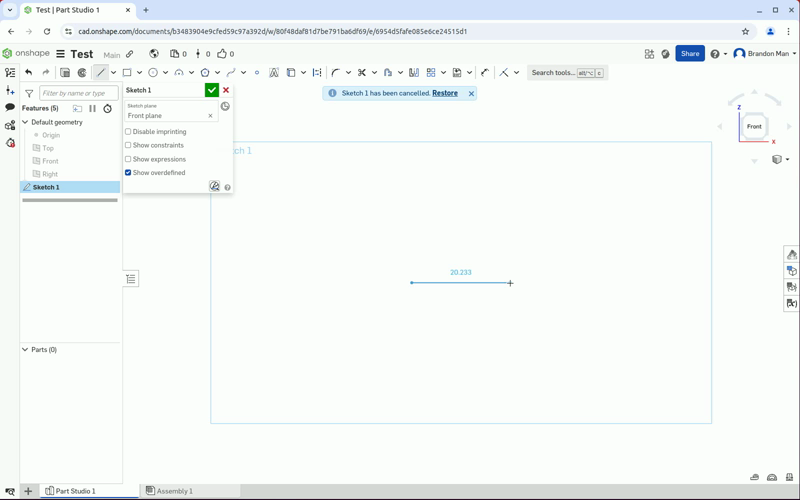
click(510, 282)
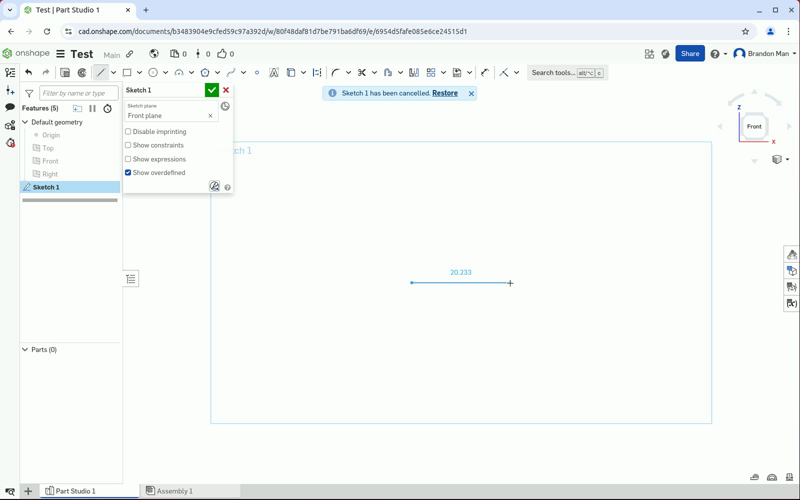
key_up(shift)
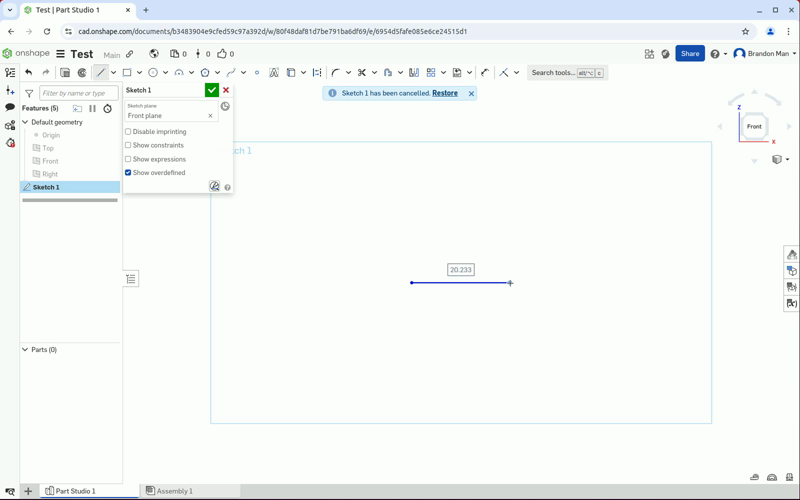
key_down(shift)
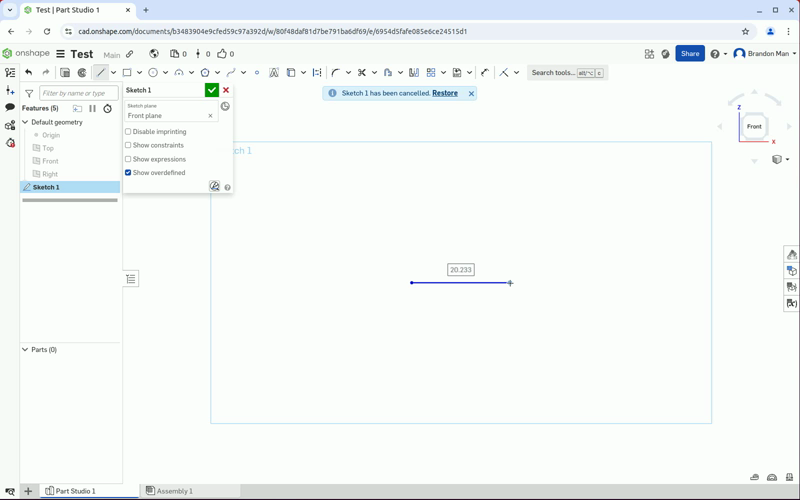
mouse_move(540, 282)
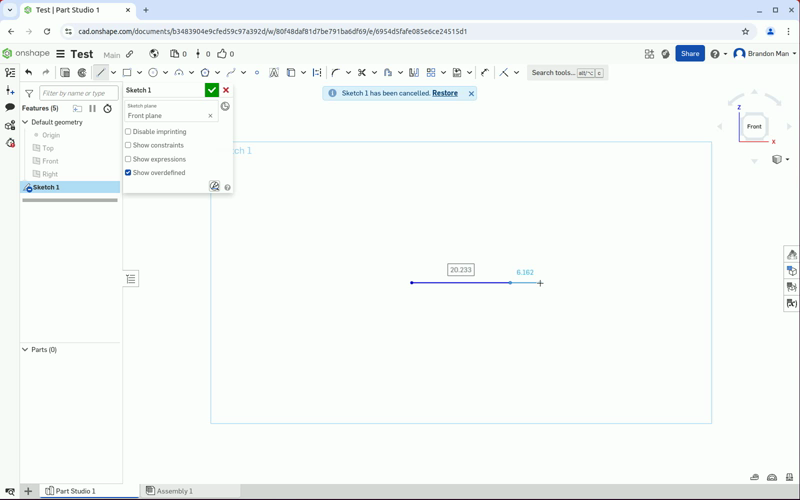
mouse_move(510, 235)
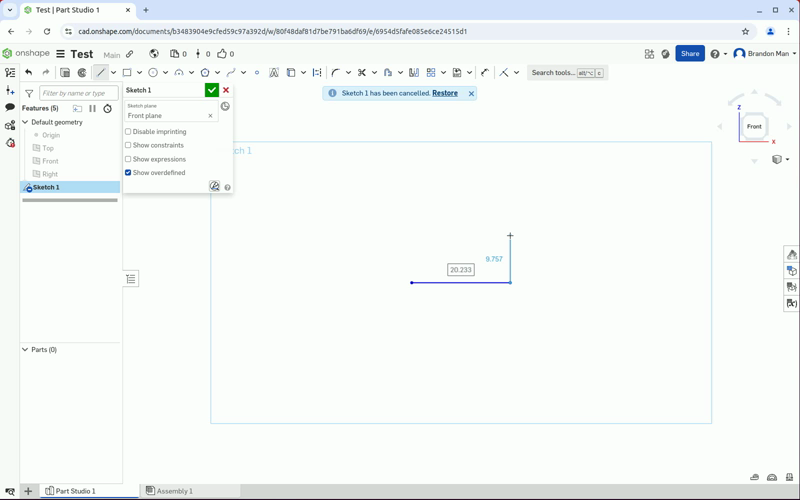
click(510, 235)
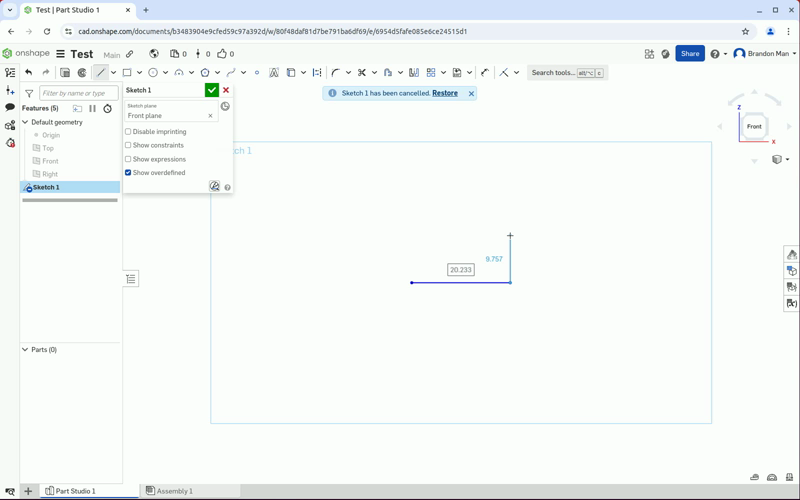
key_up(shift)
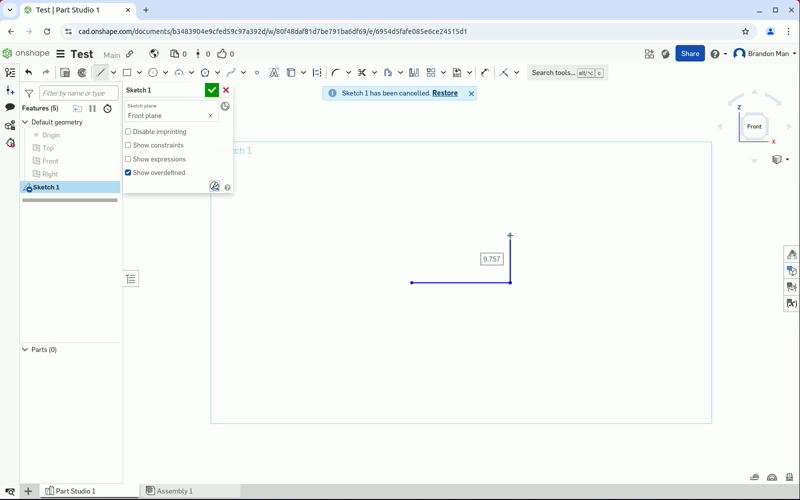
key_down(shift)
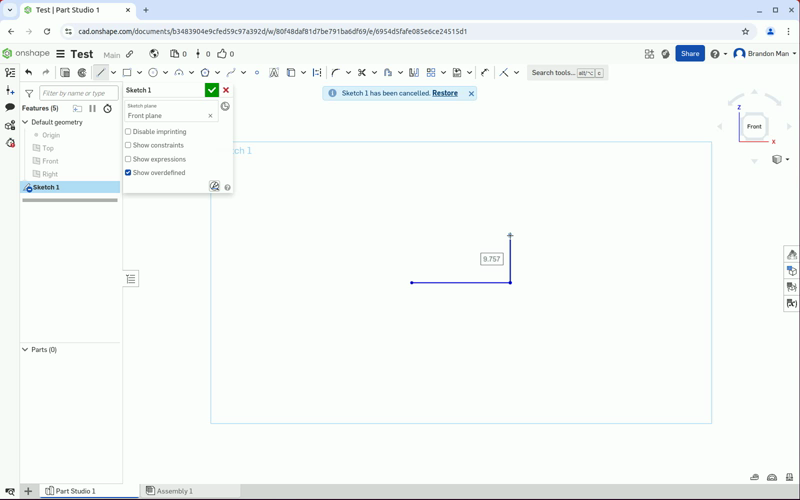
mouse_move(411, 235)
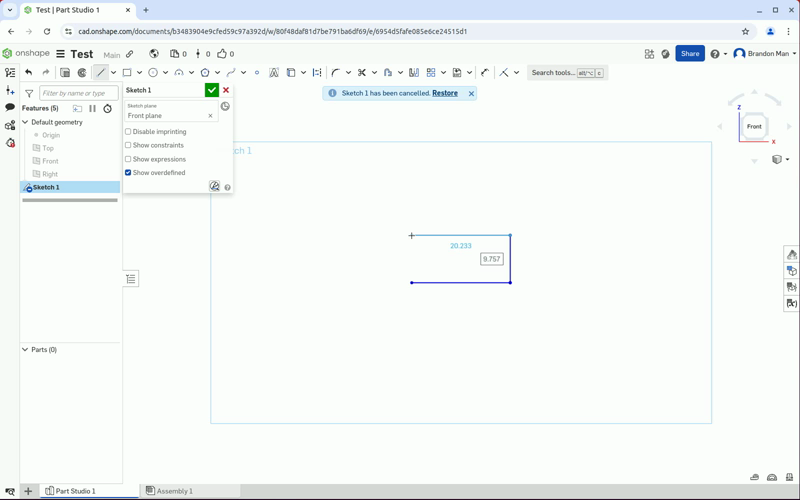
click(411, 235)
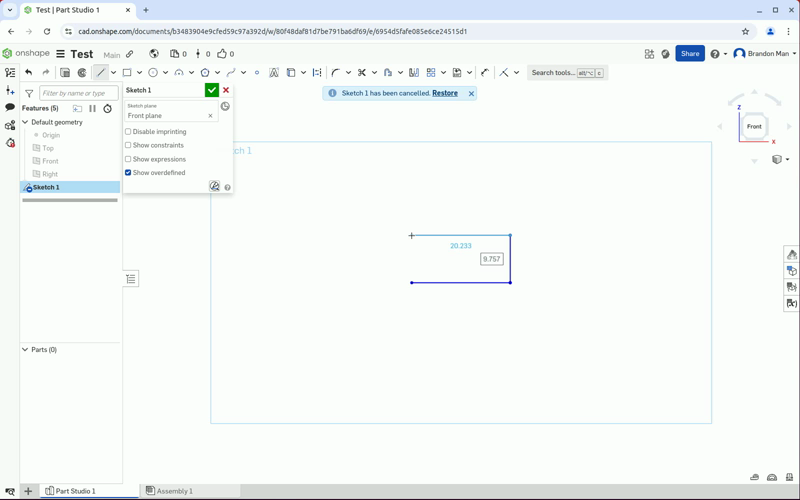
key_up(shift)
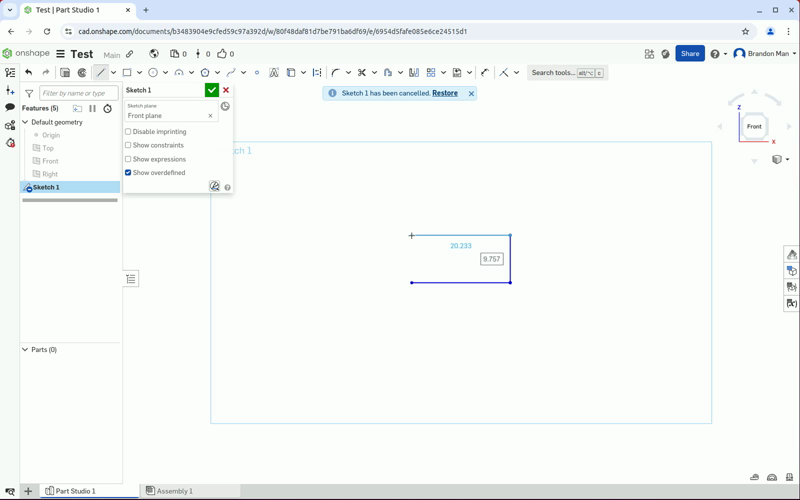
mouse_move(441, 235)
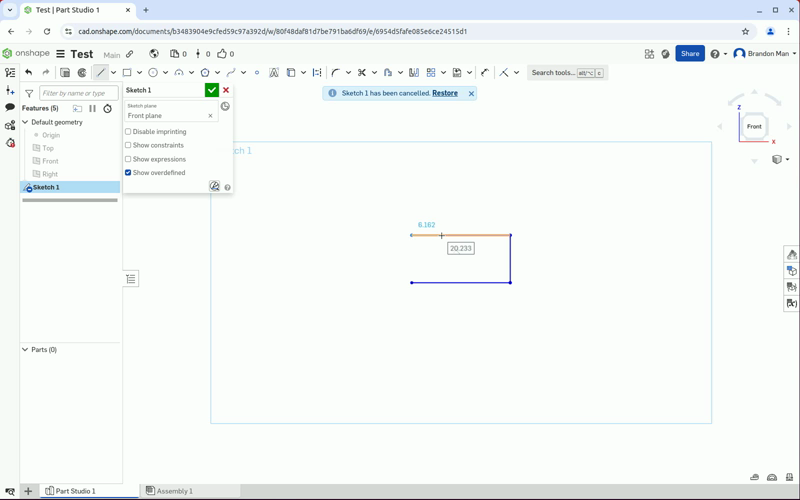
key_down(shift)
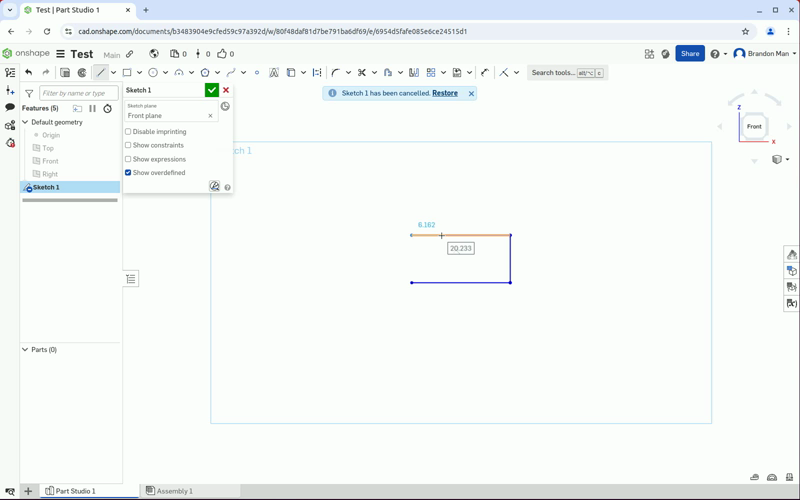
mouse_move(411, 282)
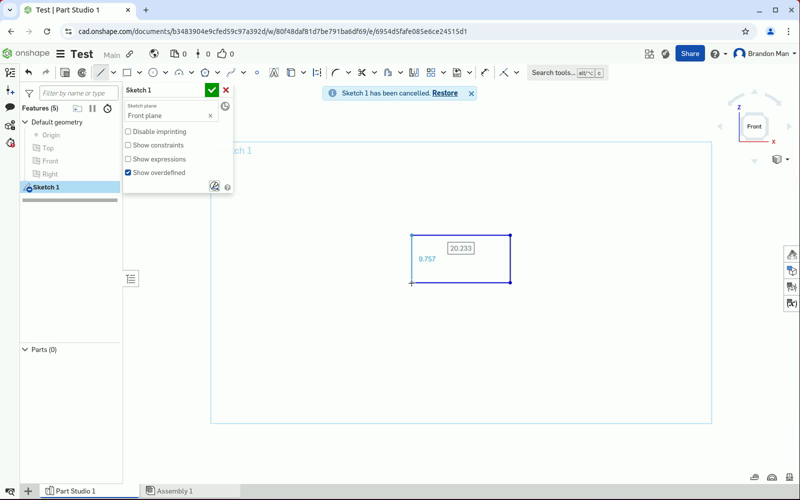
key_up(shift)
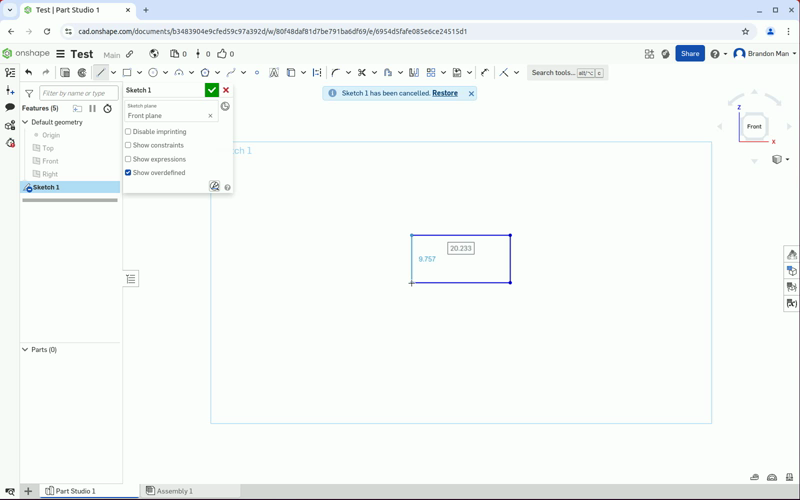
click(411, 282)
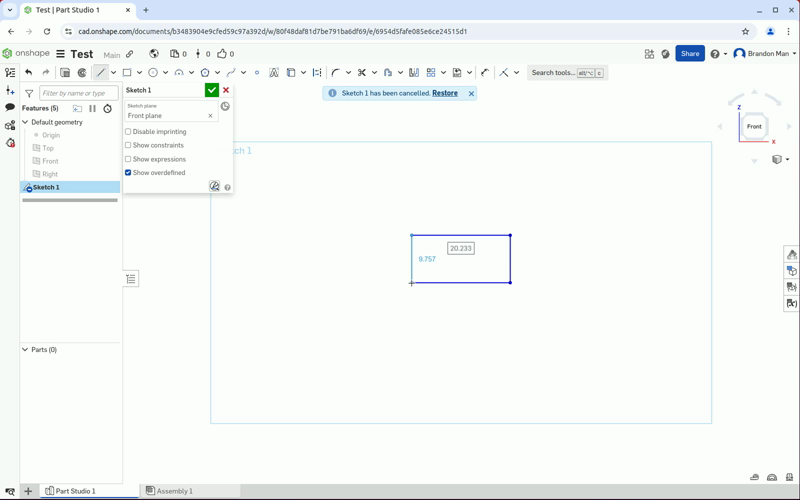
key(esc)
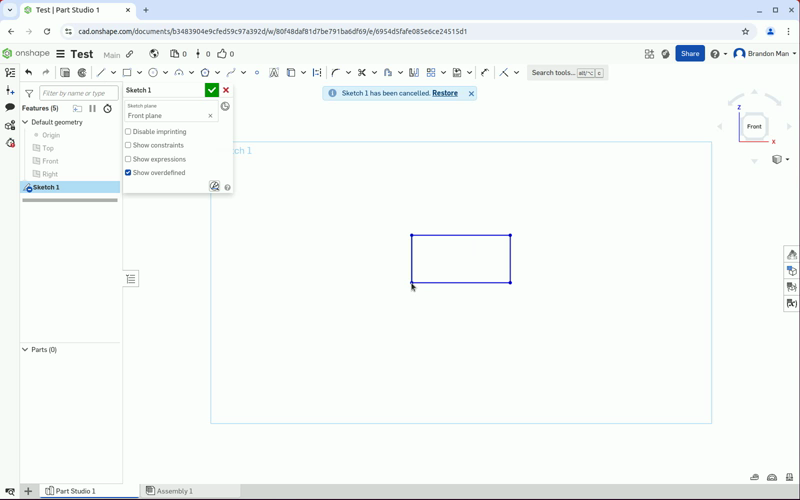
mouse_move(498, 240)
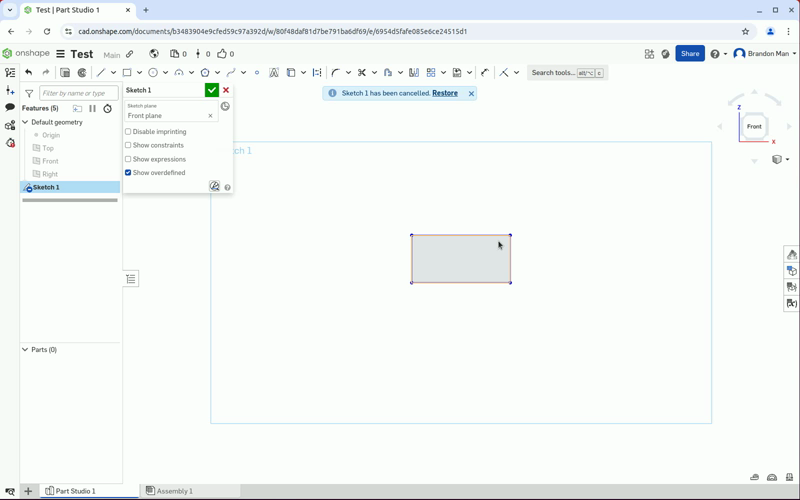
click(498, 240)
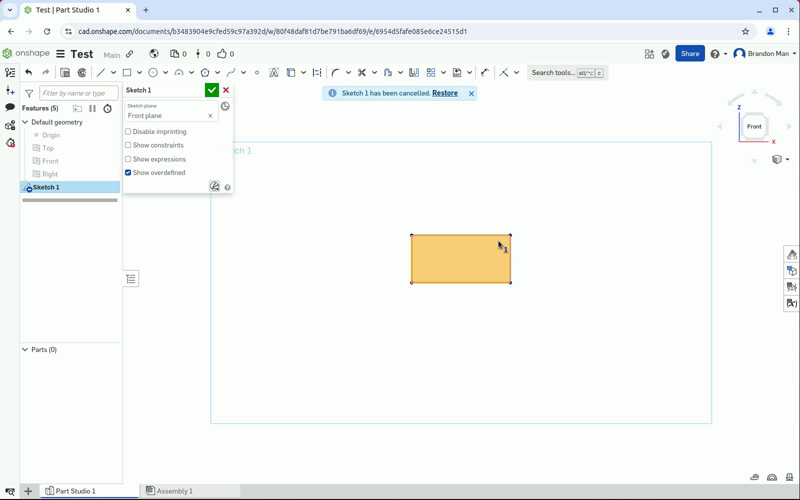
mouse_move(73, 352)
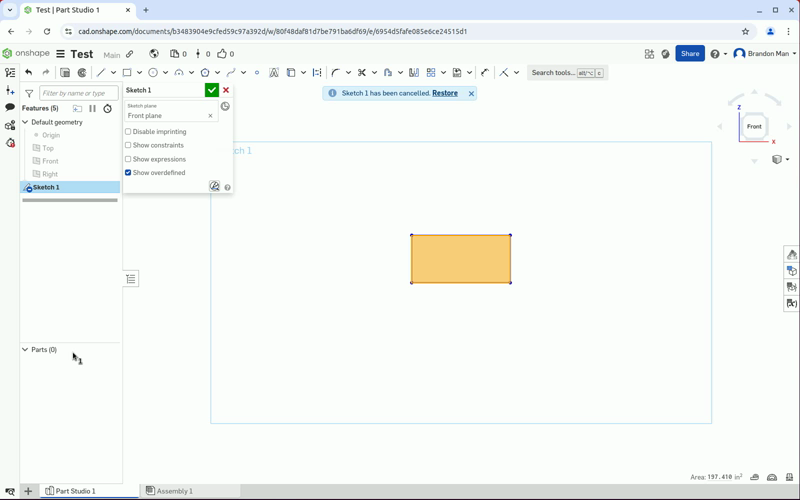
key(shift+y)
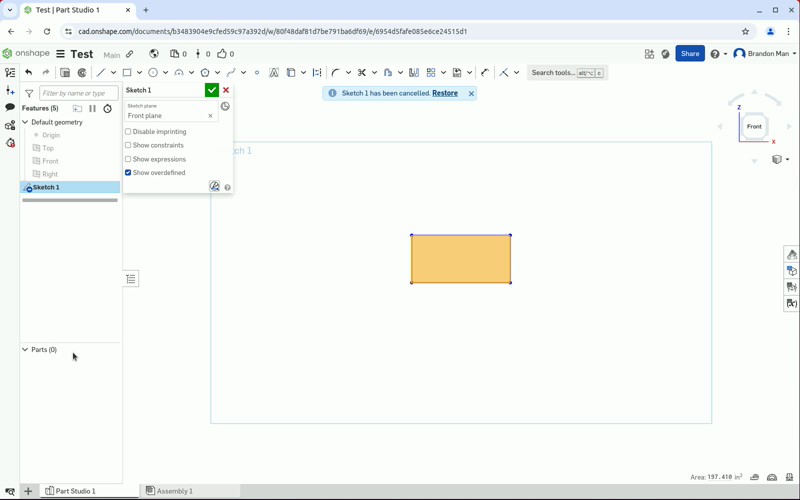
key(shift+e)
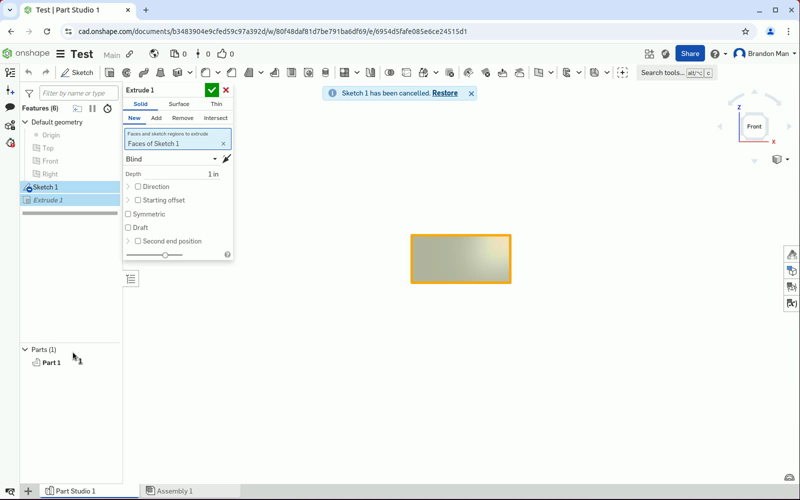
mouse_move(143, 106)
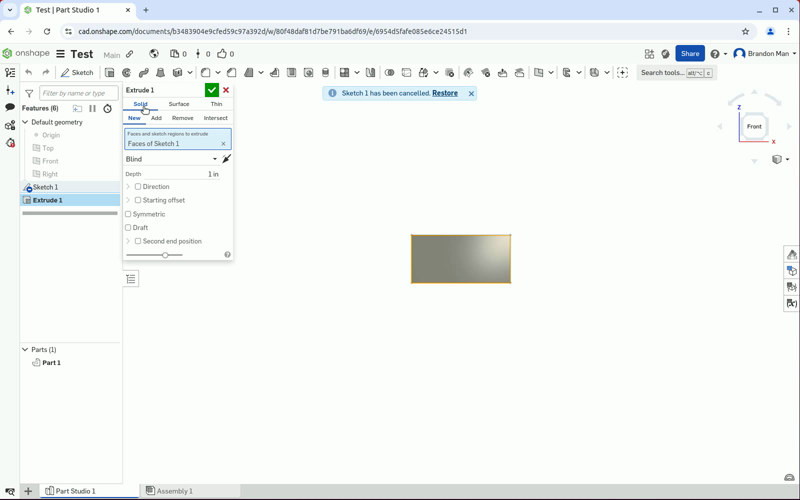
click(143, 106)
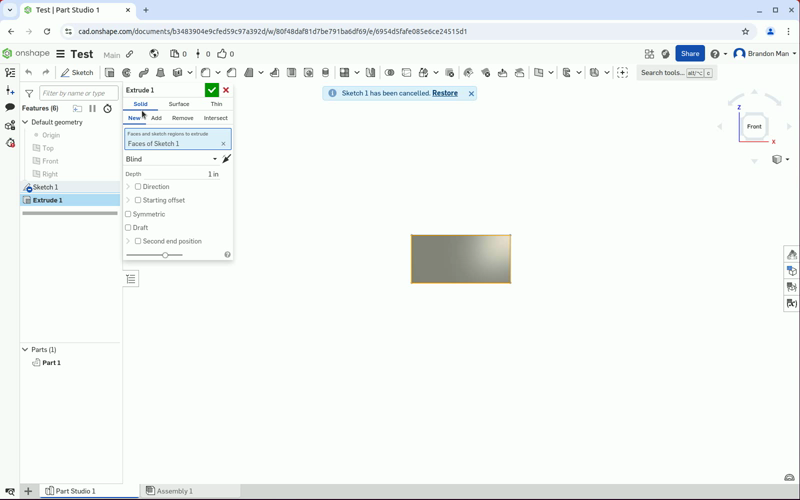
mouse_move(137, 120)
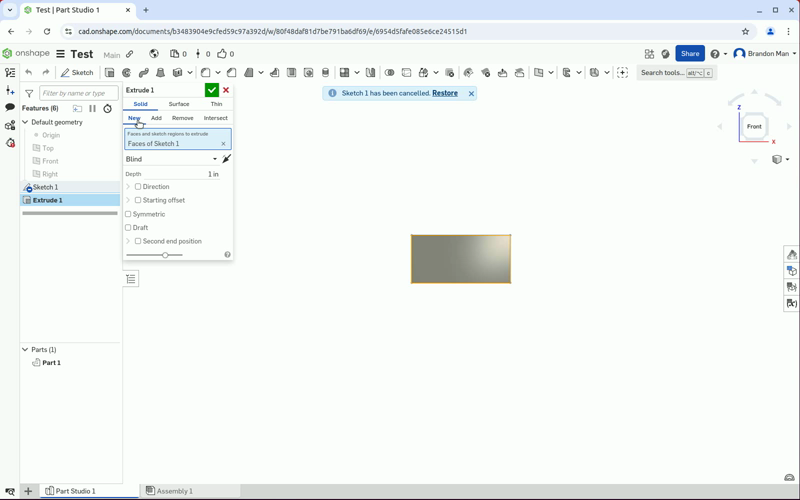
click(137, 120)
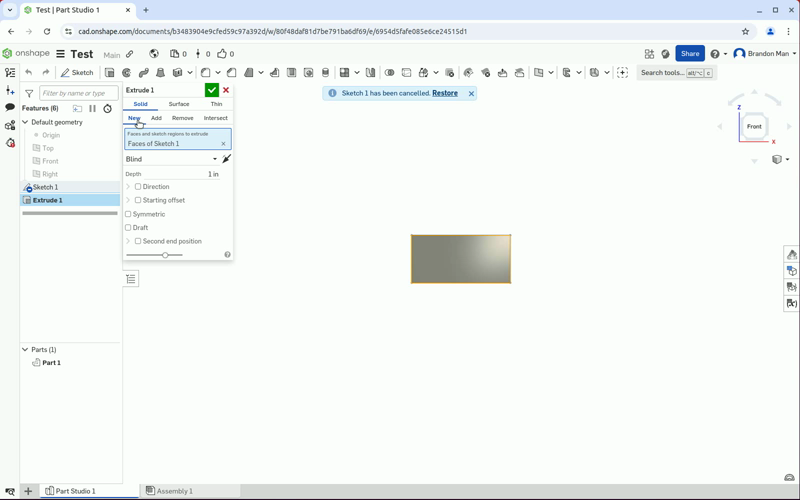
key(tab, 4)
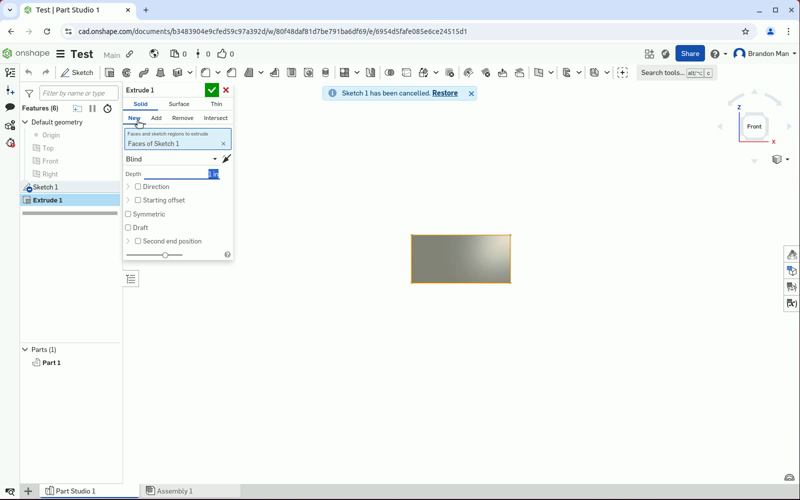
text(1.204)
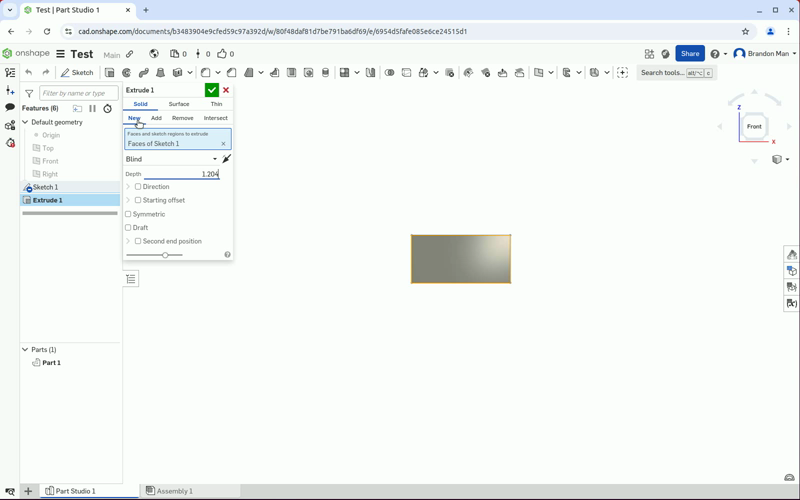
key(enter)
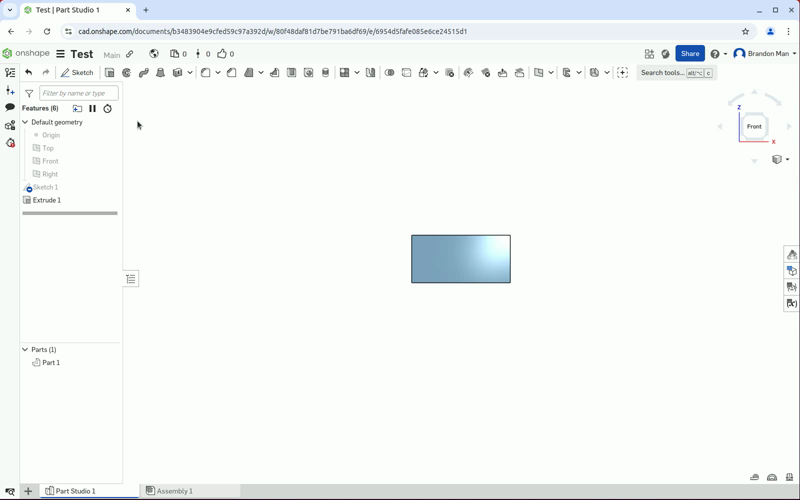
key(shift+h)
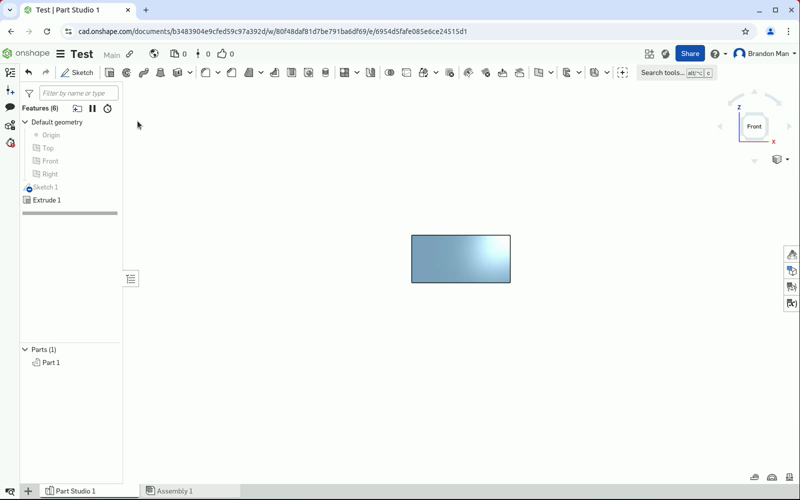
key(shift+h)
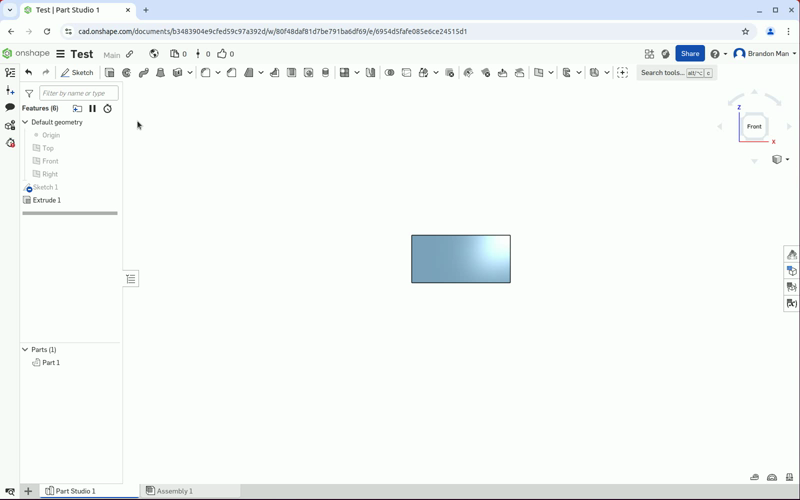
mouse_move(73, 189)
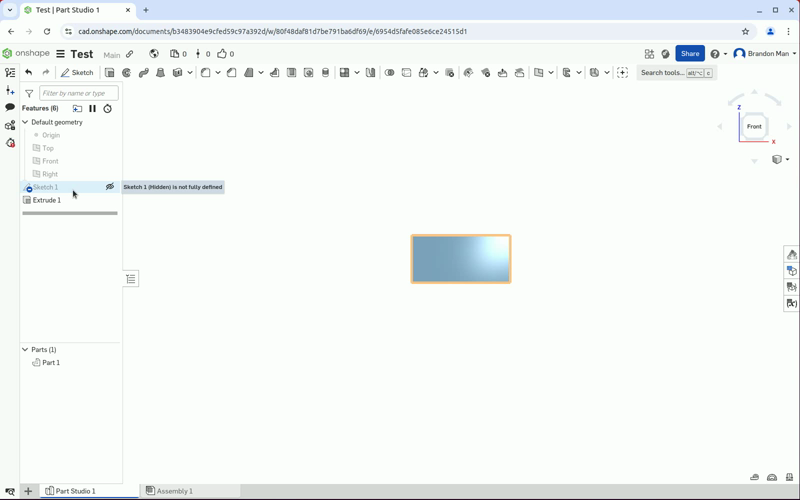
click(73, 189)
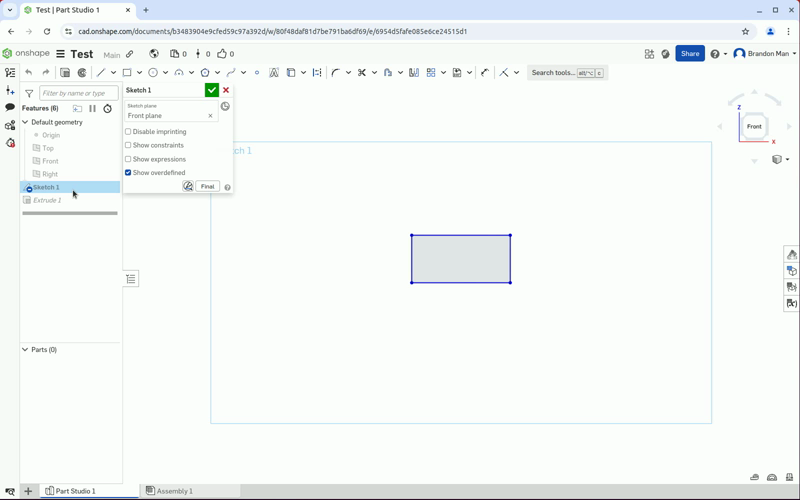
mouse_move(229, 92)
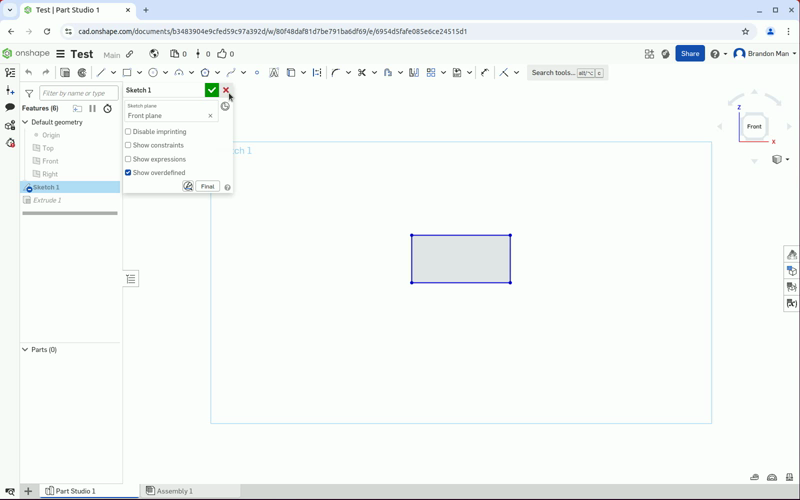
click(229, 92)
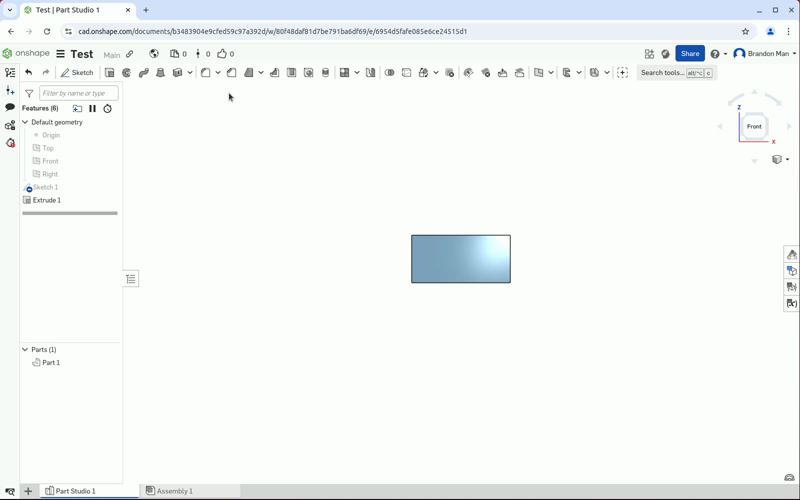
mouse_move(541, 75)
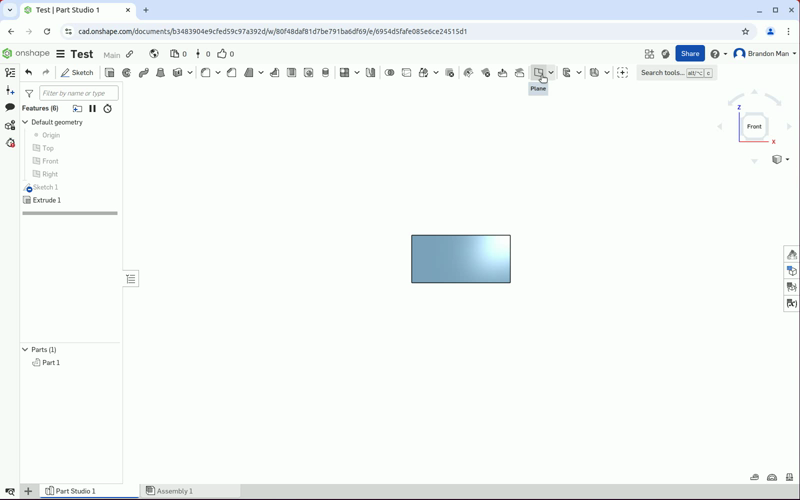
click(541, 75)
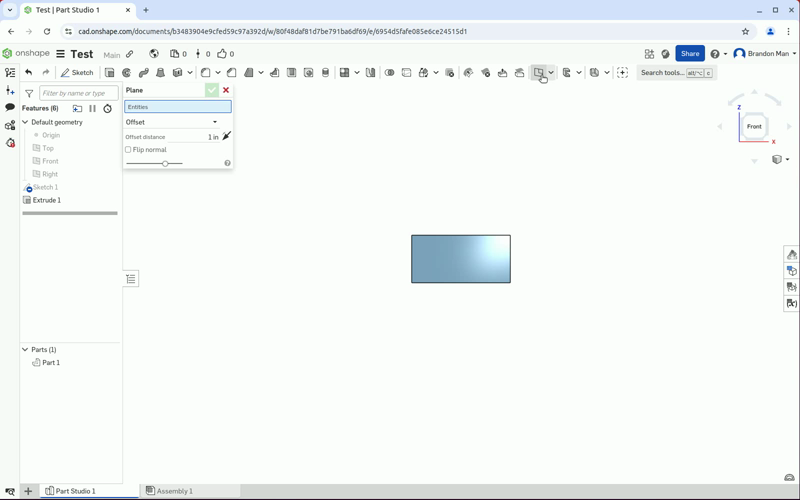
mouse_move(73, 163)
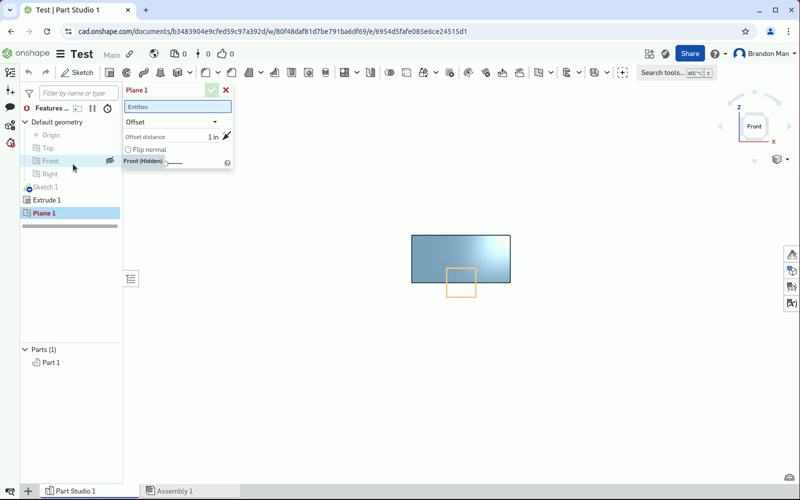
click(73, 163)
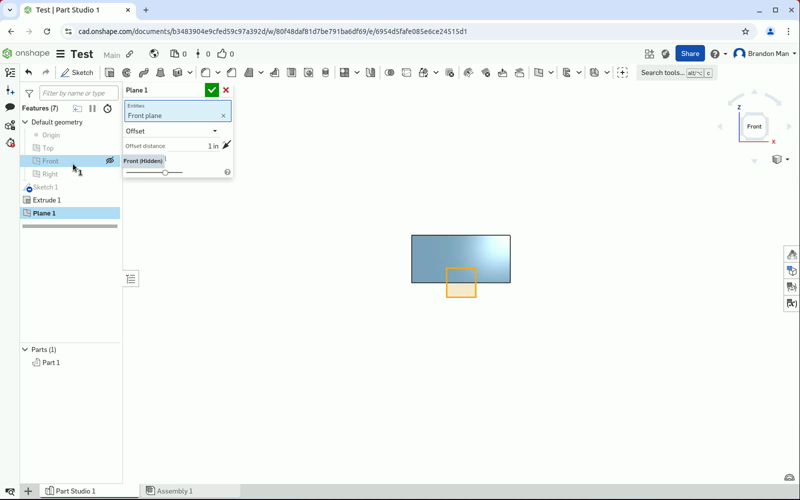
key(tab, 2)
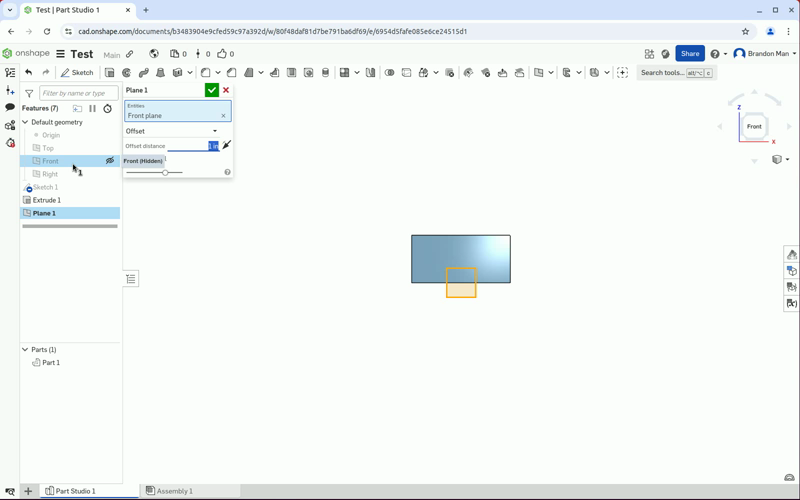
text(1.202)
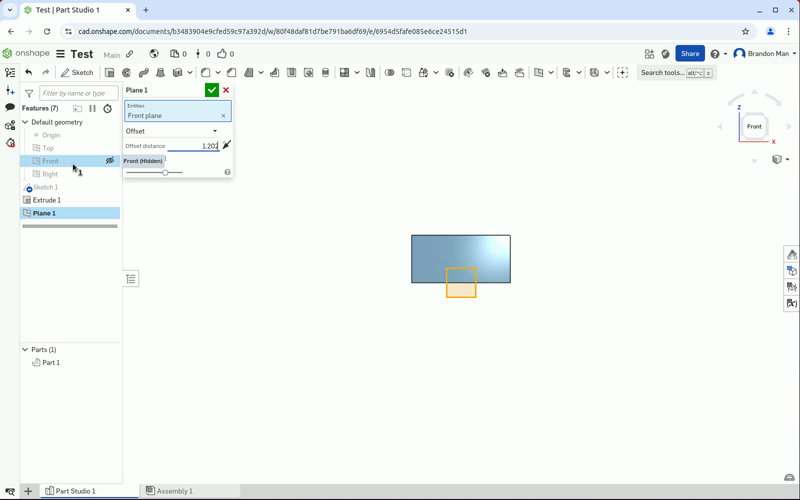
key(enter, 2)
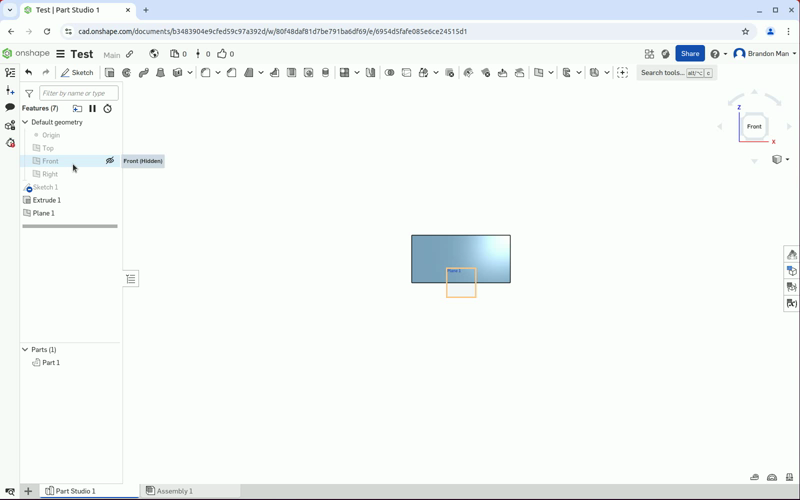
key(shift+s)
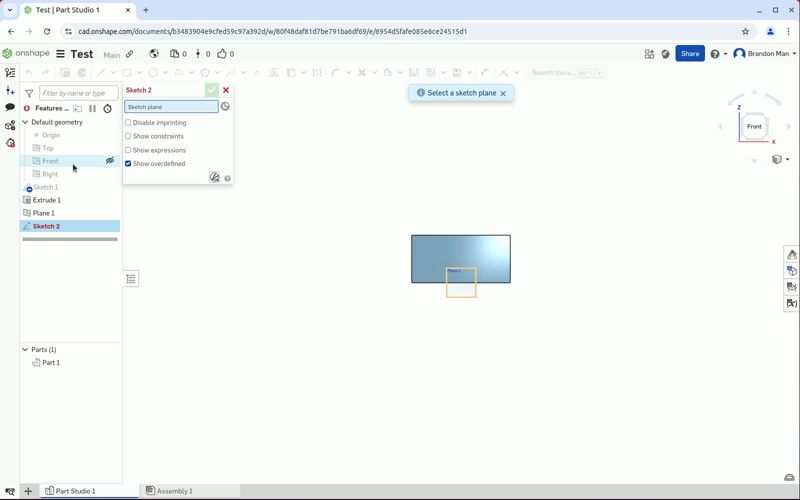
mouse_move(73, 215)
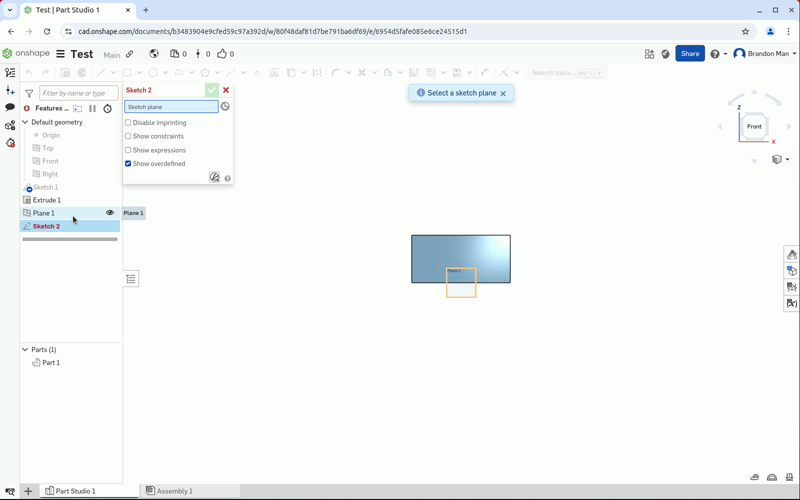
click(73, 215)
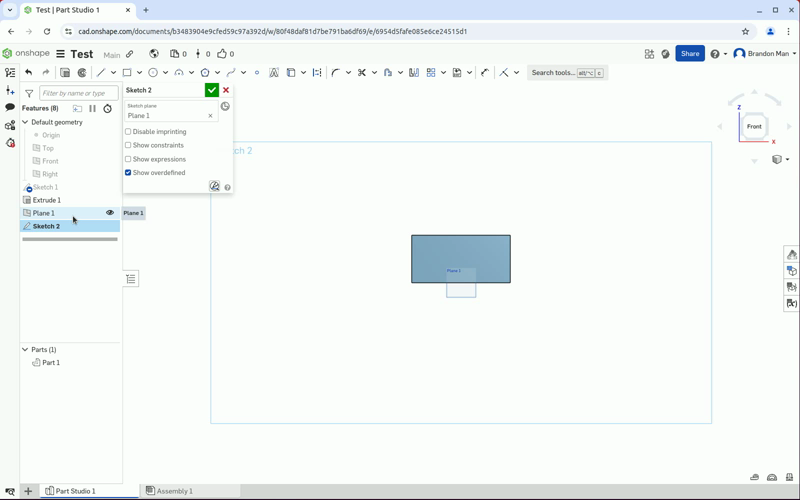
mouse_move(73, 352)
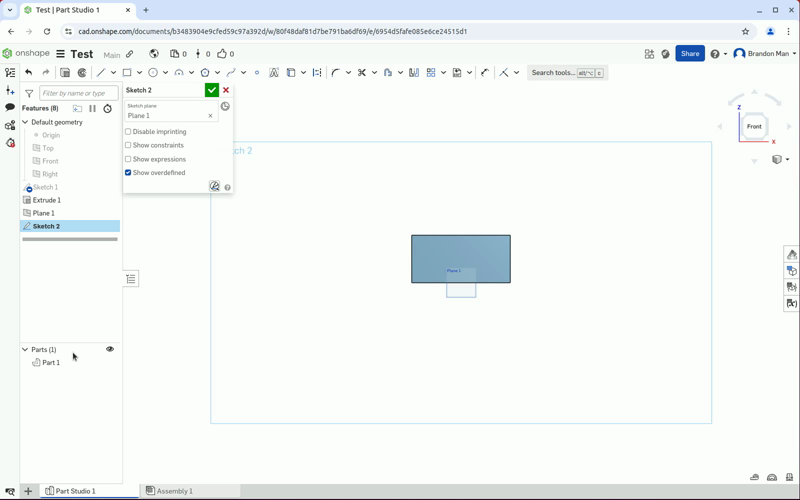
key(y)
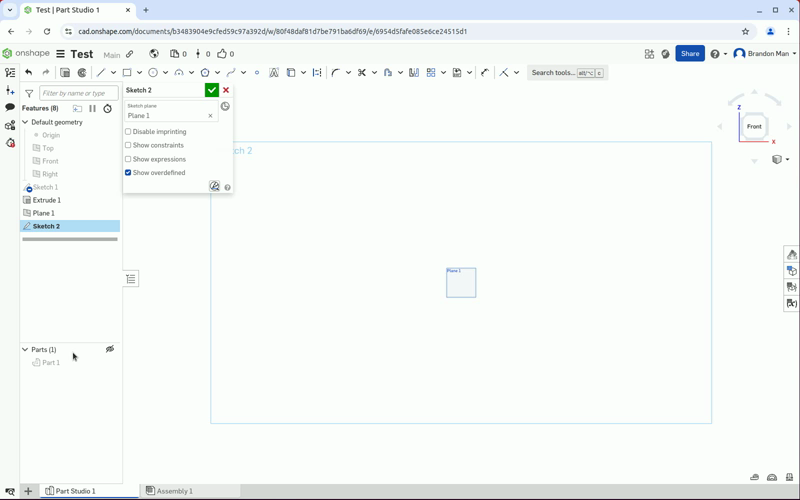
key(l)
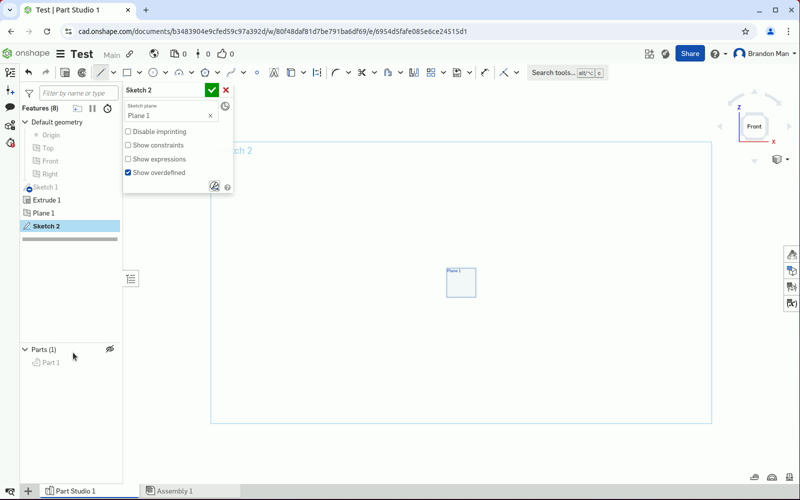
key_down(shift)
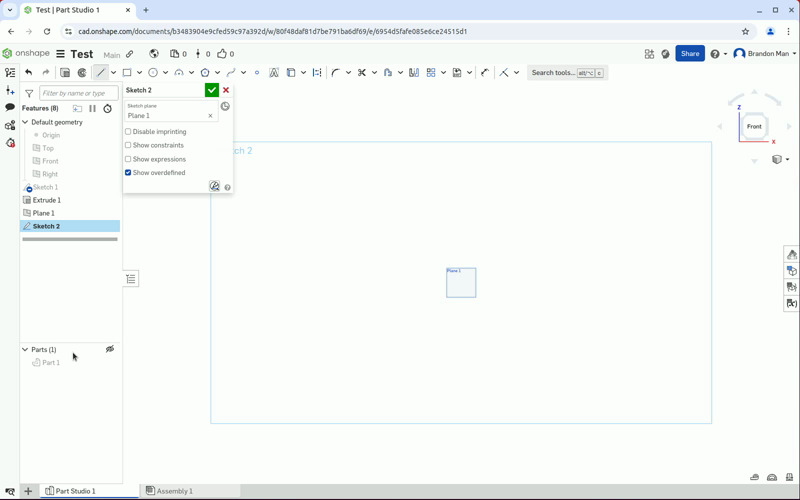
mouse_move(510, 282)
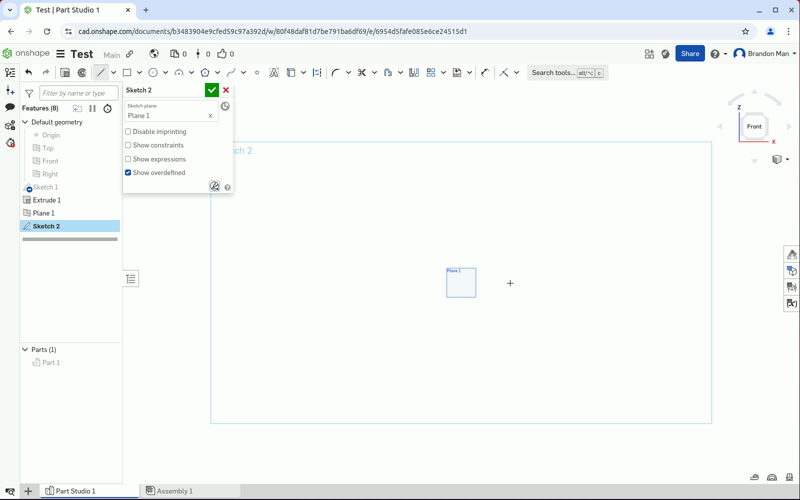
click(510, 282)
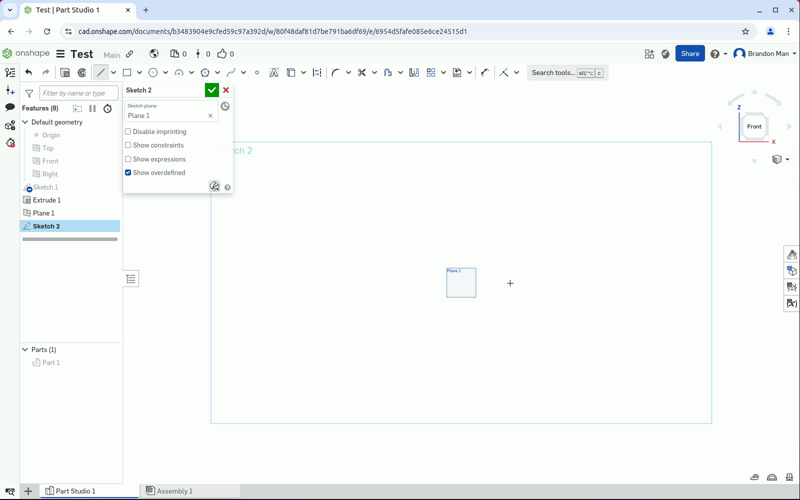
key_up(shift)
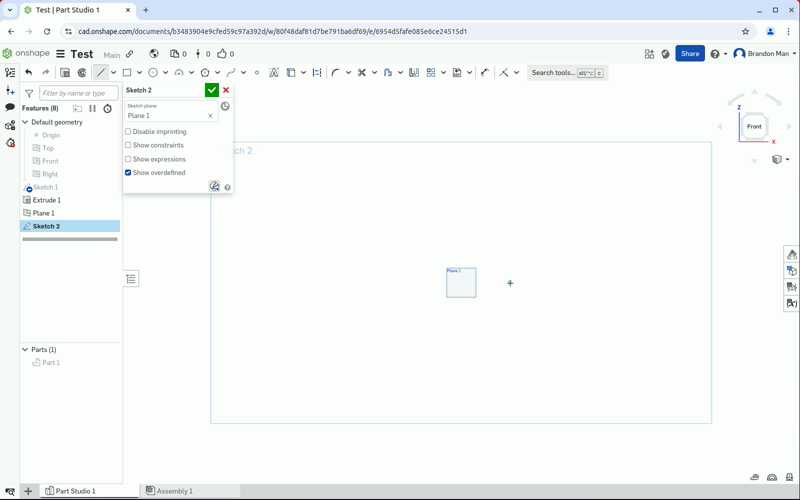
key_down(shift)
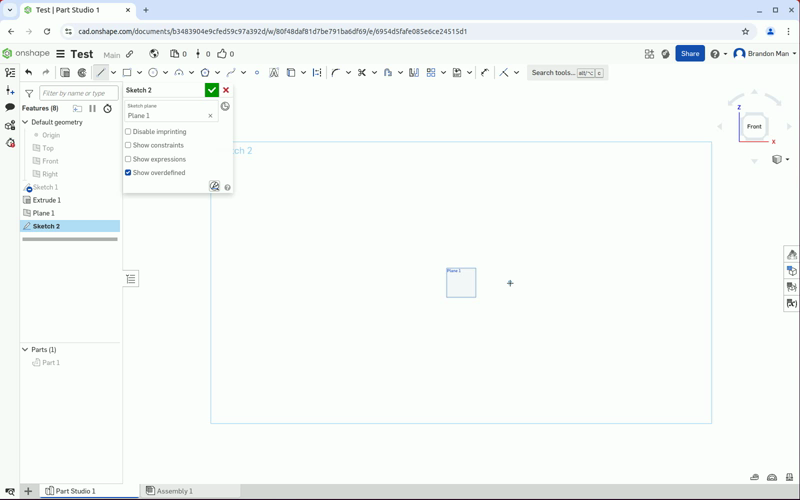
mouse_move(540, 282)
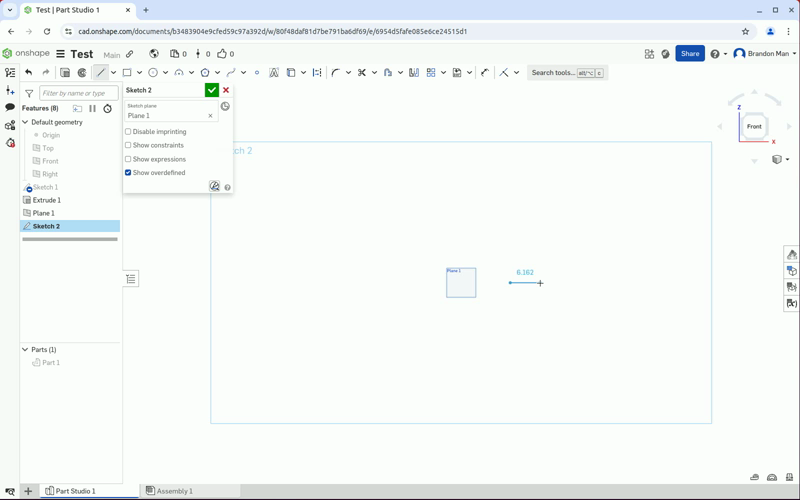
mouse_move(516, 282)
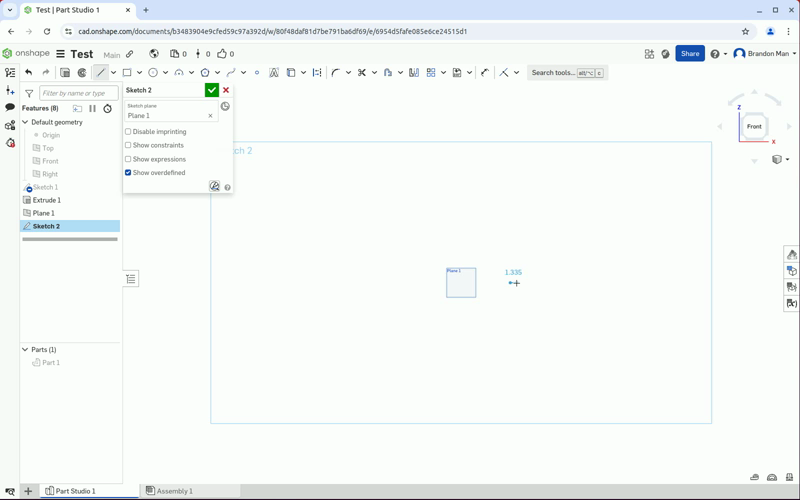
scroll(6)
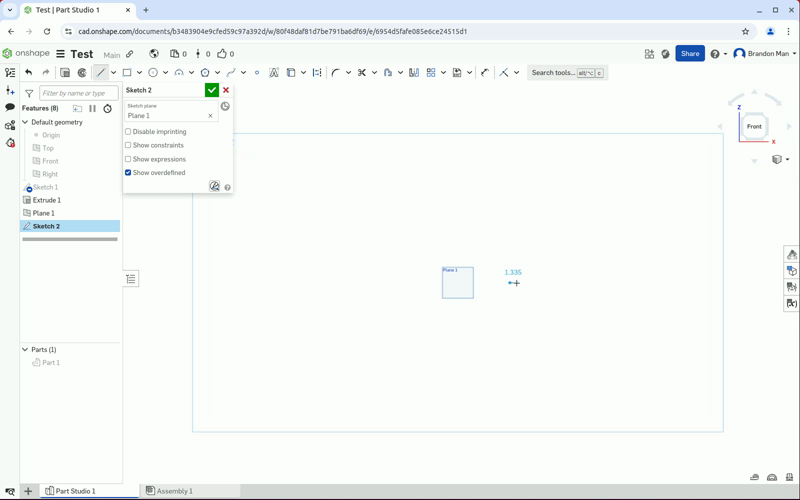
scroll(6)
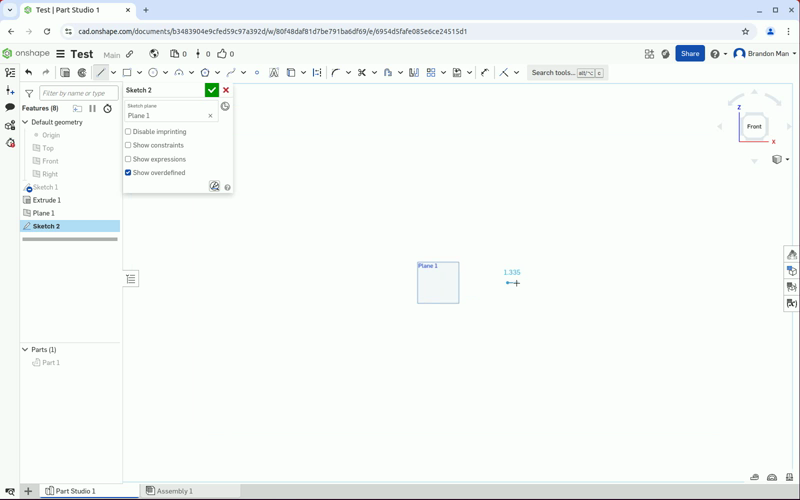
scroll(6)
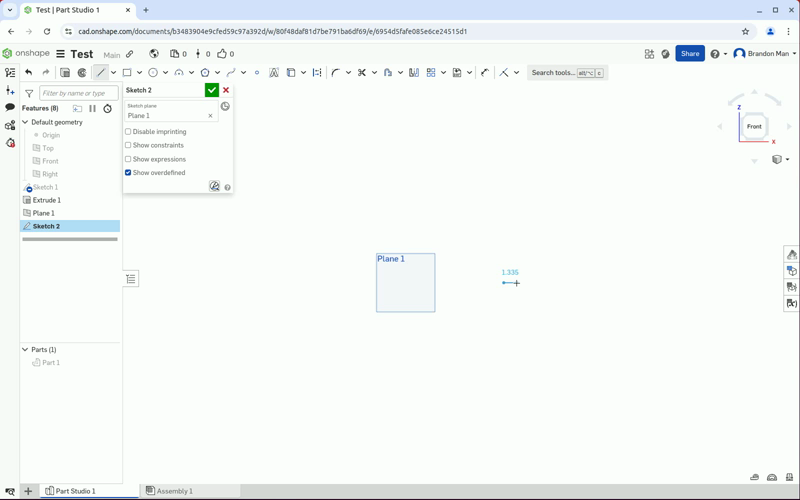
scroll(6)
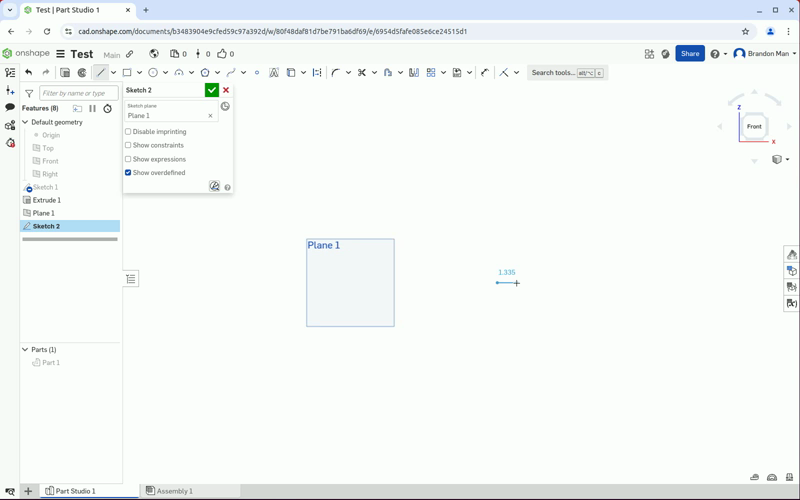
scroll(6)
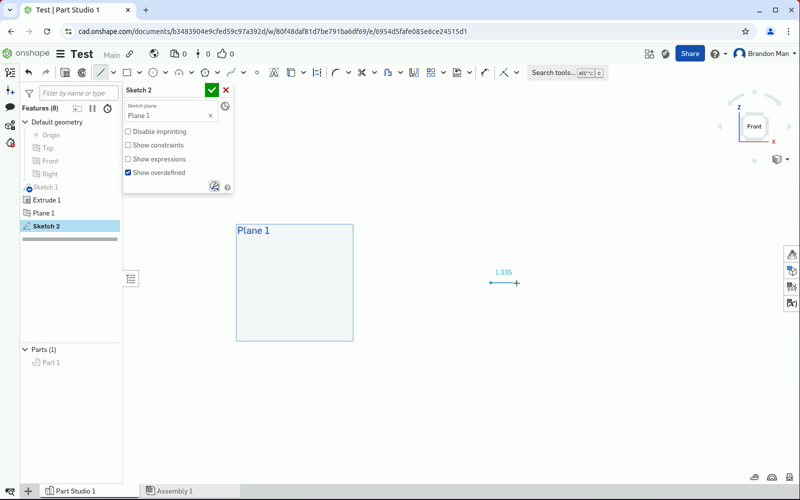
scroll(6)
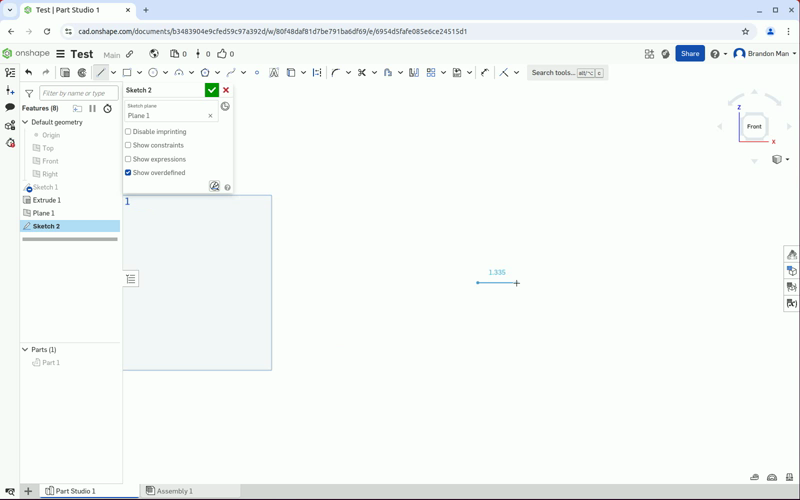
scroll(6)
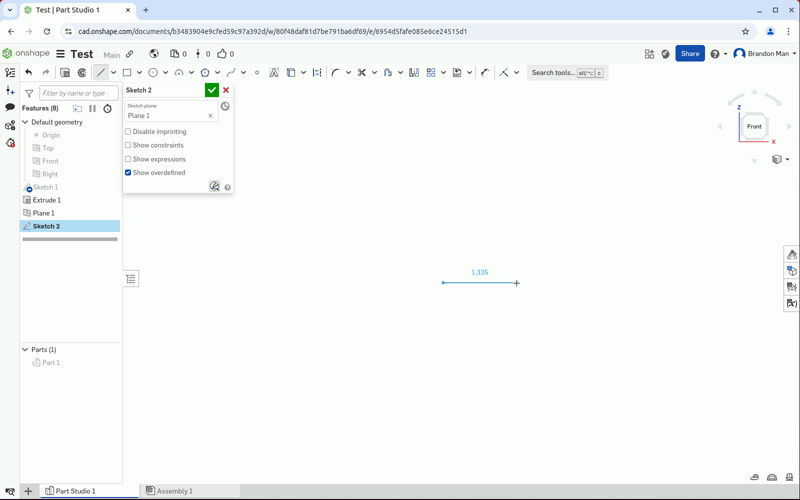
click(516, 282)
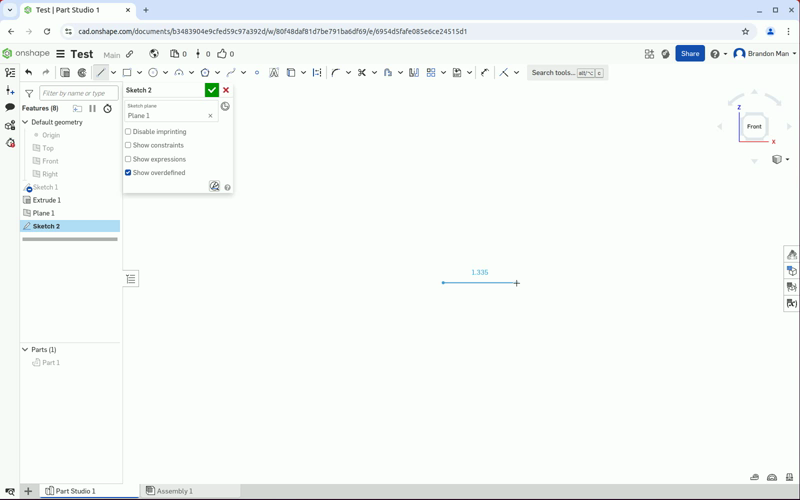
scroll(-6)
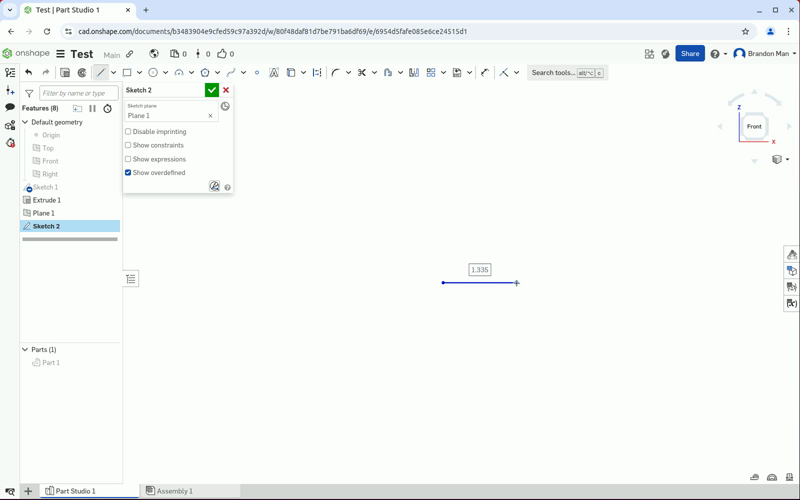
scroll(-6)
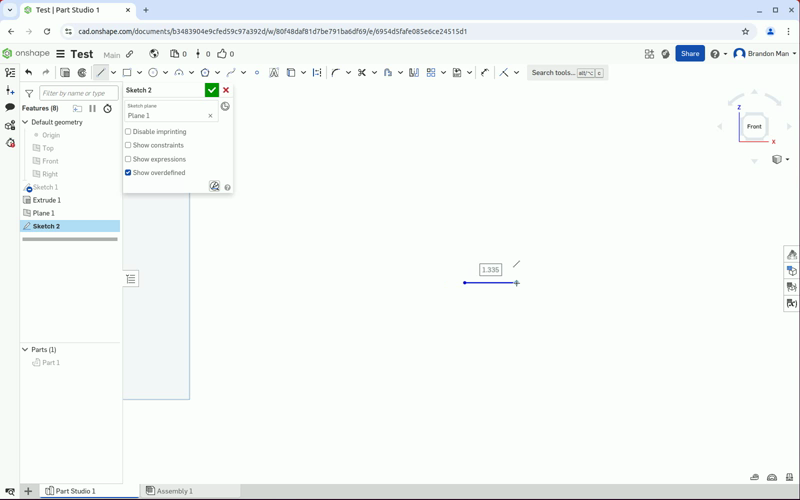
scroll(-6)
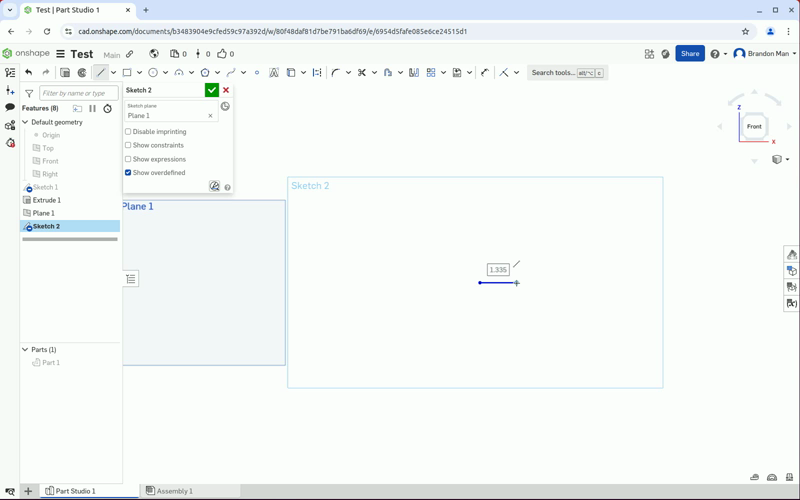
scroll(-6)
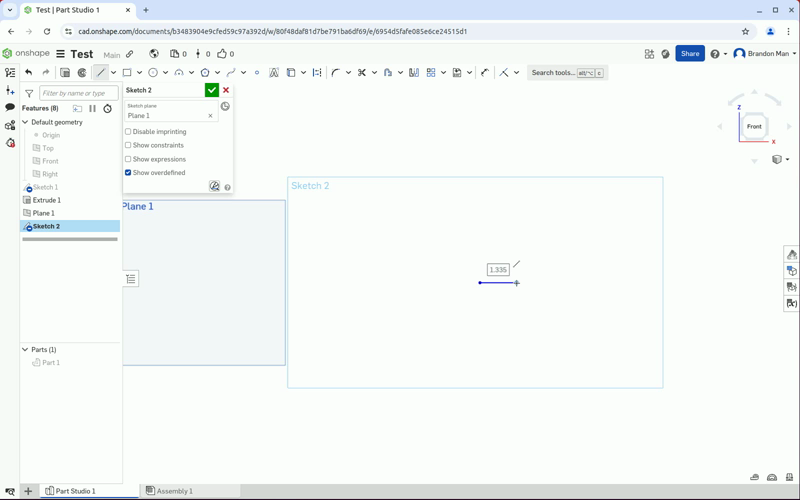
scroll(-6)
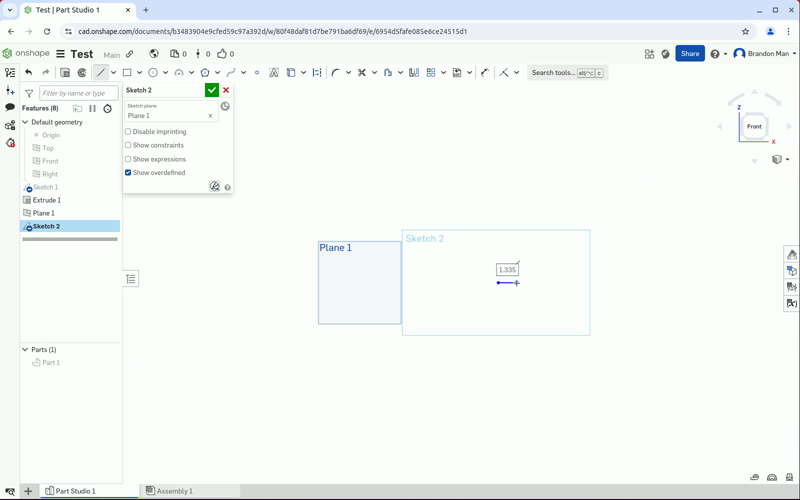
scroll(-6)
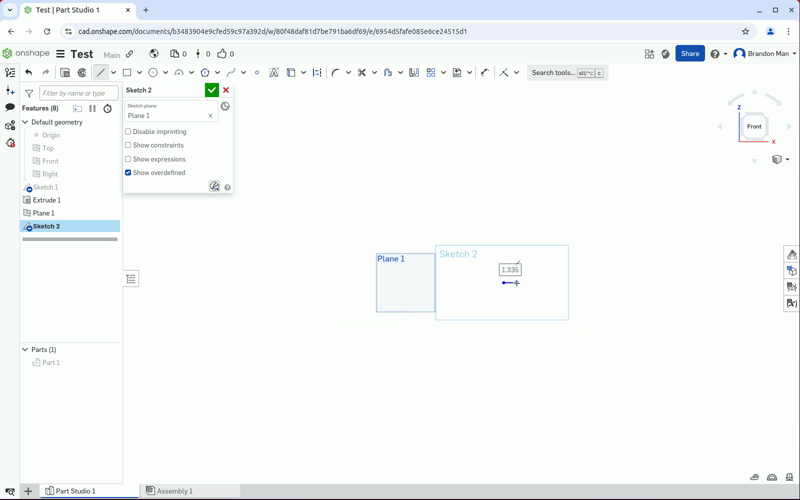
scroll(-6)
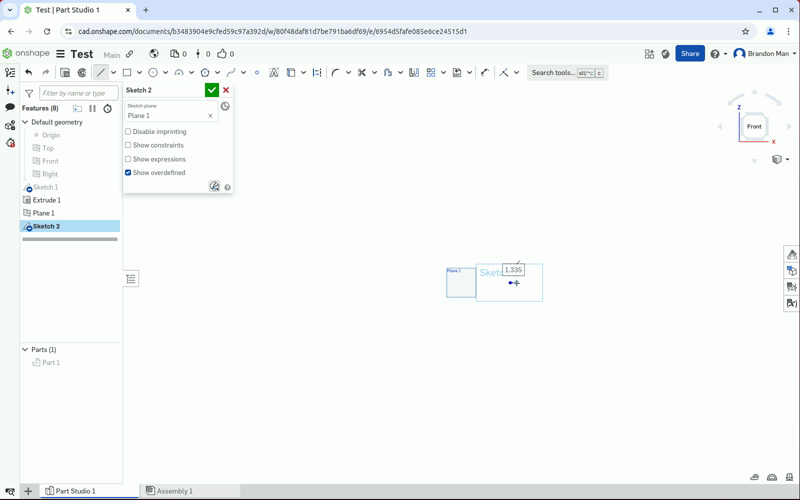
key_up(shift)
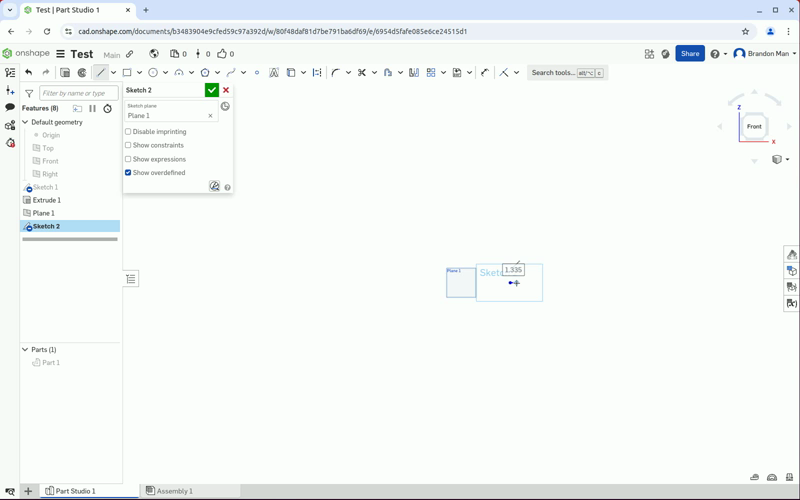
key_down(shift)
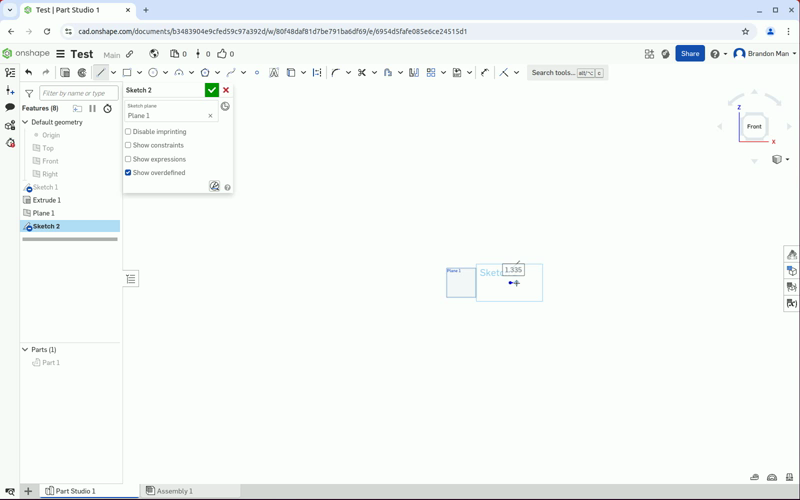
mouse_move(546, 282)
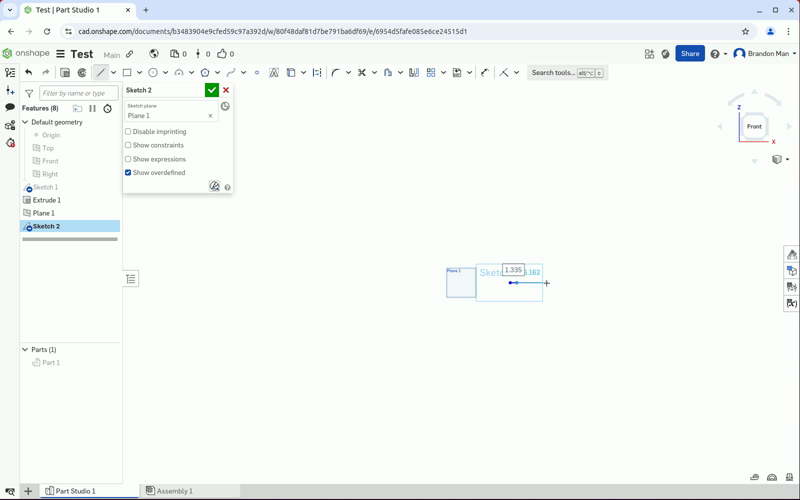
mouse_move(516, 234)
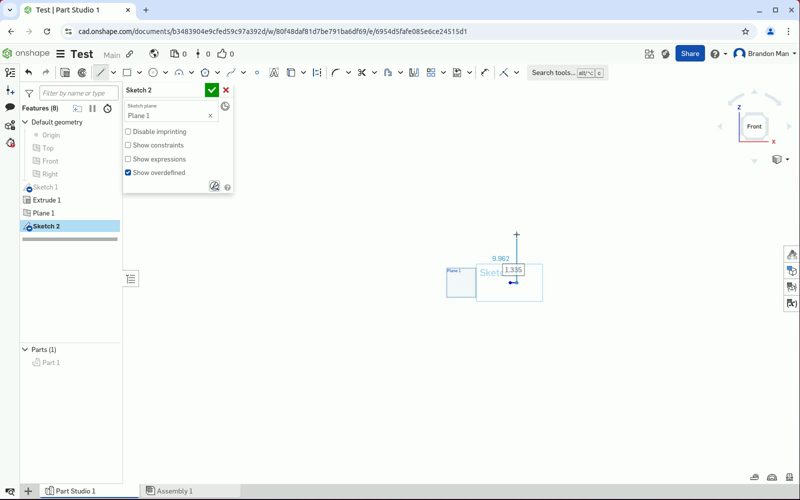
click(516, 234)
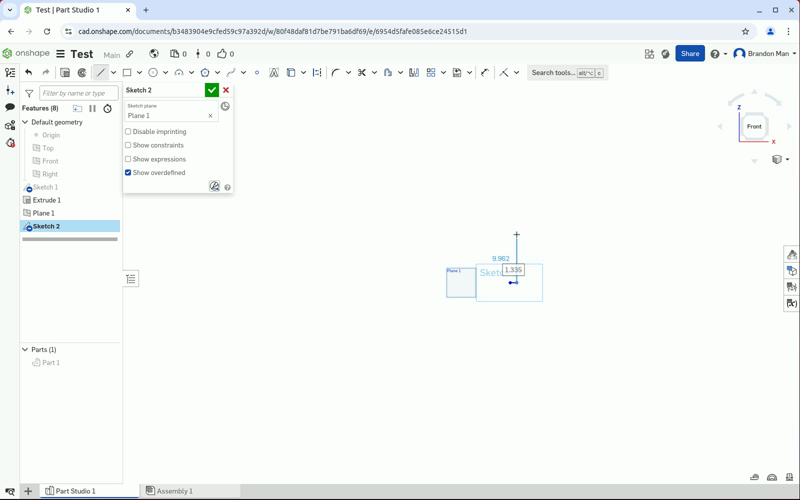
key_up(shift)
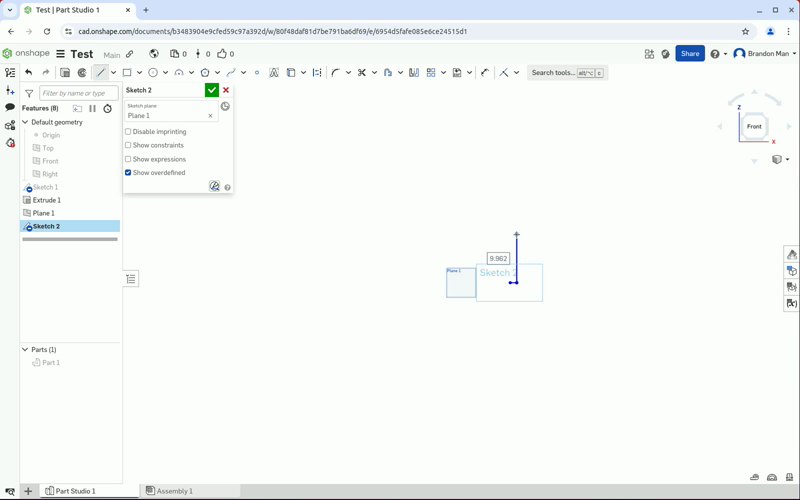
key_down(shift)
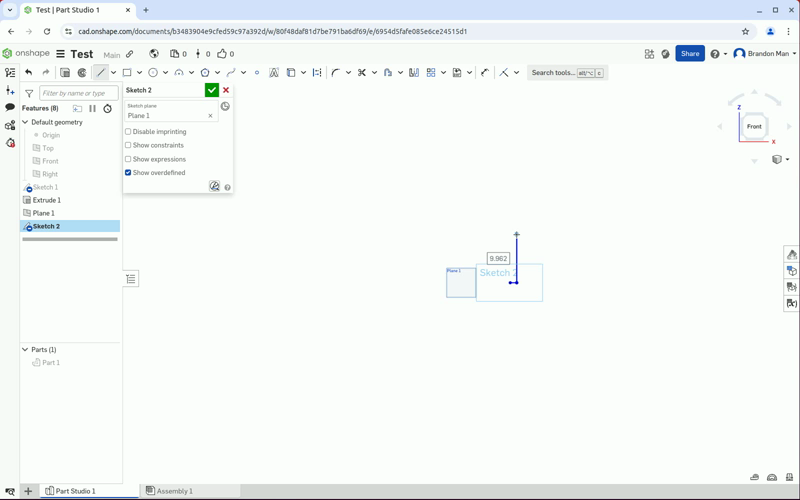
mouse_move(546, 234)
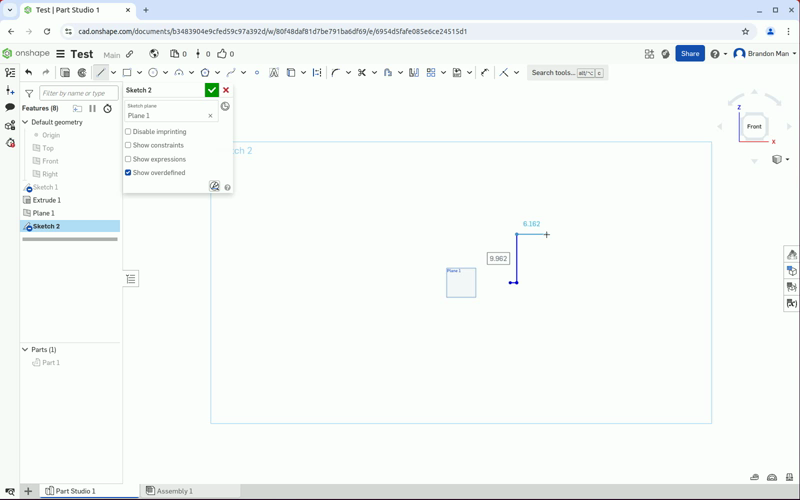
mouse_move(510, 234)
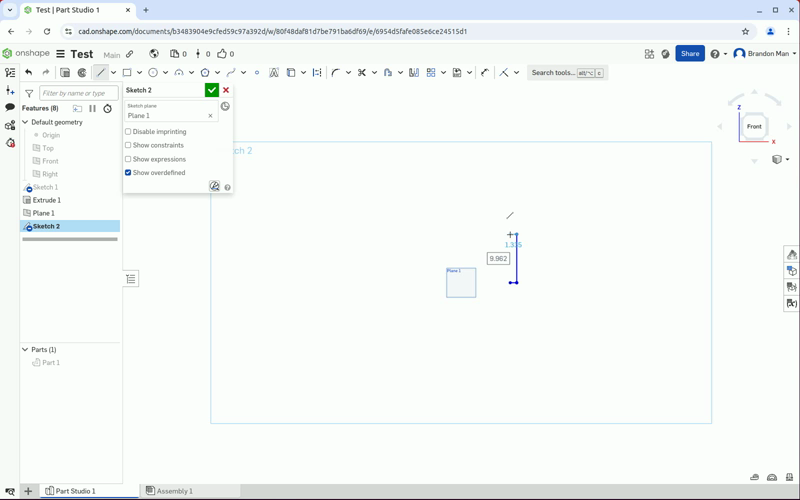
scroll(6)
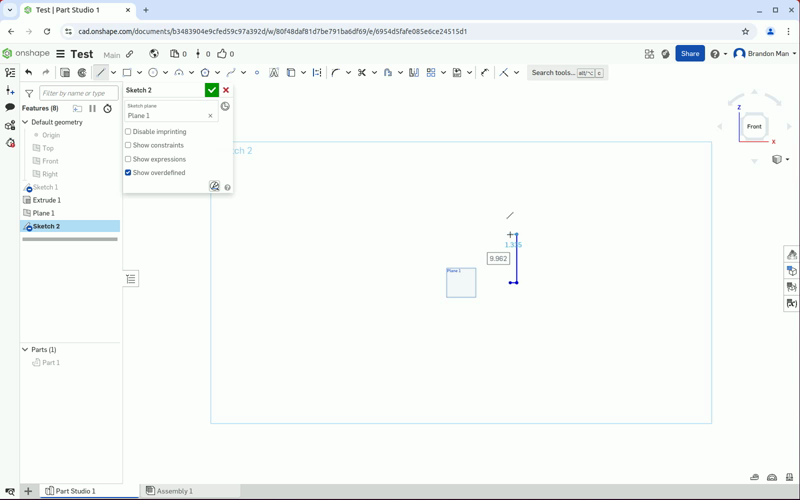
scroll(6)
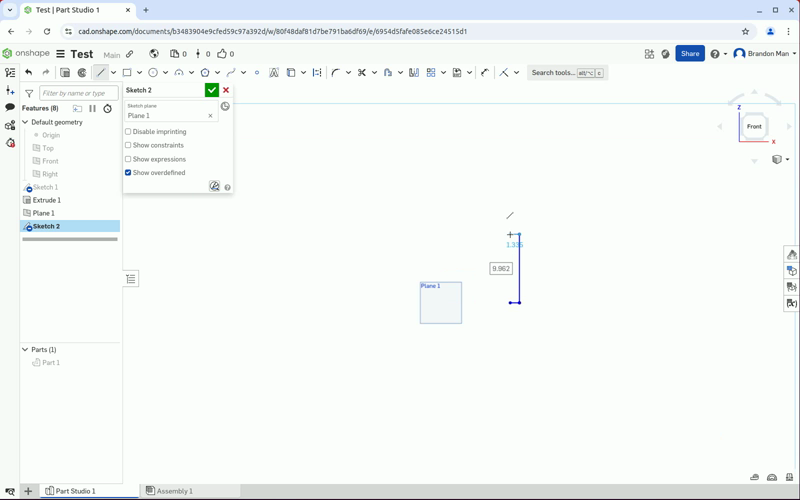
scroll(6)
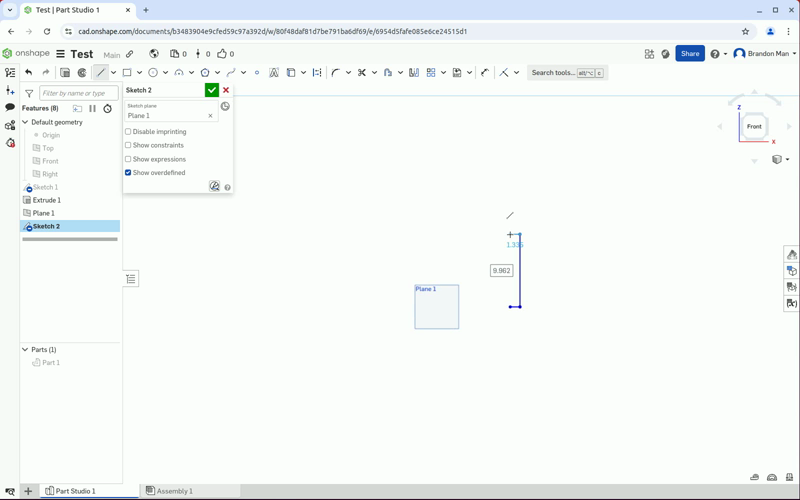
scroll(6)
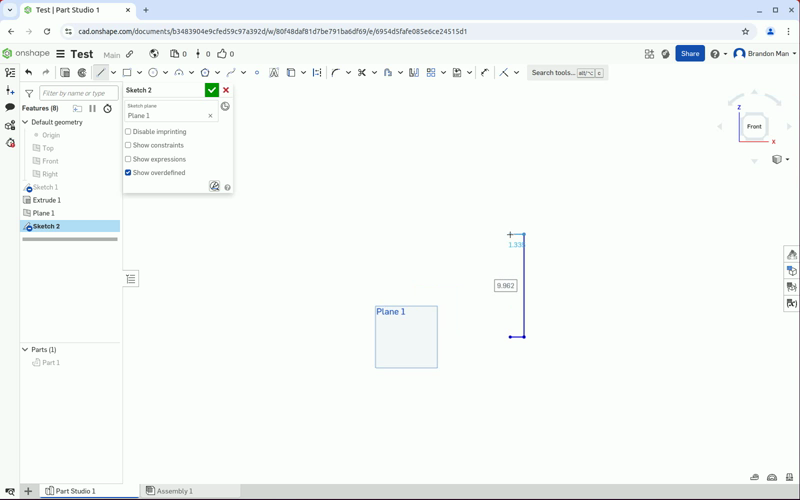
scroll(6)
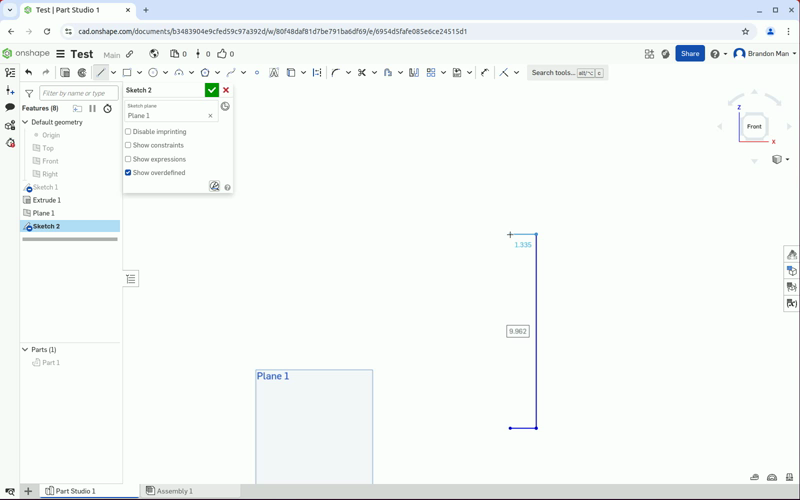
scroll(6)
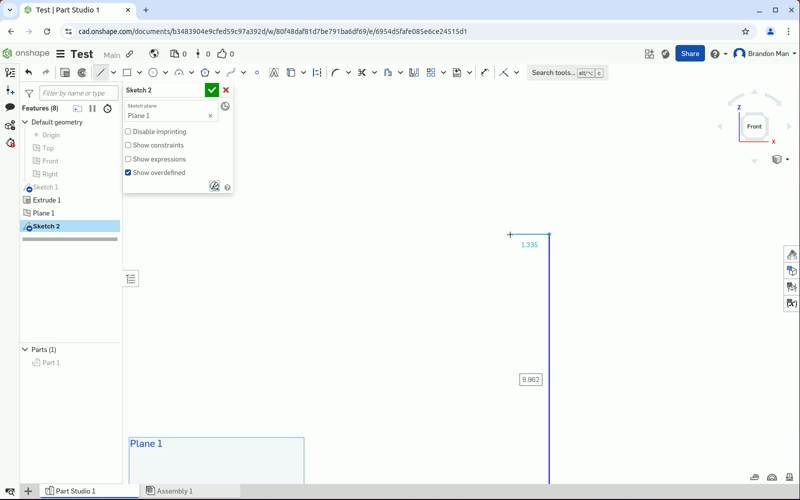
scroll(6)
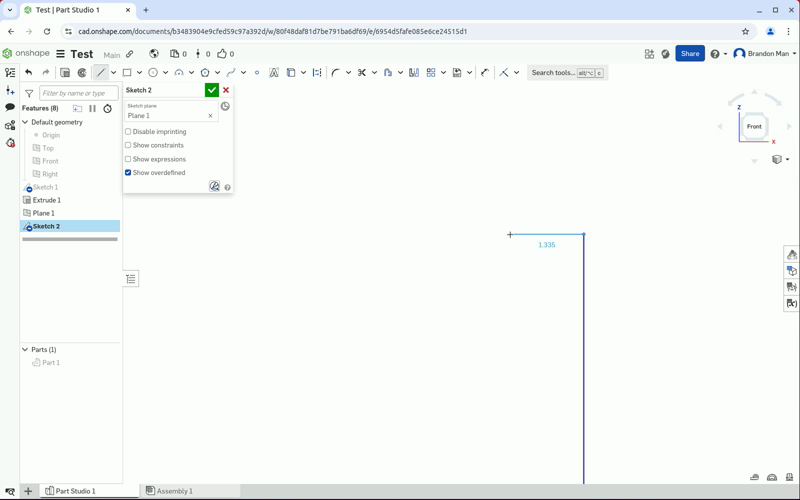
click(510, 234)
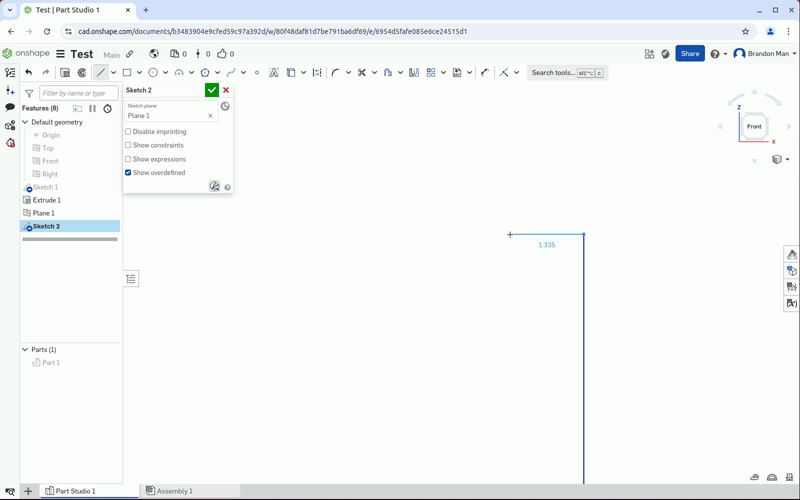
scroll(-6)
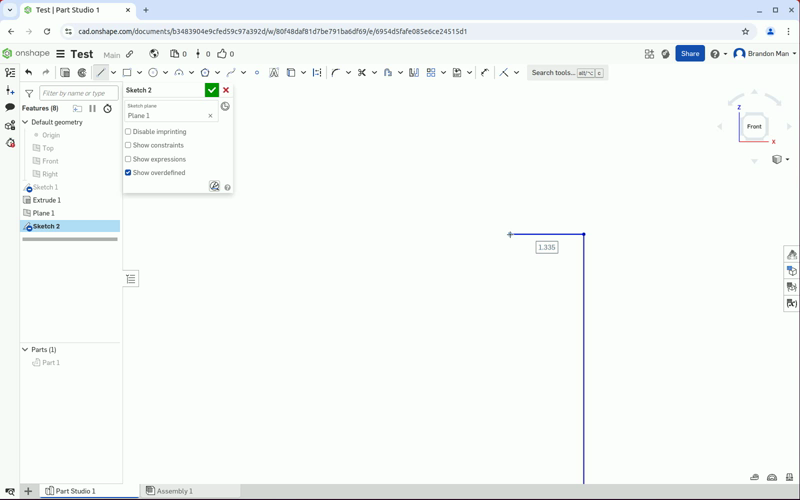
scroll(-6)
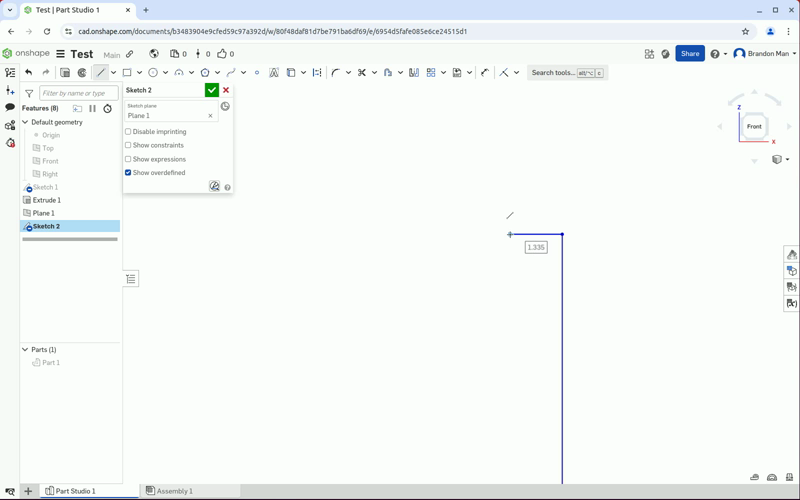
scroll(-6)
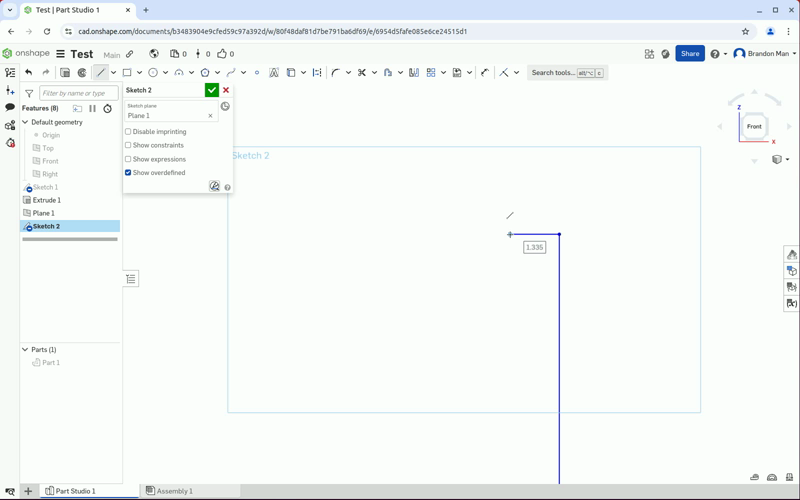
scroll(-6)
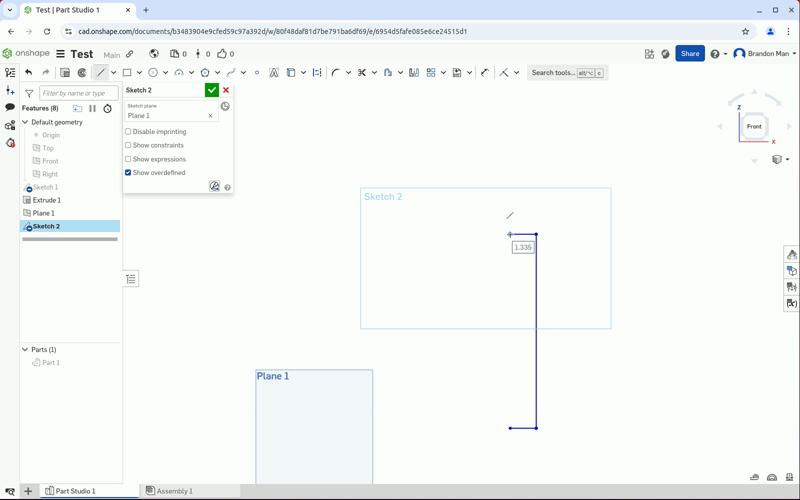
scroll(-6)
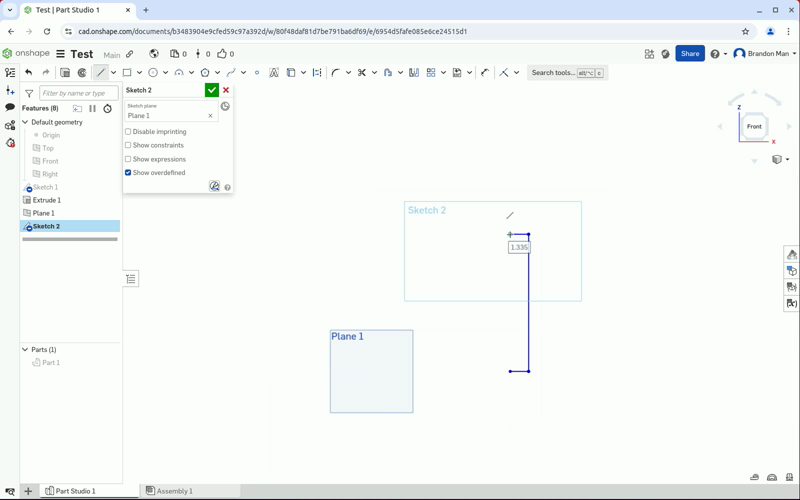
scroll(-6)
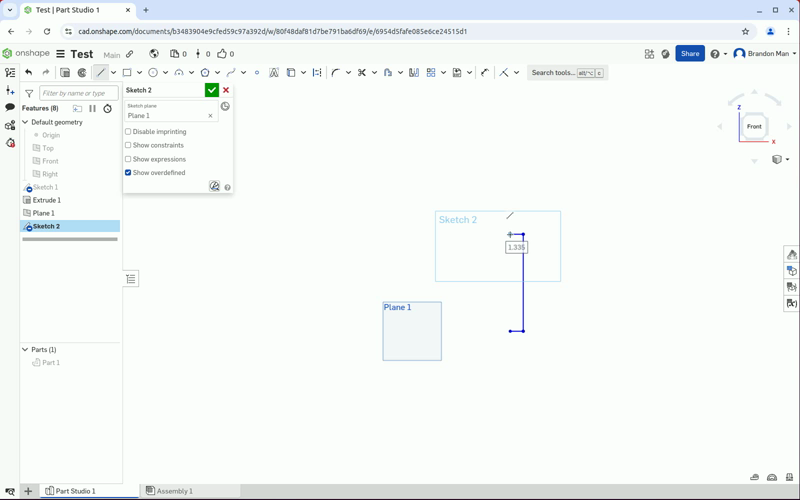
scroll(-6)
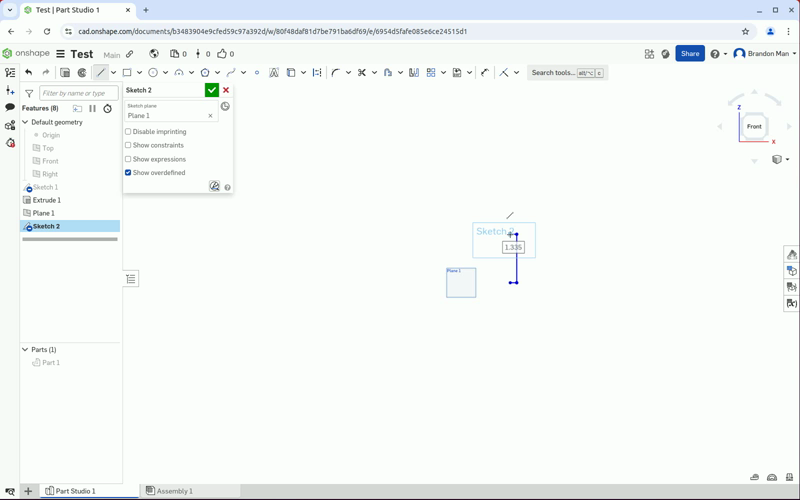
key_up(shift)
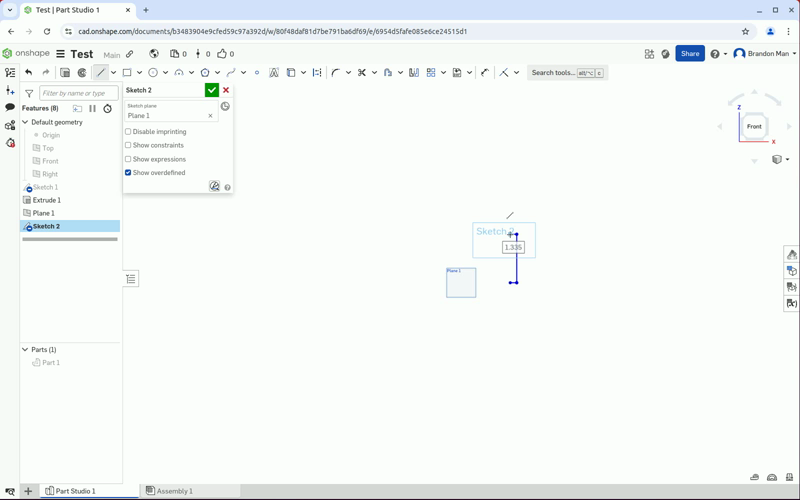
mouse_move(540, 234)
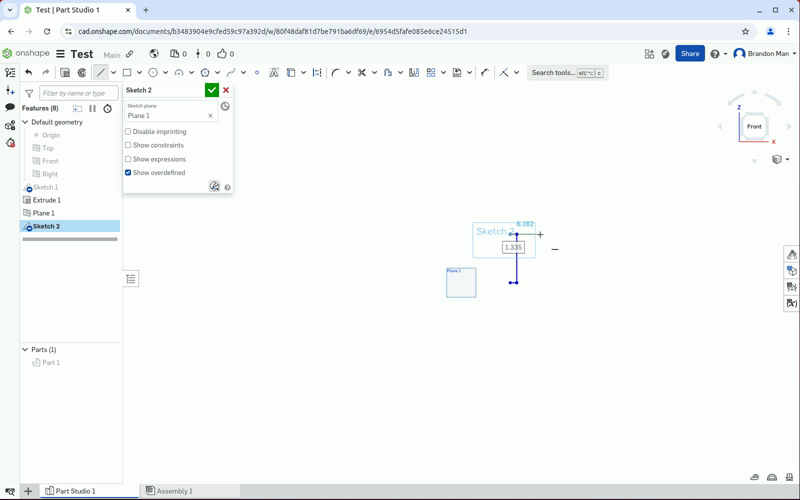
key_down(shift)
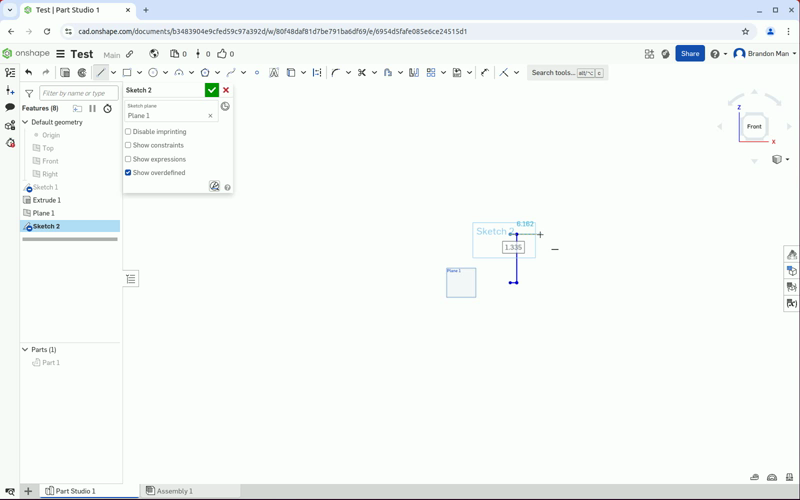
mouse_move(510, 282)
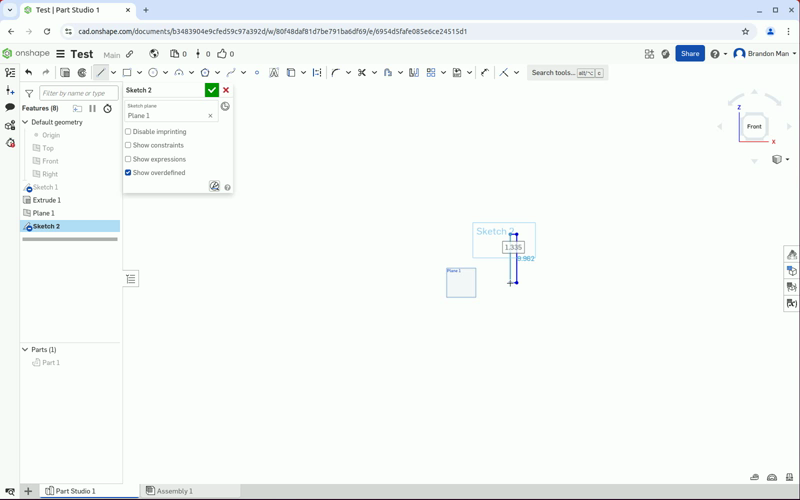
key_up(shift)
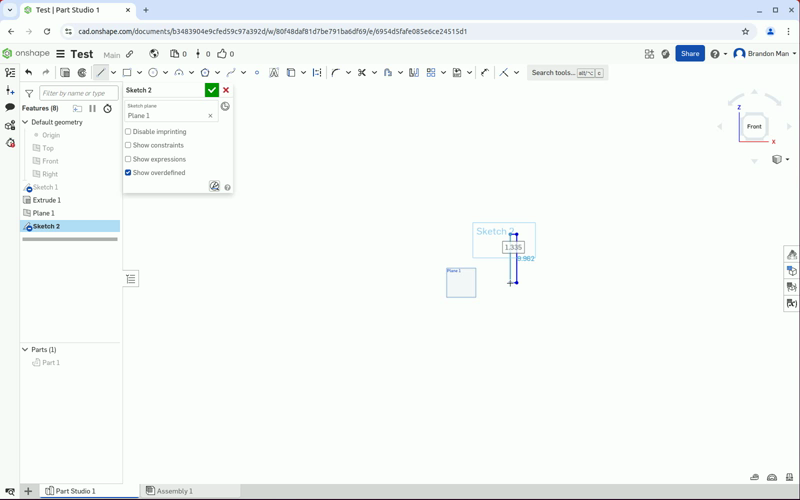
click(510, 282)
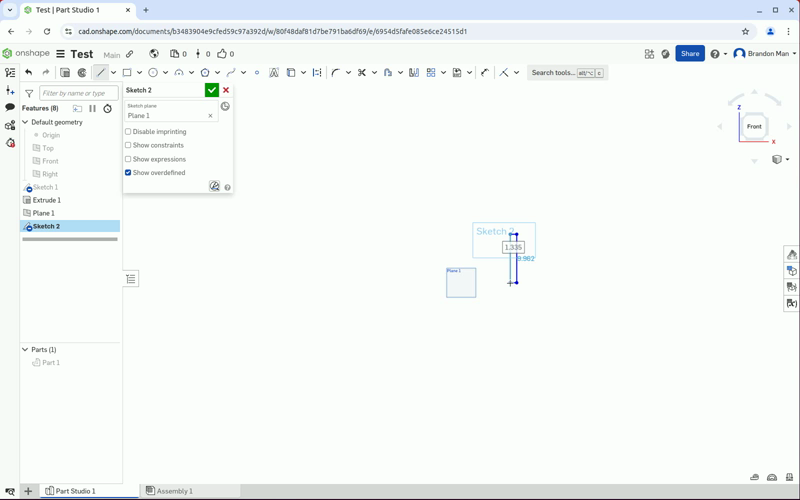
key(esc)
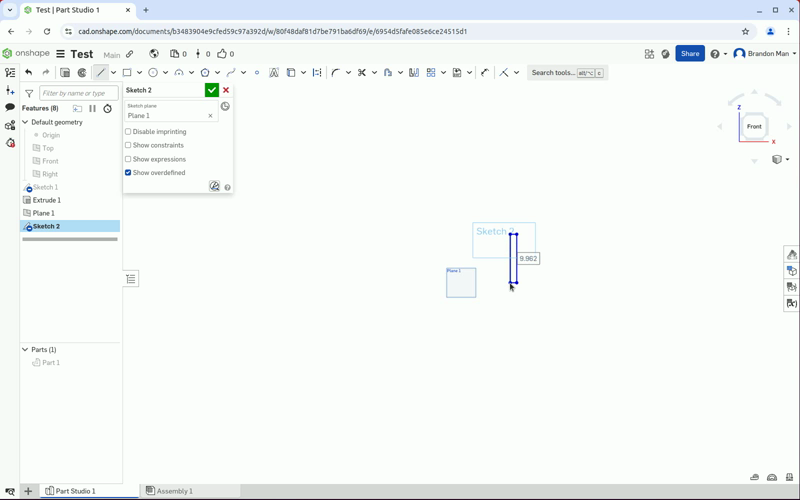
mouse_move(510, 256)
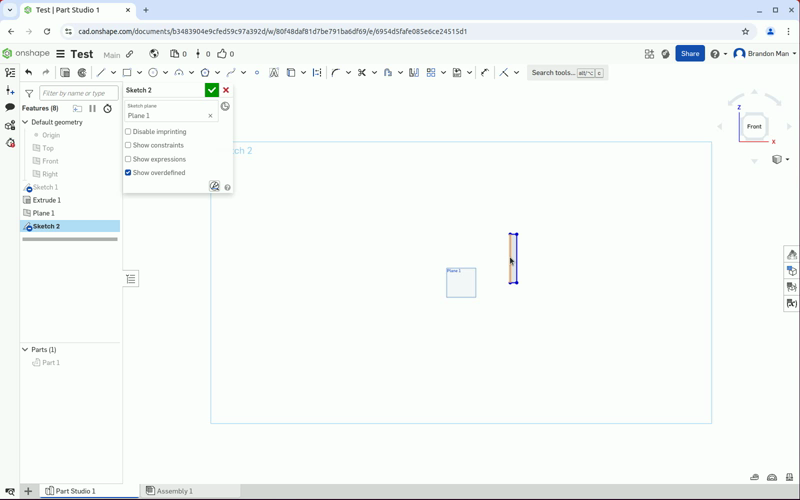
scroll(6)
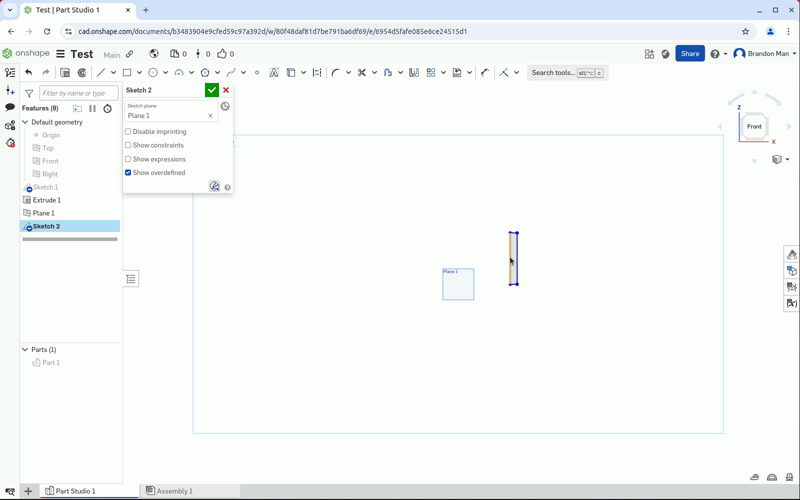
scroll(6)
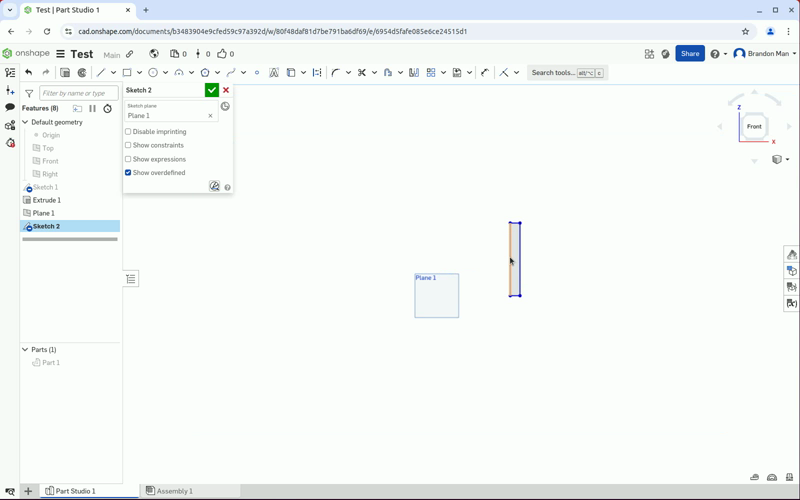
scroll(6)
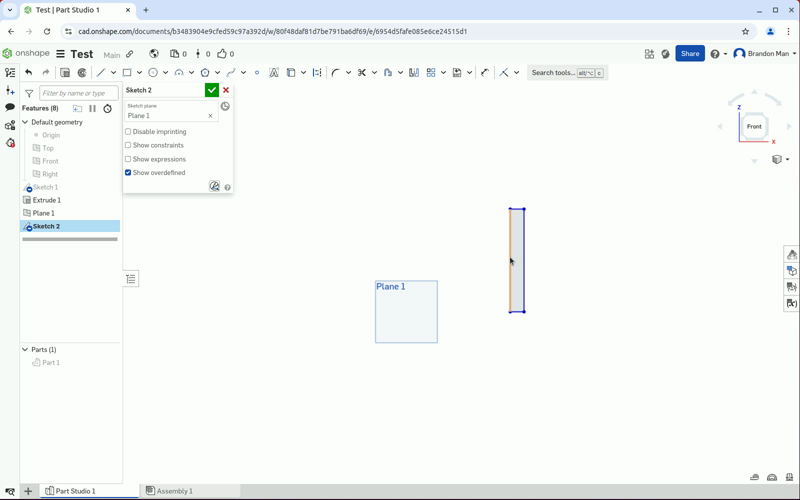
scroll(6)
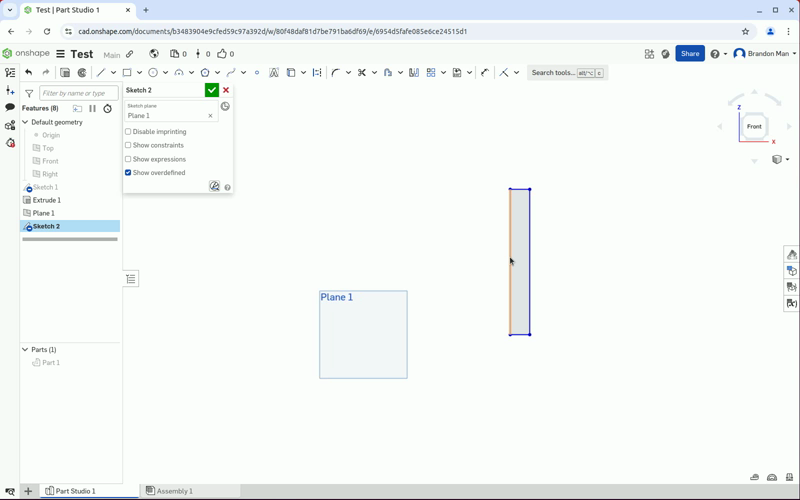
scroll(6)
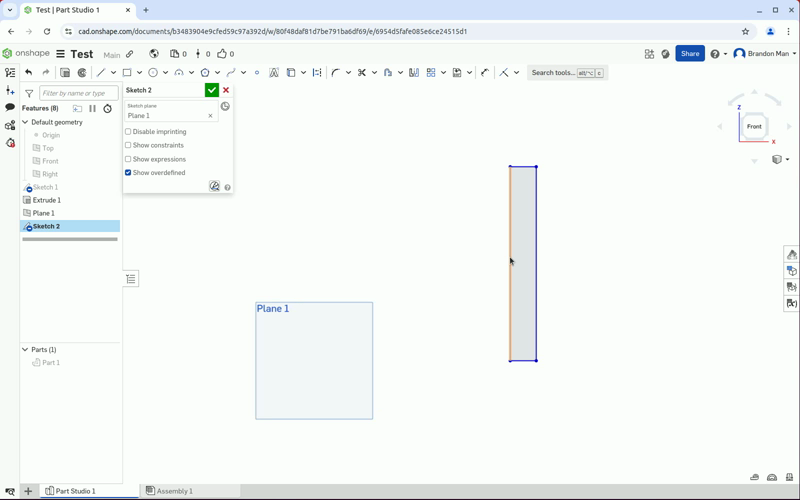
scroll(6)
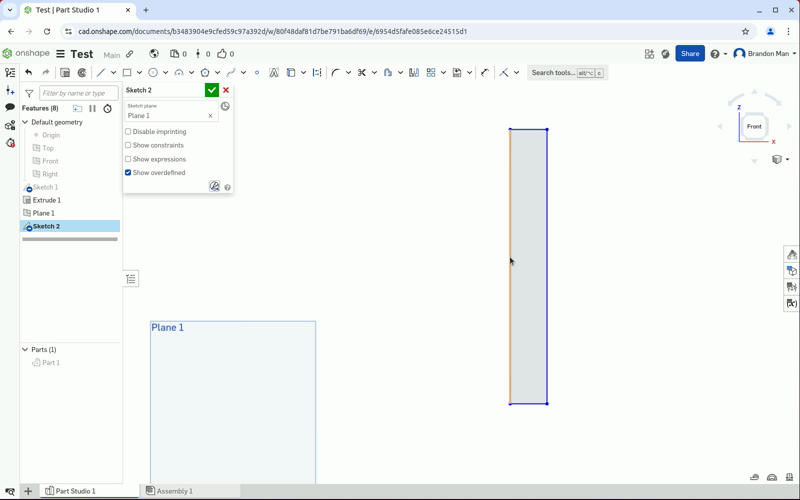
scroll(6)
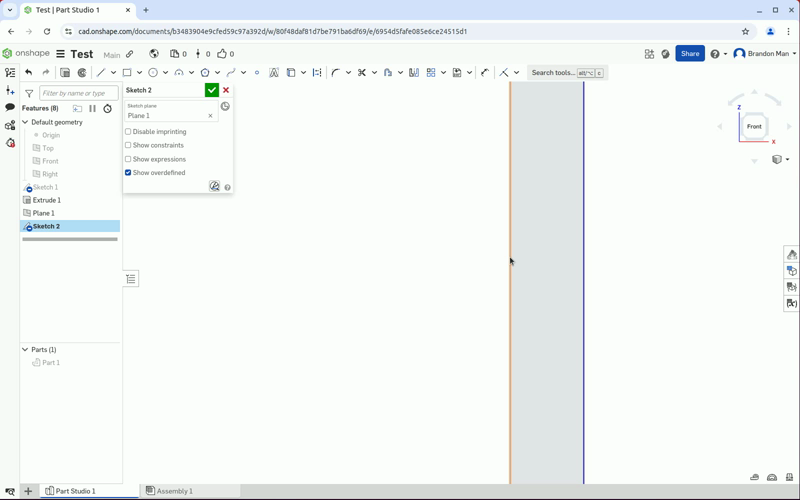
click(510, 256)
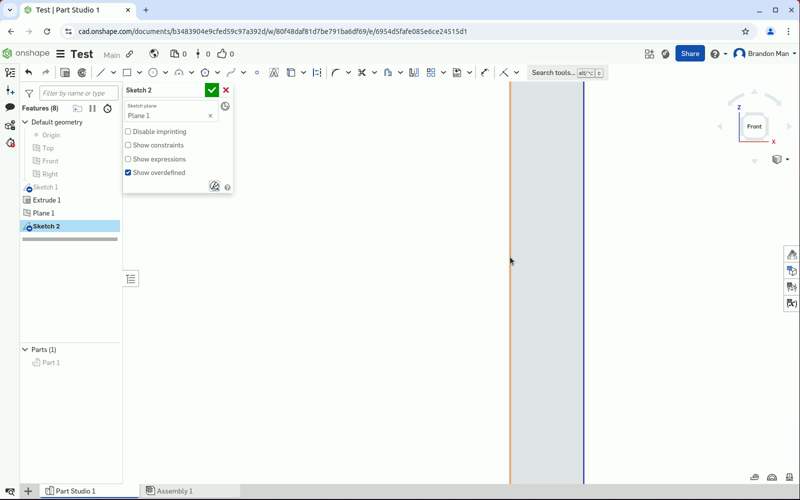
scroll(-6)
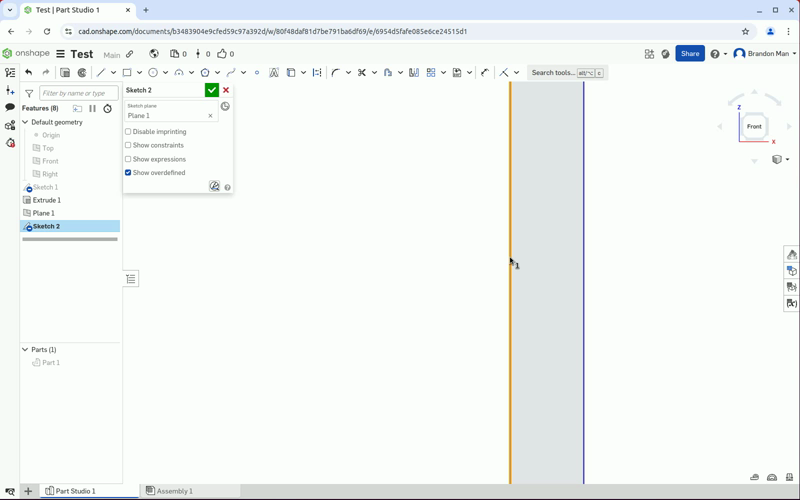
scroll(-6)
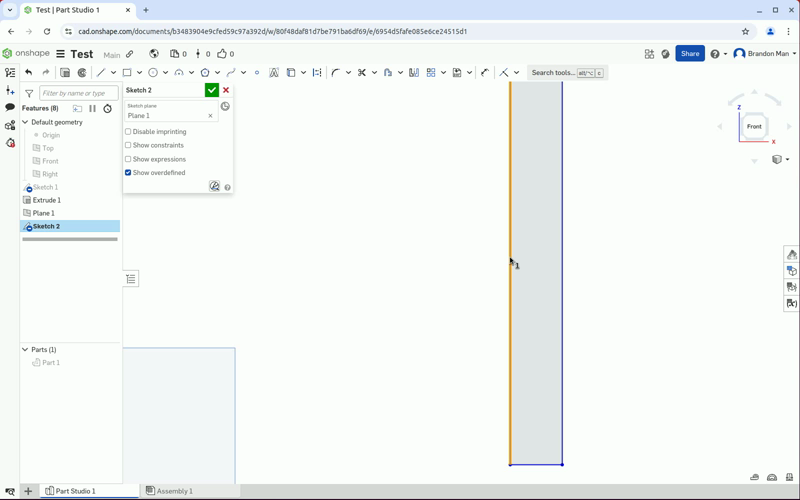
scroll(-6)
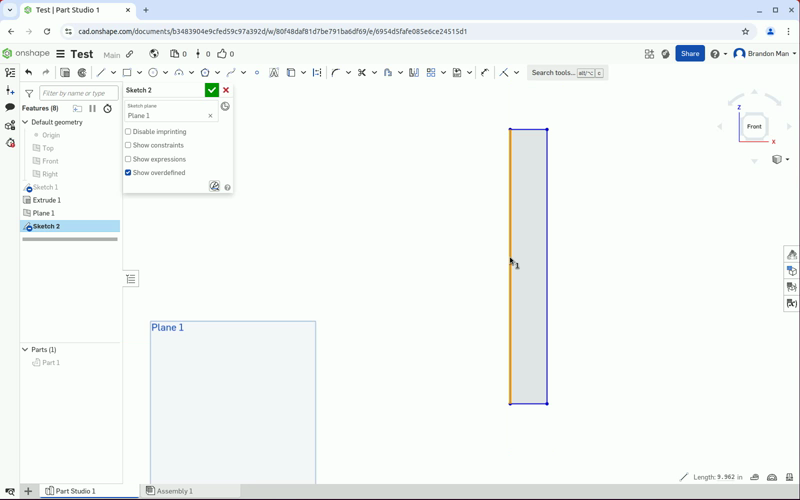
scroll(-6)
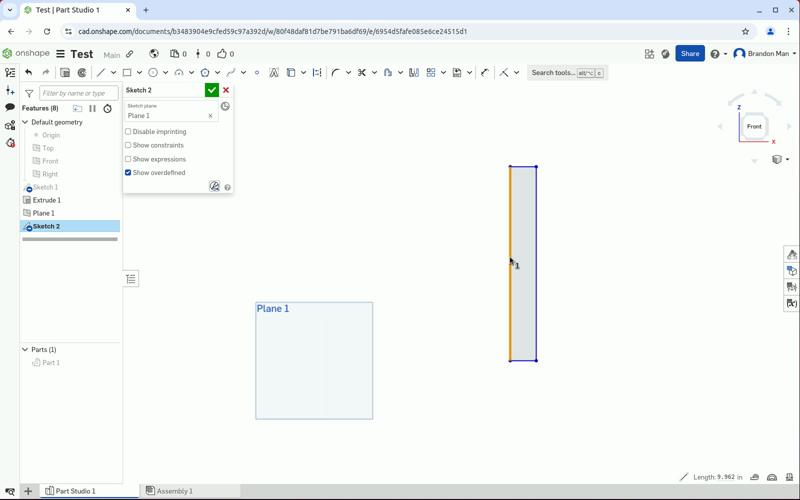
scroll(-6)
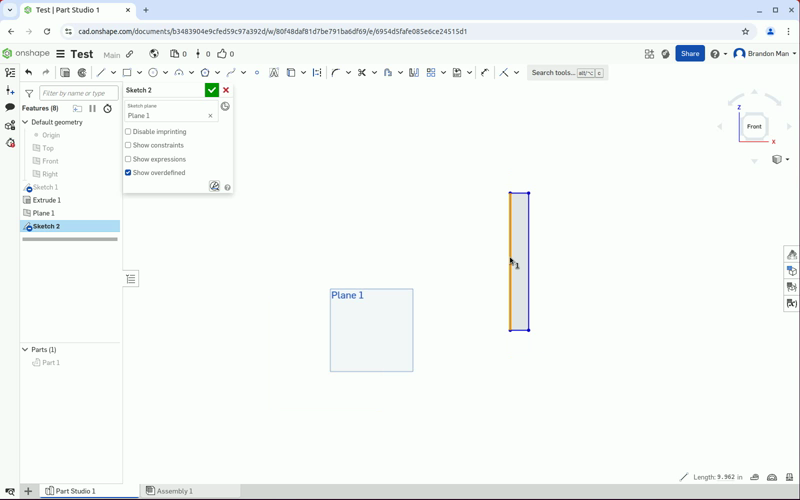
scroll(-6)
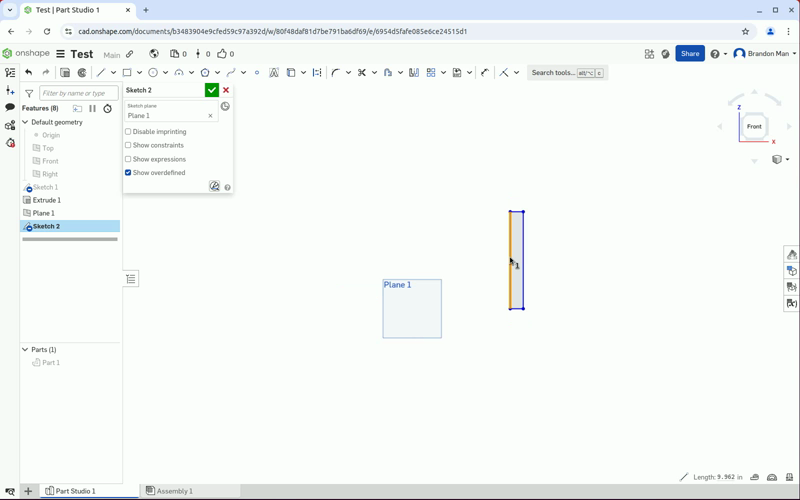
scroll(-6)
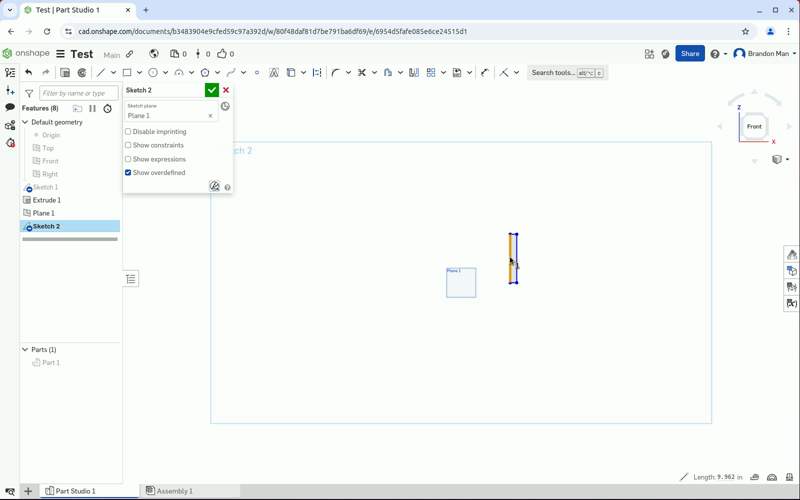
mouse_move(73, 352)
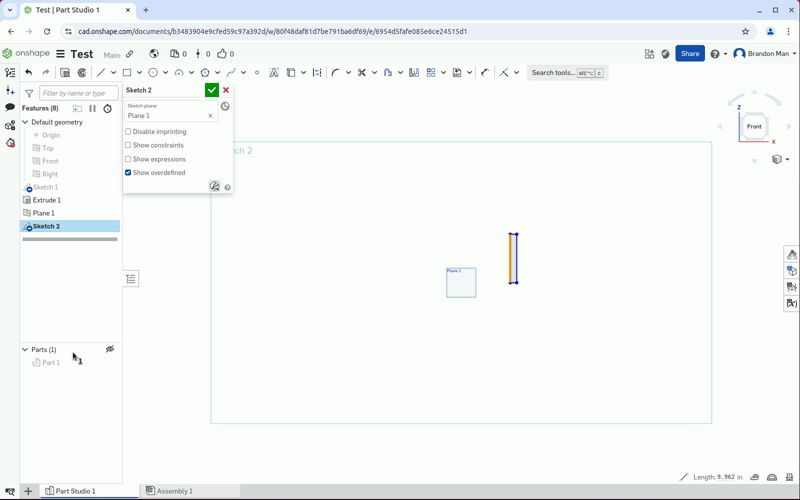
key(shift+y)
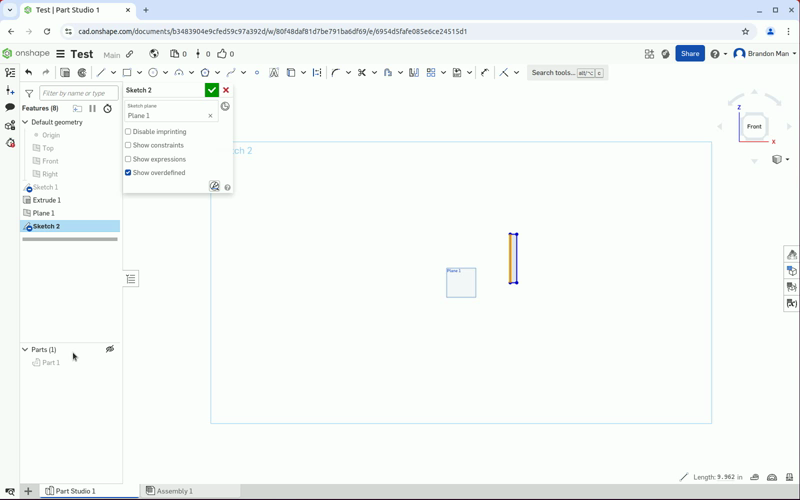
key(shift+e)
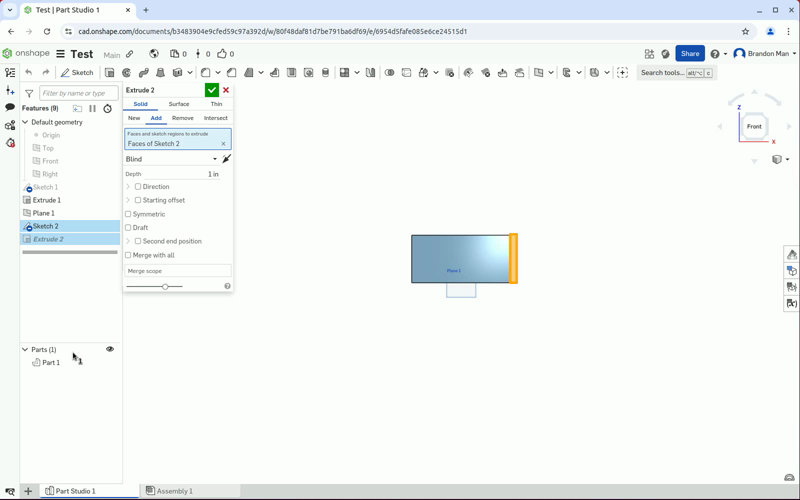
mouse_move(143, 106)
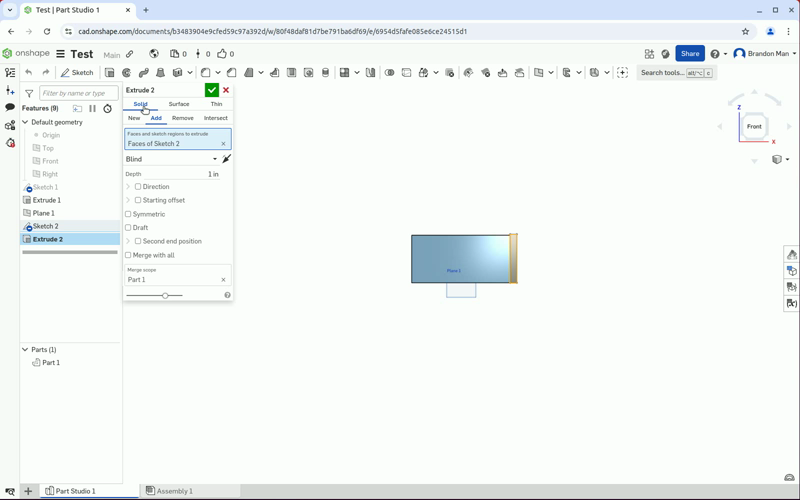
click(143, 106)
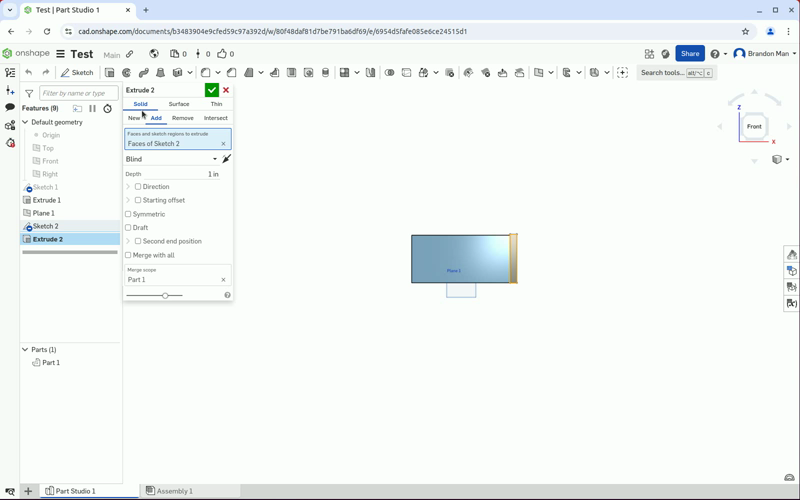
mouse_move(137, 120)
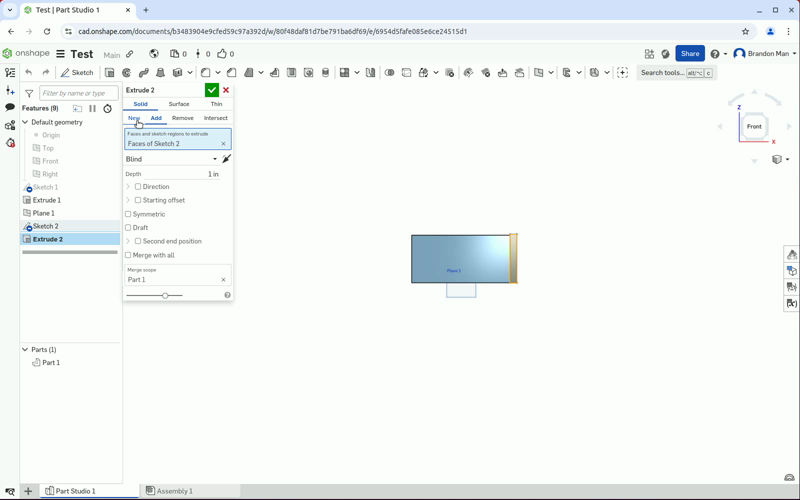
click(137, 120)
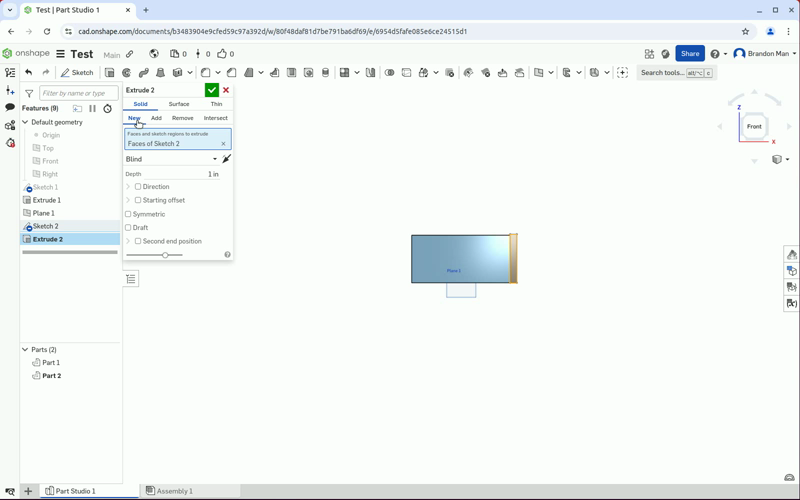
key(tab, 4)
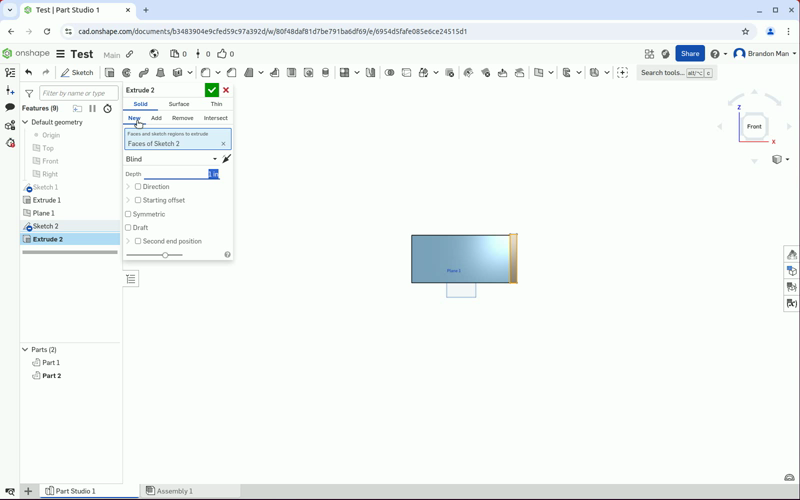
text(-24.312)
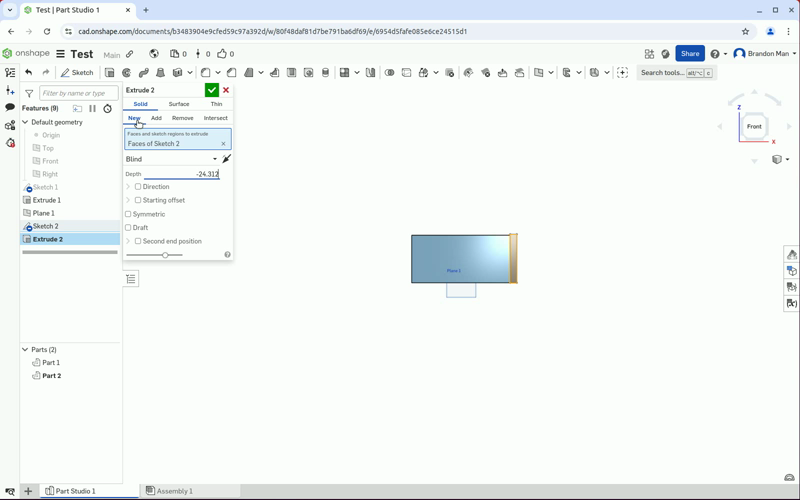
key(enter)
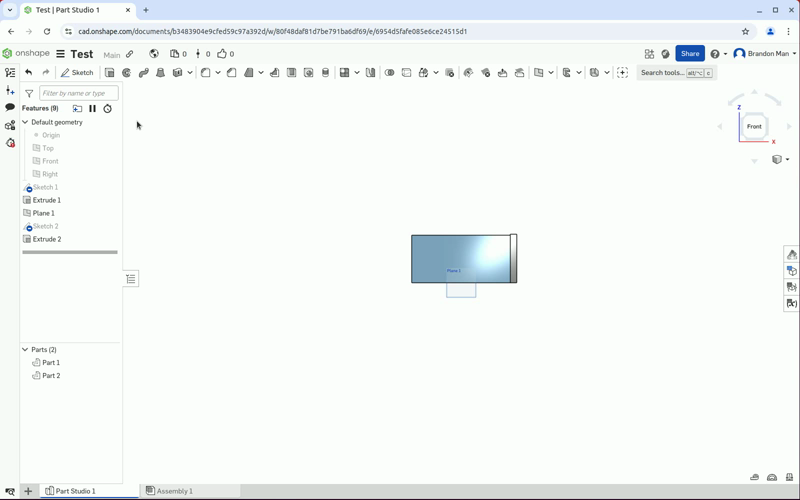
key(shift+h)
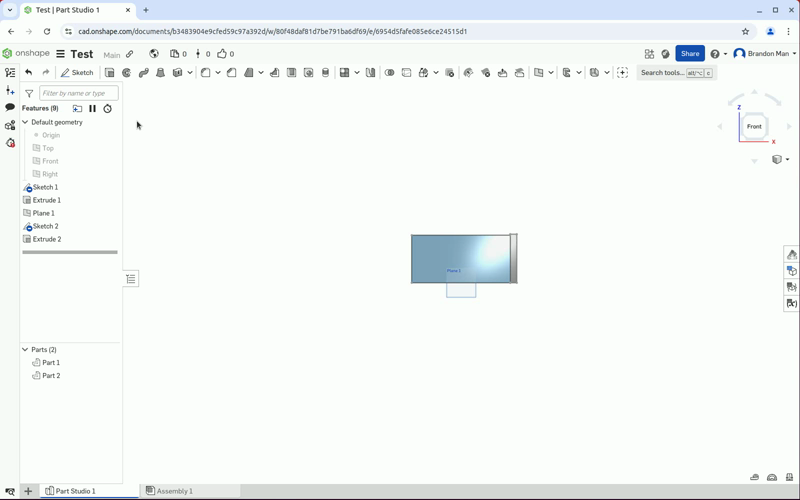
key(shift+h)
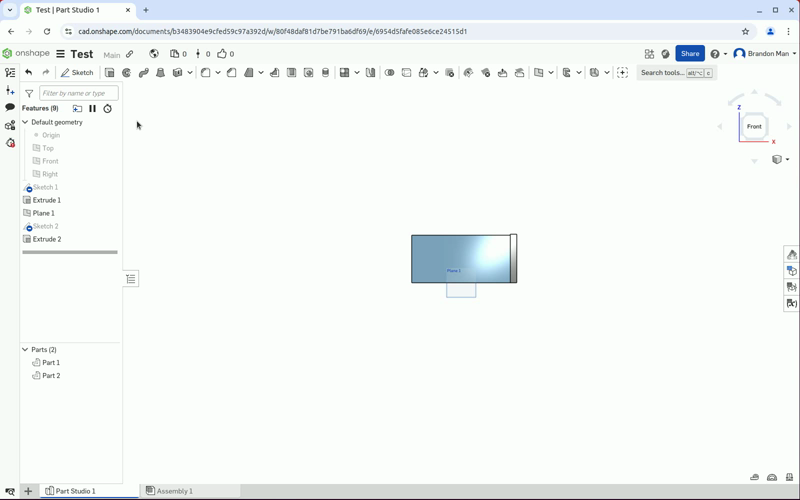
mouse_move(73, 189)
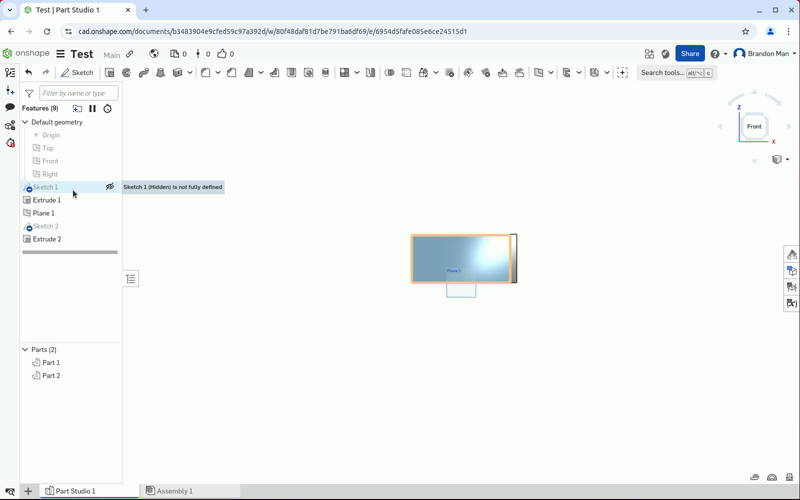
click(73, 189)
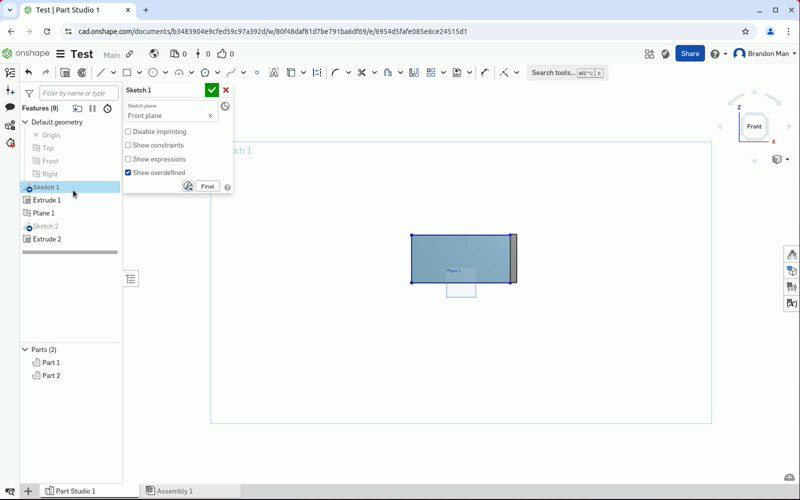
mouse_move(229, 92)
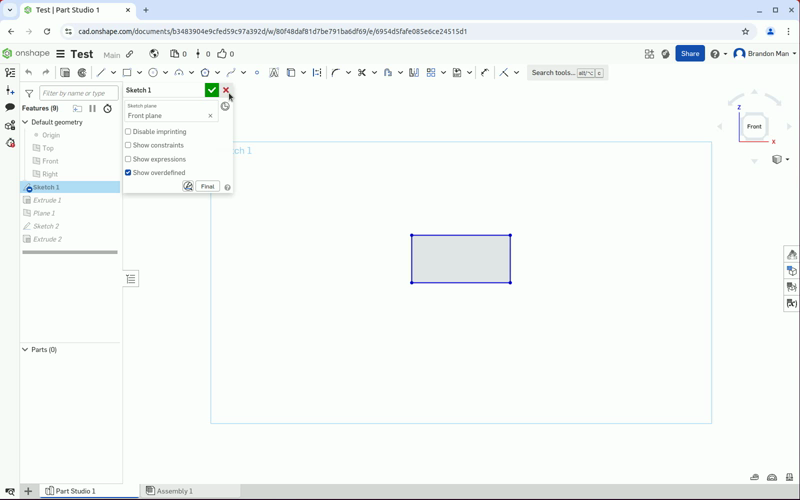
click(229, 92)
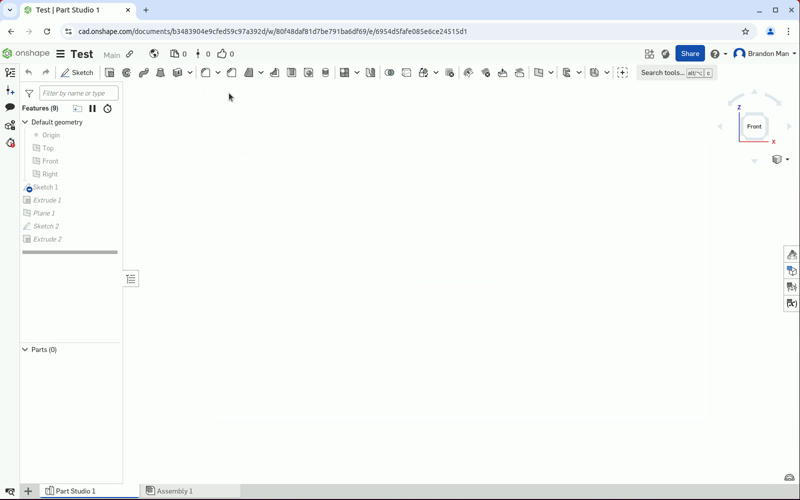
key(shift+s)
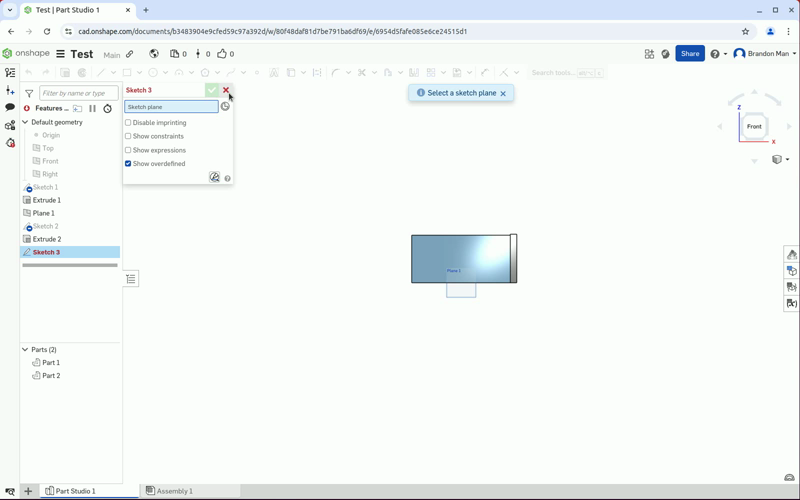
mouse_move(73, 215)
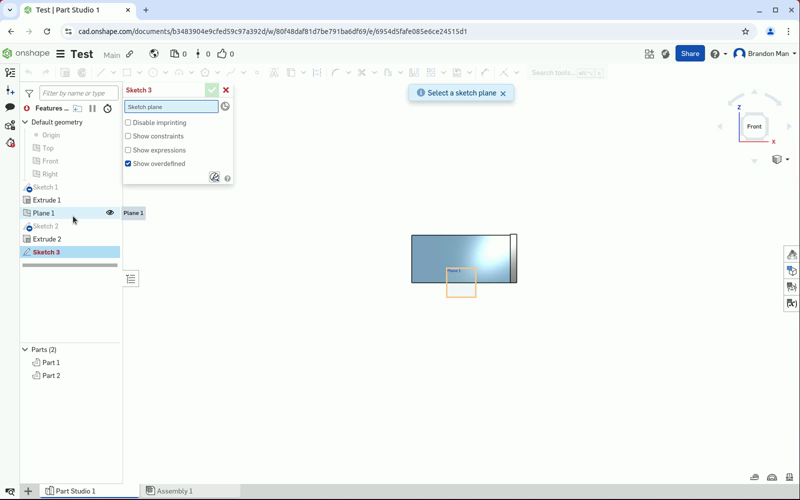
click(73, 215)
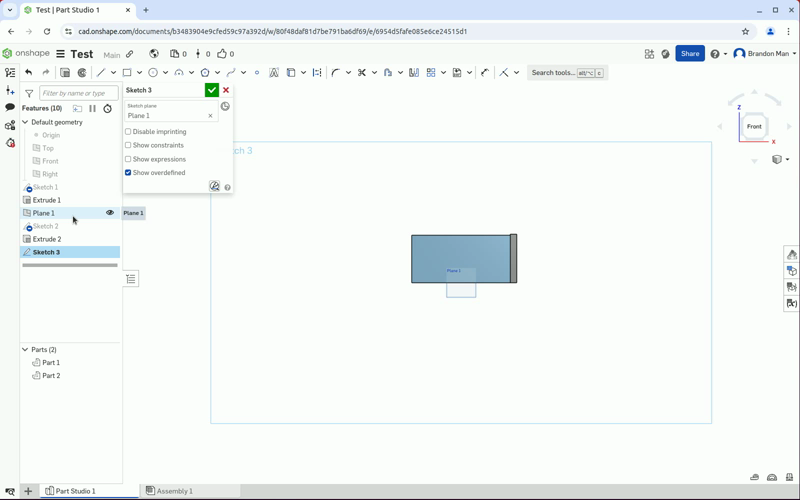
mouse_move(73, 352)
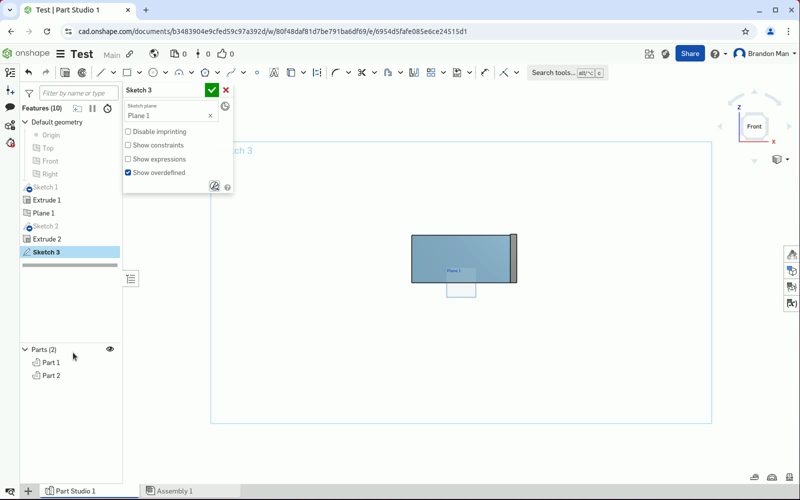
key(y)
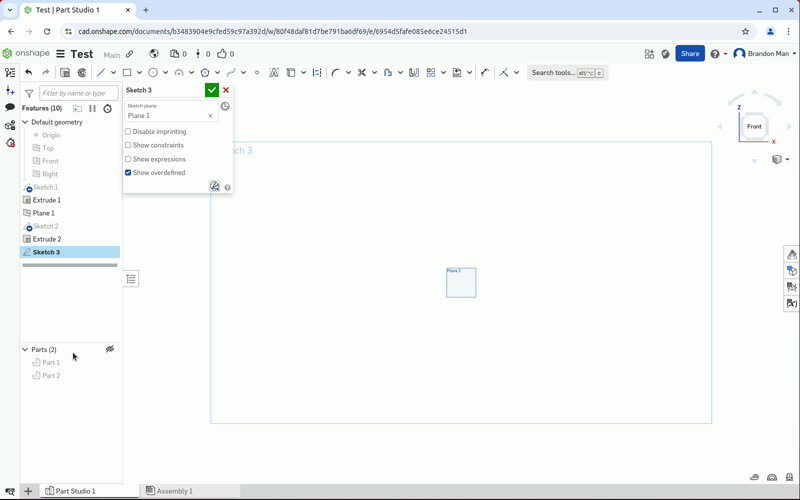
key(l)
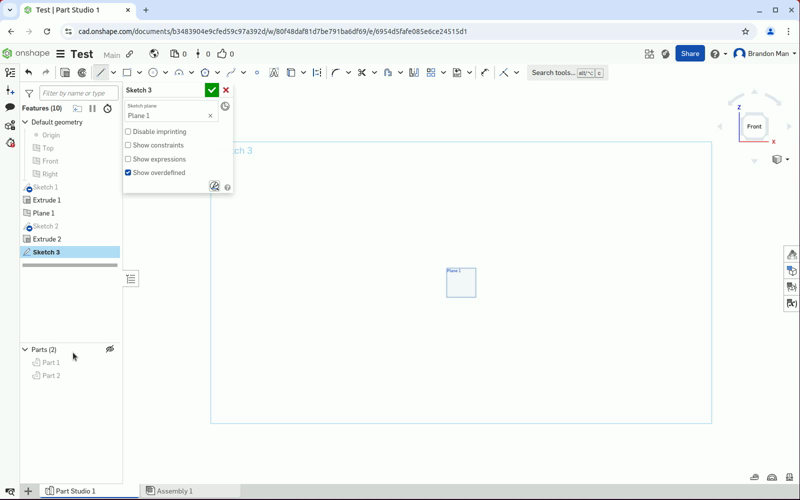
key_down(shift)
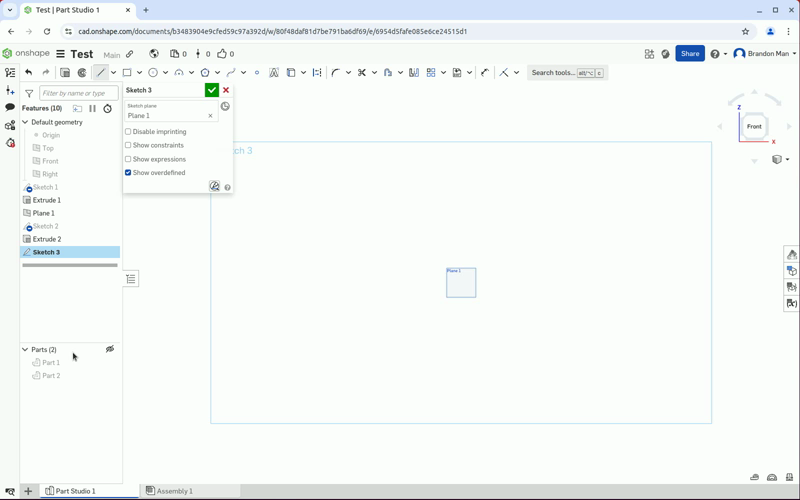
mouse_move(405, 282)
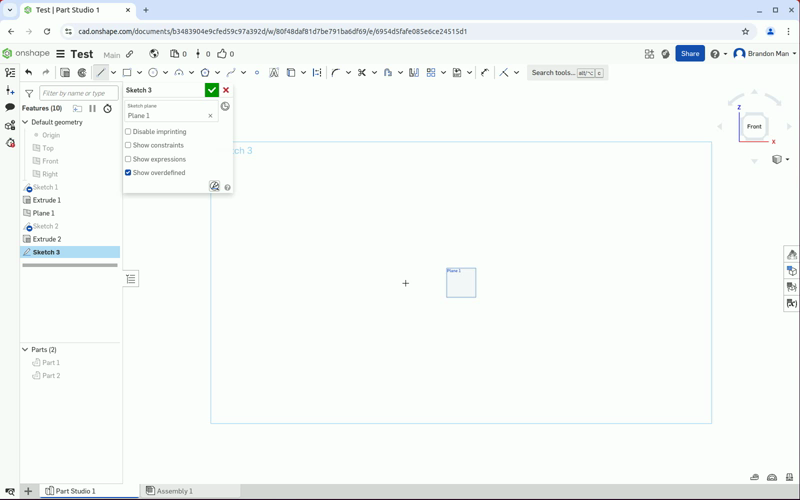
click(405, 282)
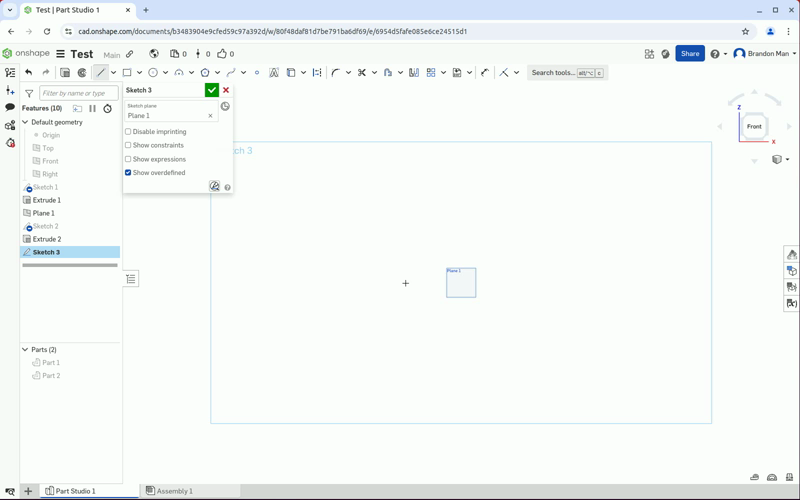
key_up(shift)
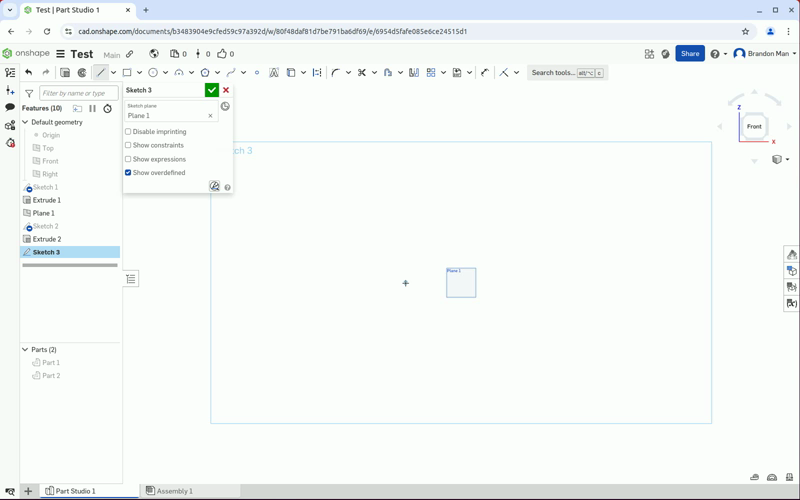
key_down(shift)
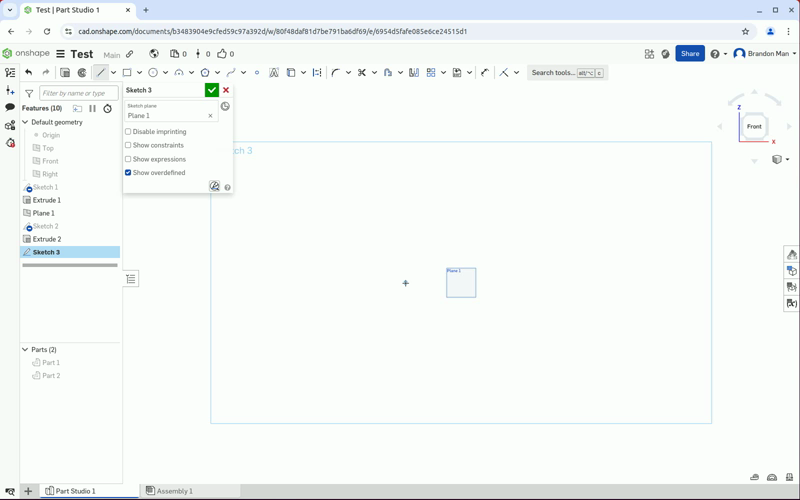
mouse_move(435, 282)
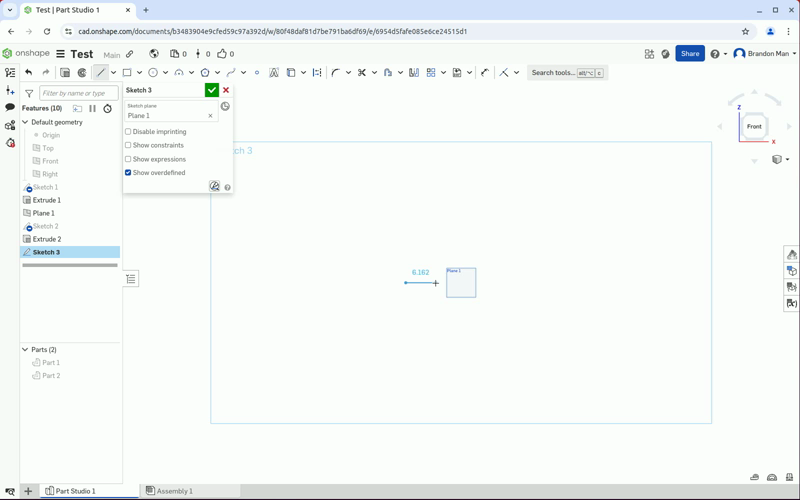
mouse_move(412, 282)
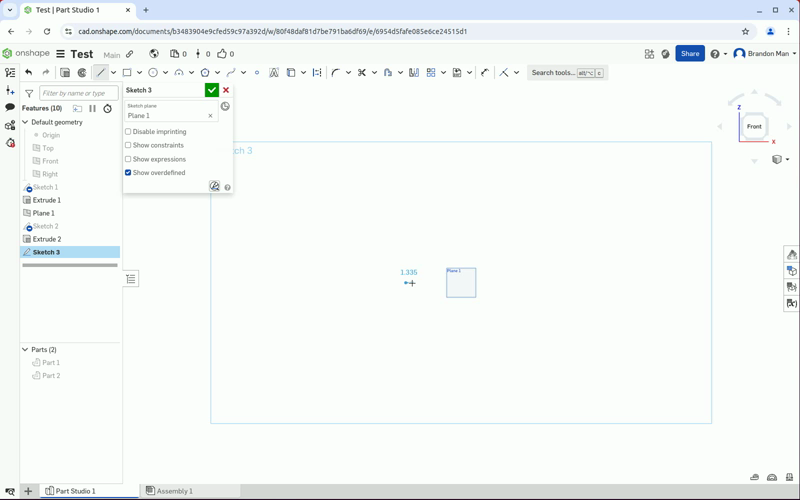
scroll(6)
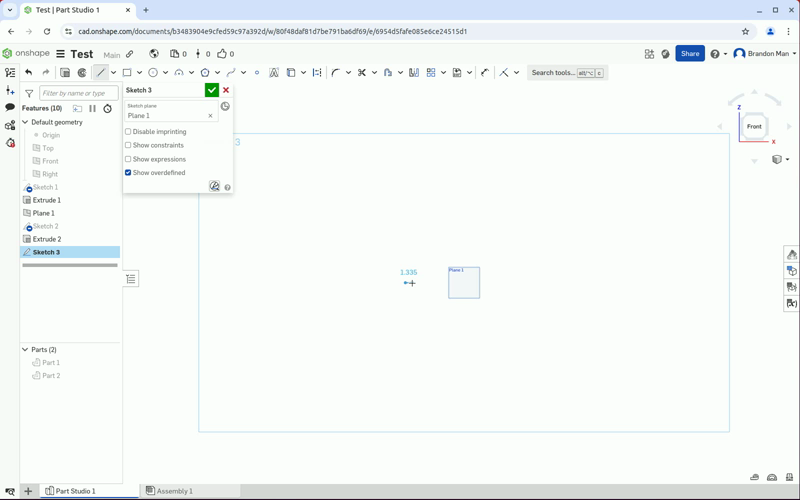
scroll(6)
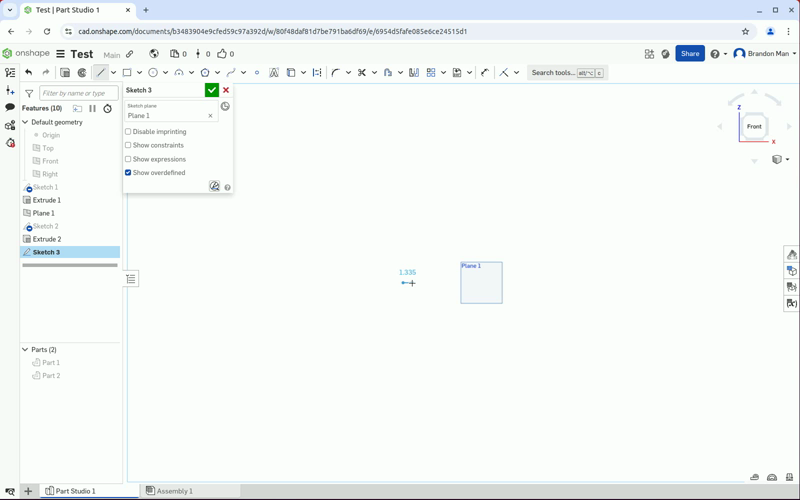
scroll(6)
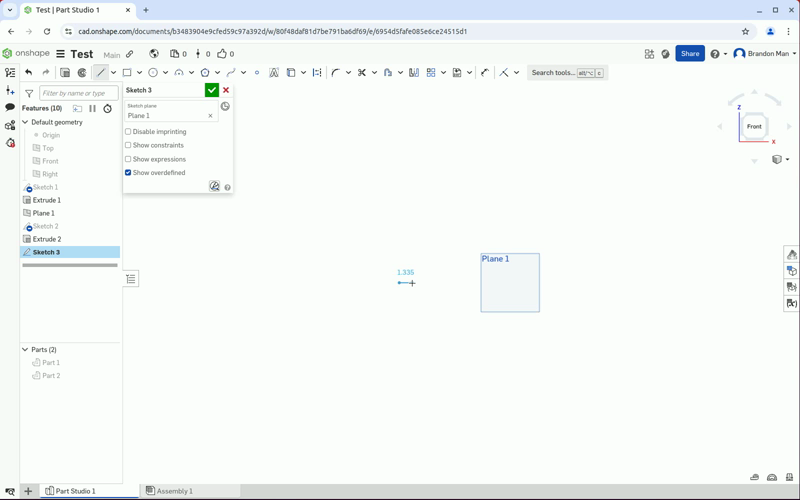
scroll(6)
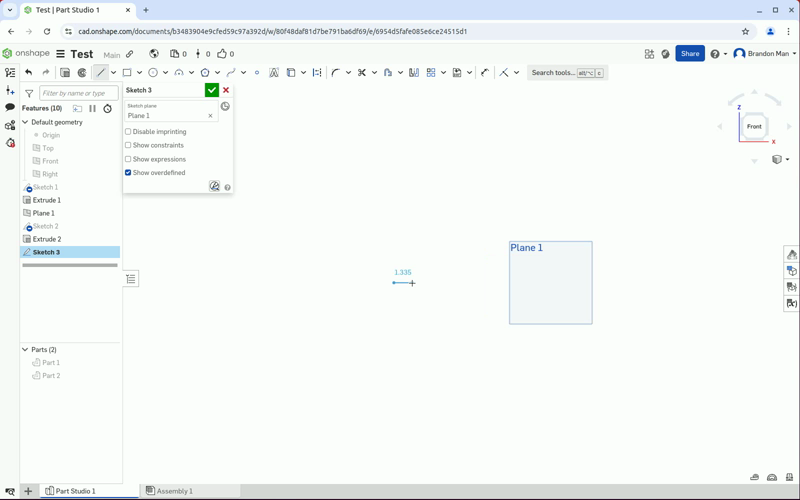
scroll(6)
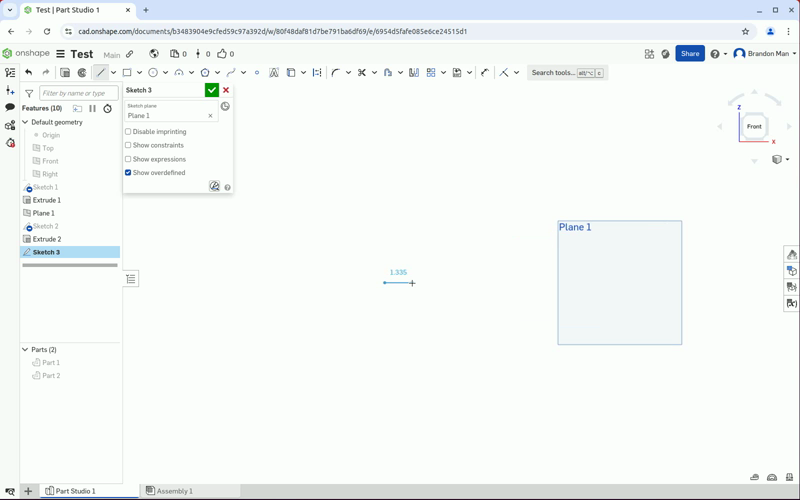
scroll(6)
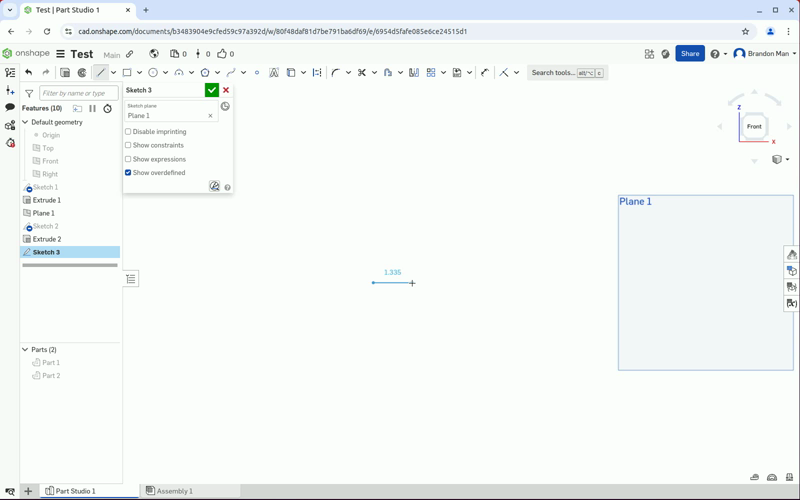
scroll(6)
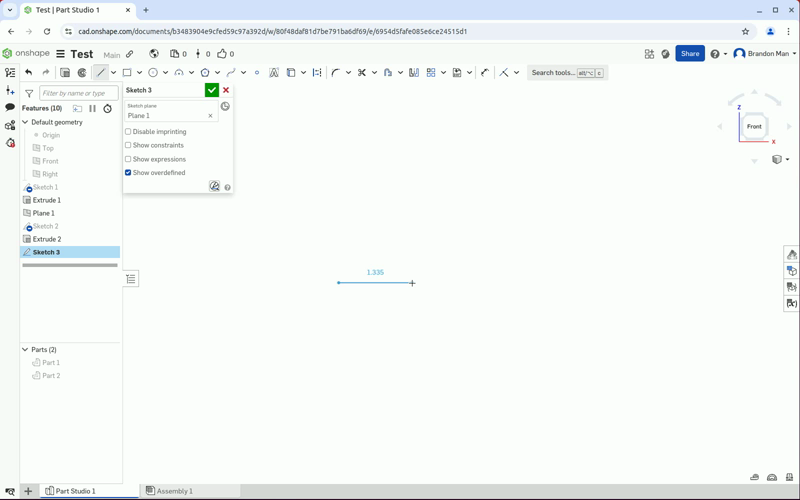
click(412, 282)
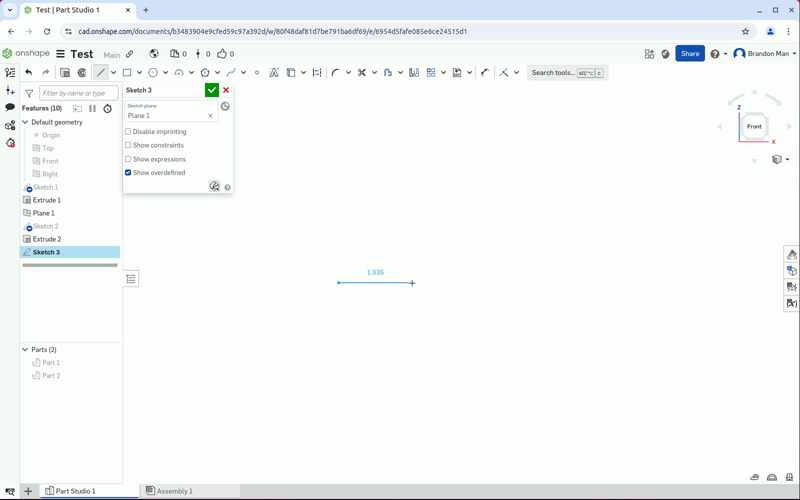
scroll(-6)
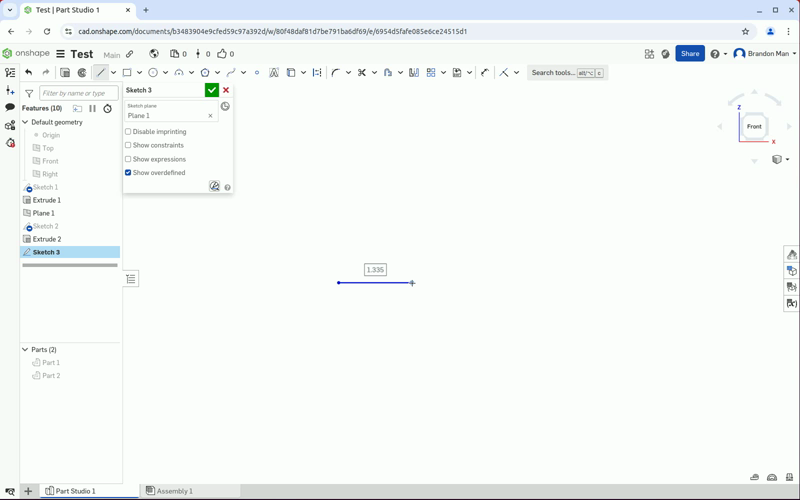
scroll(-6)
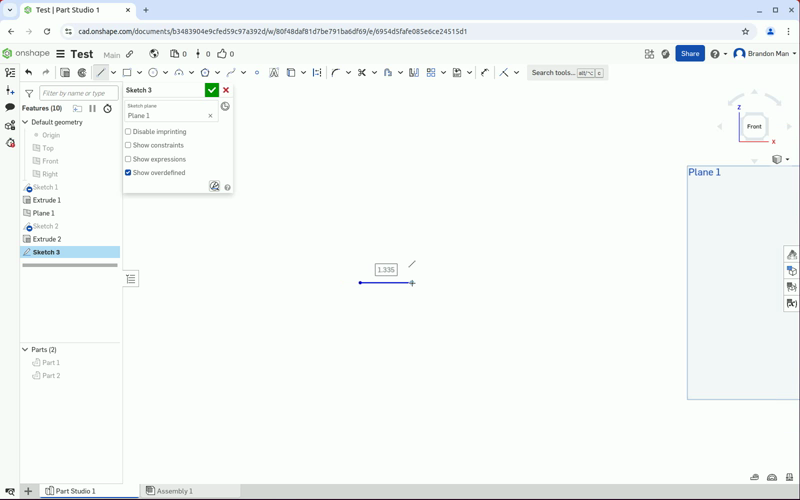
scroll(-6)
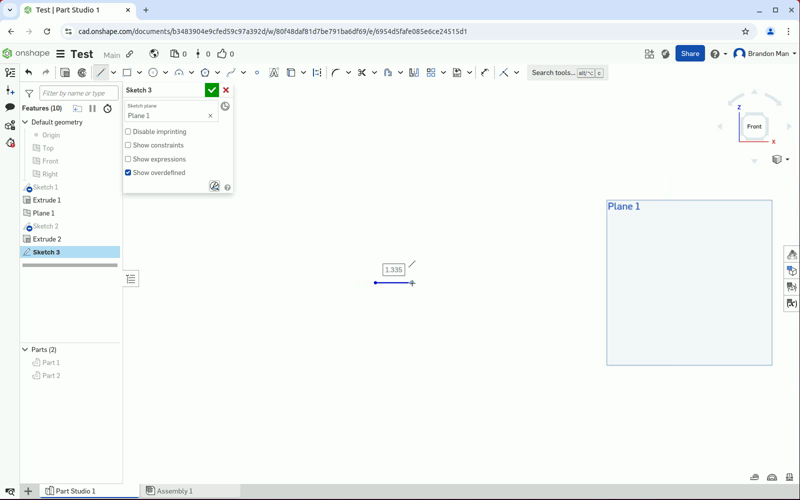
scroll(-6)
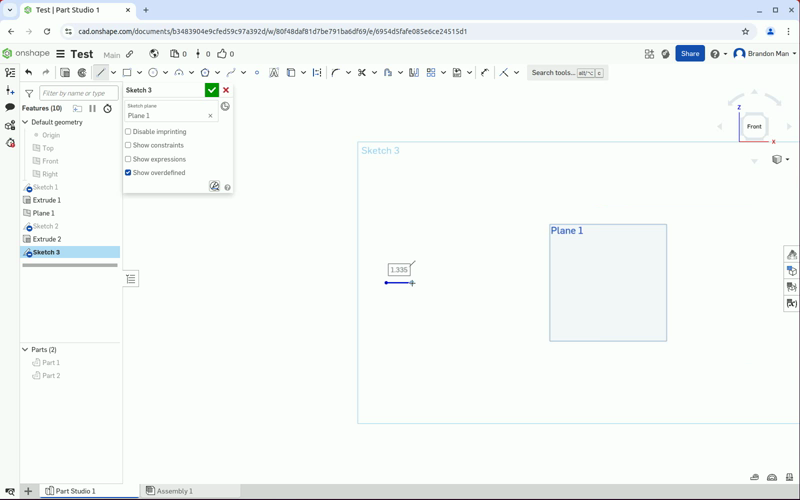
scroll(-6)
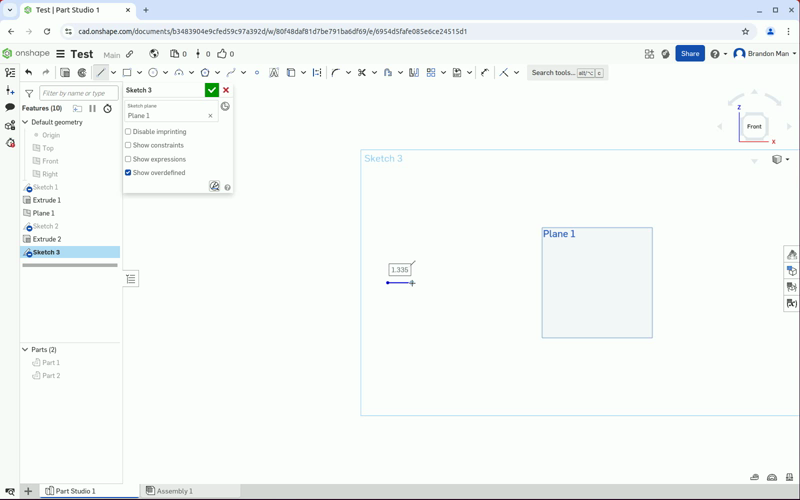
scroll(-6)
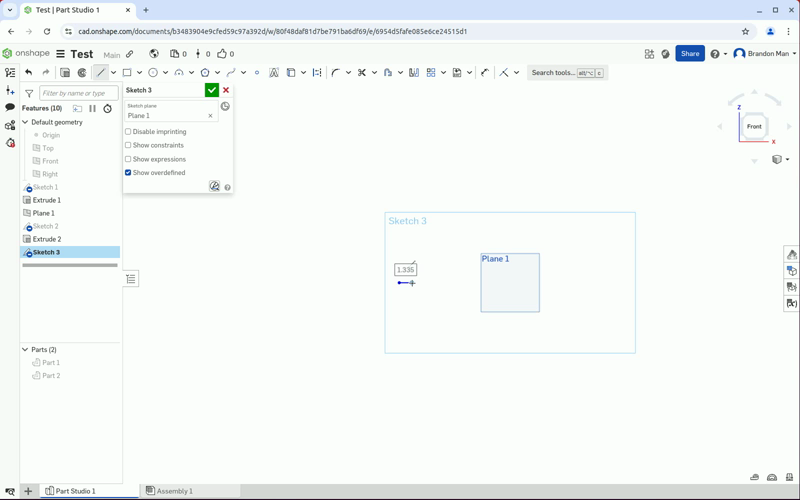
scroll(-6)
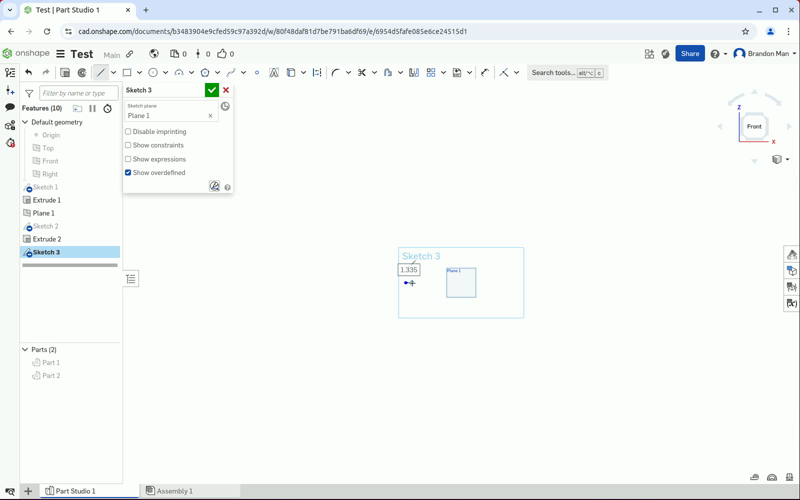
key_up(shift)
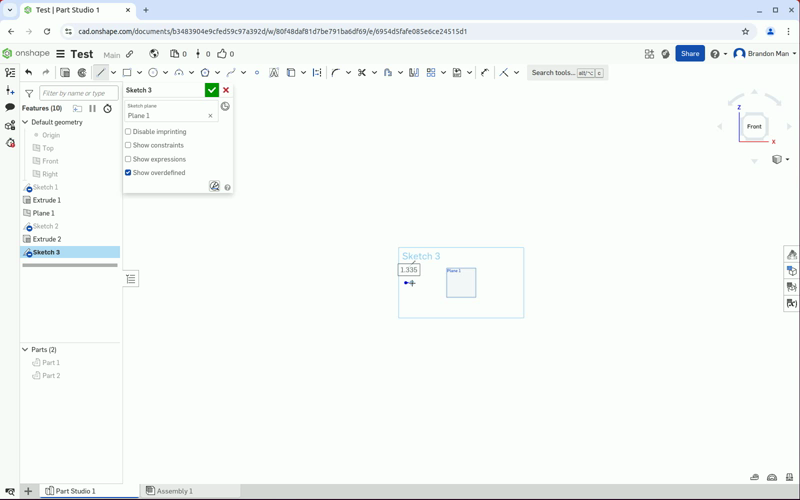
key_down(shift)
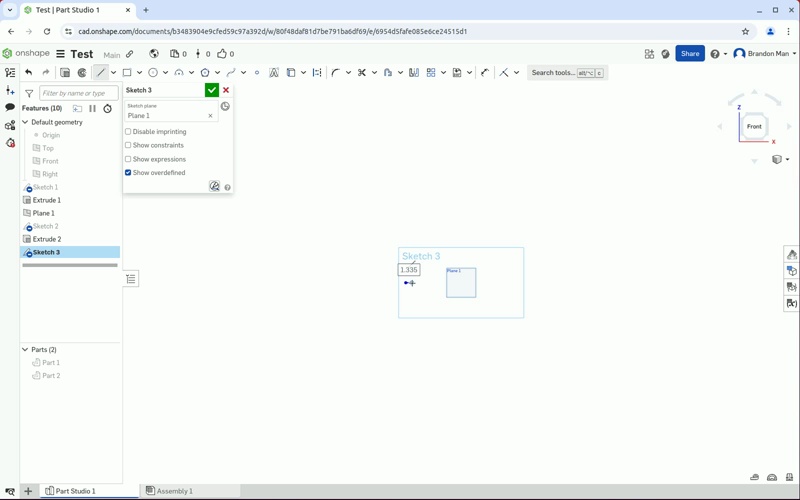
mouse_move(442, 282)
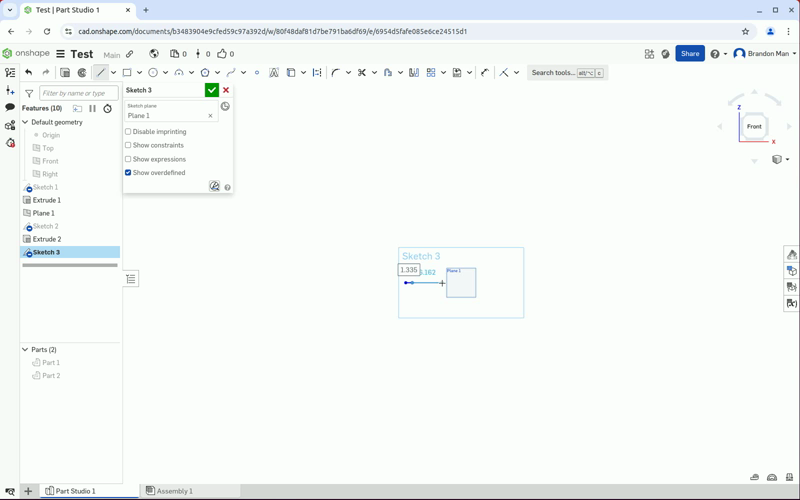
mouse_move(412, 234)
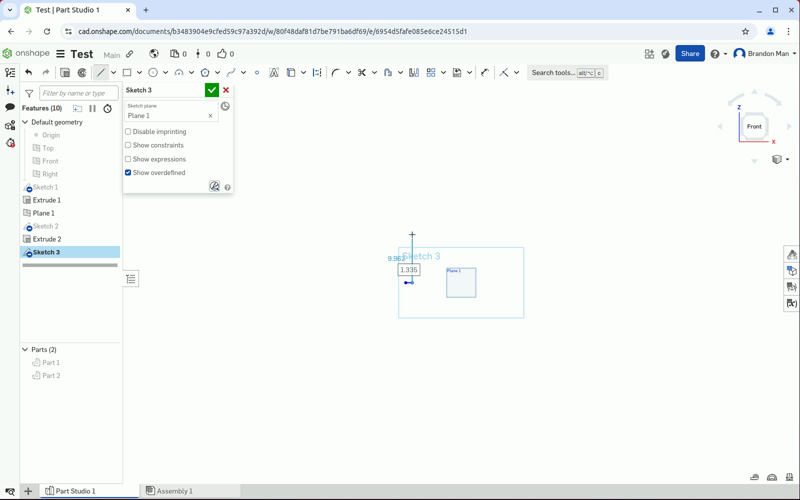
click(412, 234)
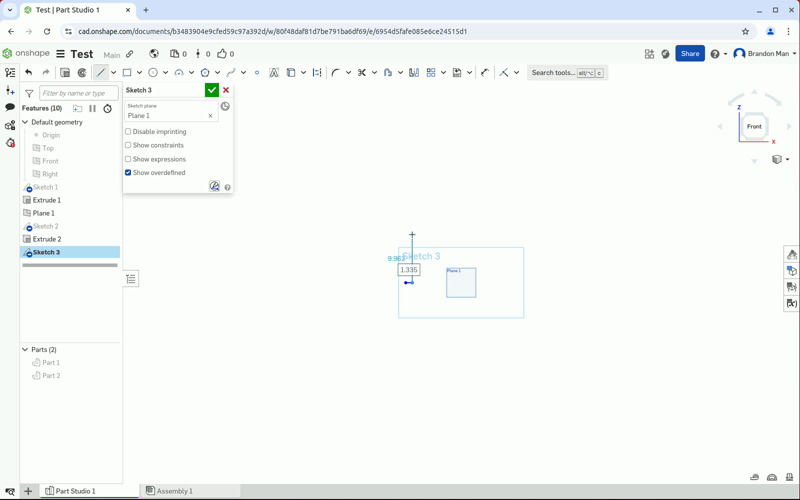
key_up(shift)
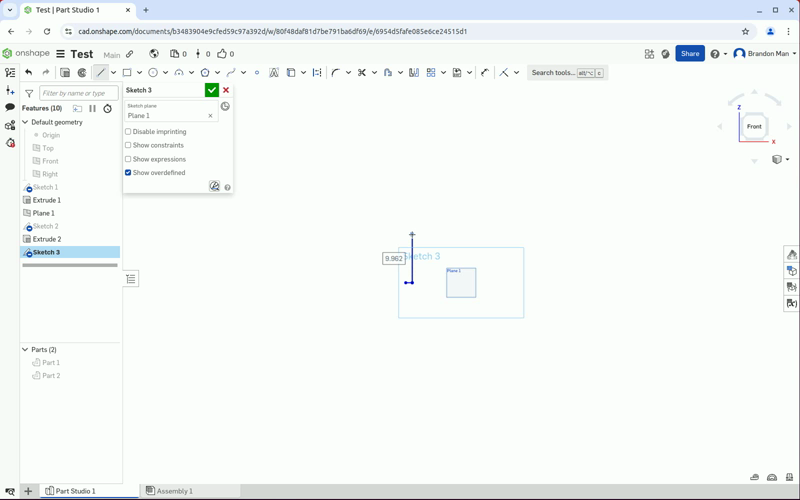
key_down(shift)
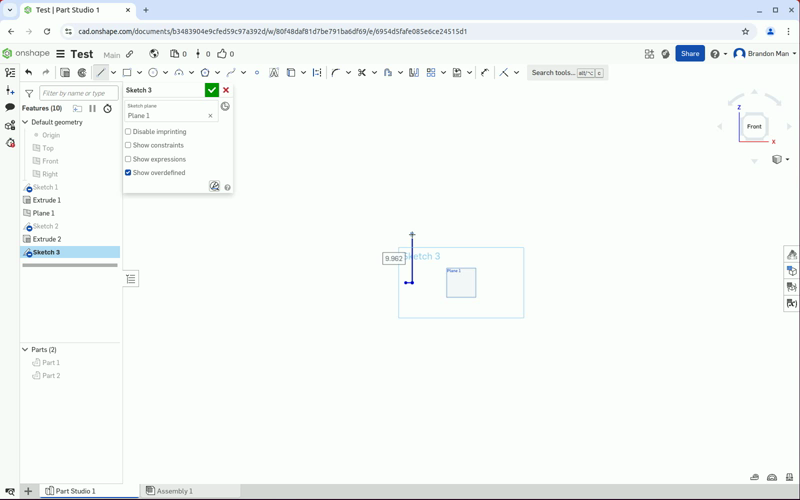
mouse_move(442, 234)
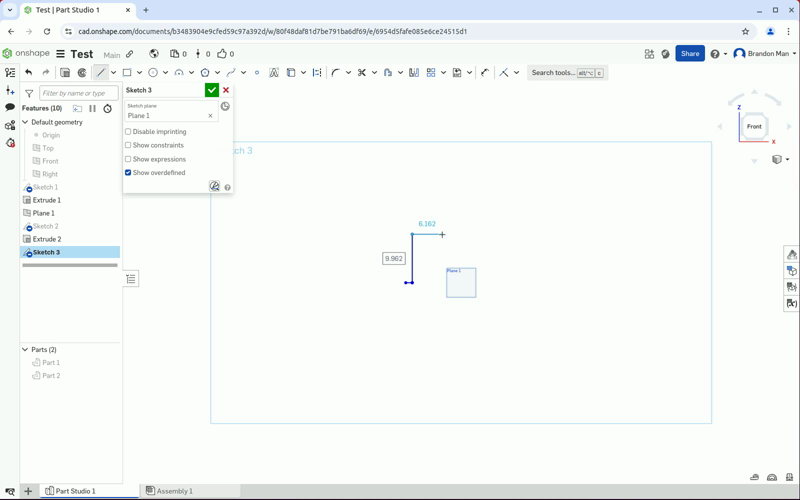
mouse_move(405, 234)
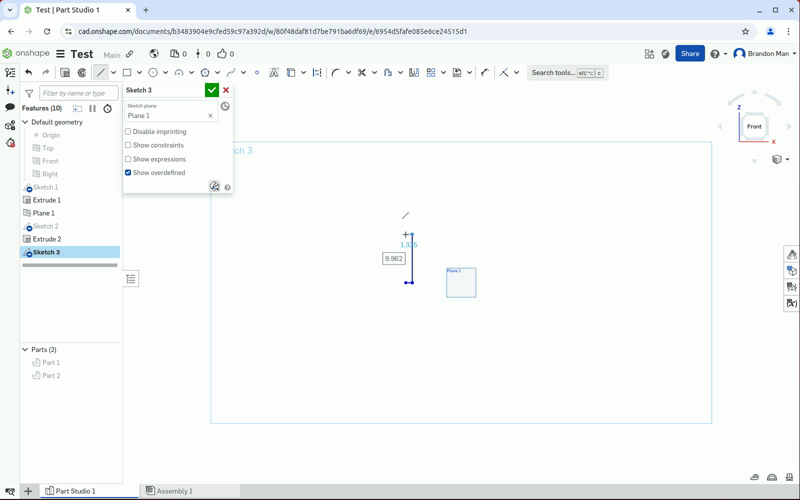
scroll(6)
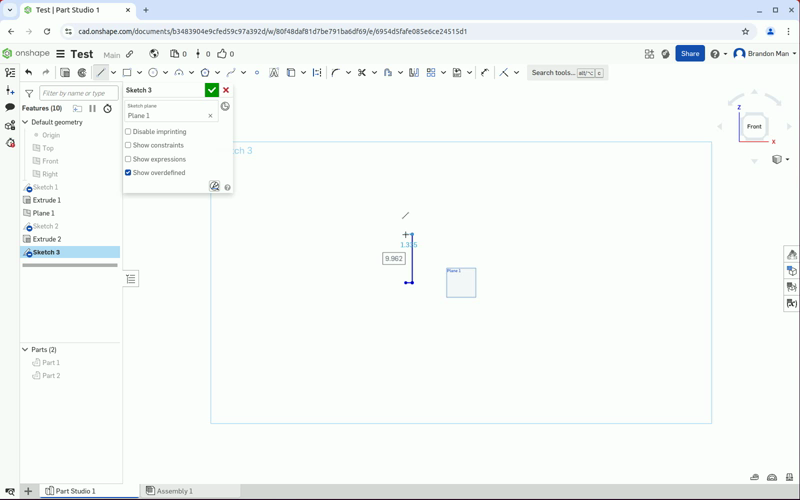
scroll(6)
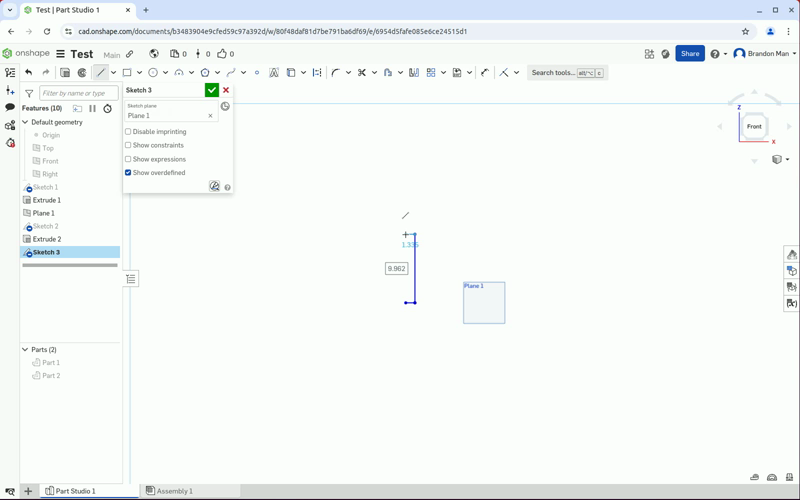
scroll(6)
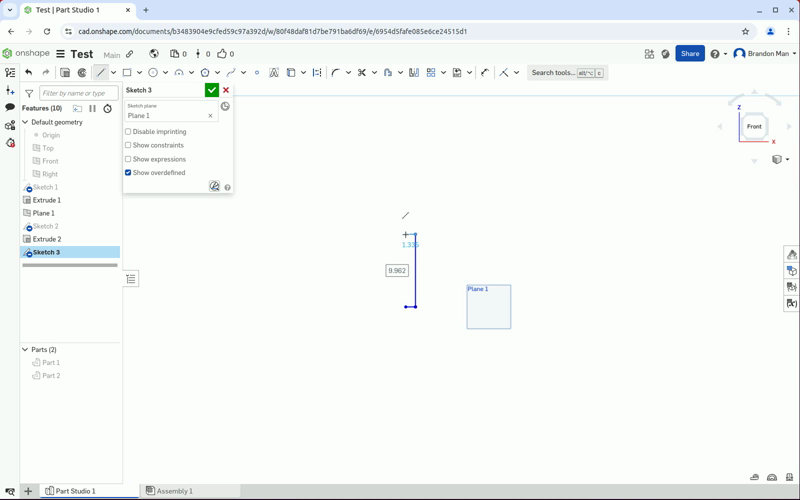
scroll(6)
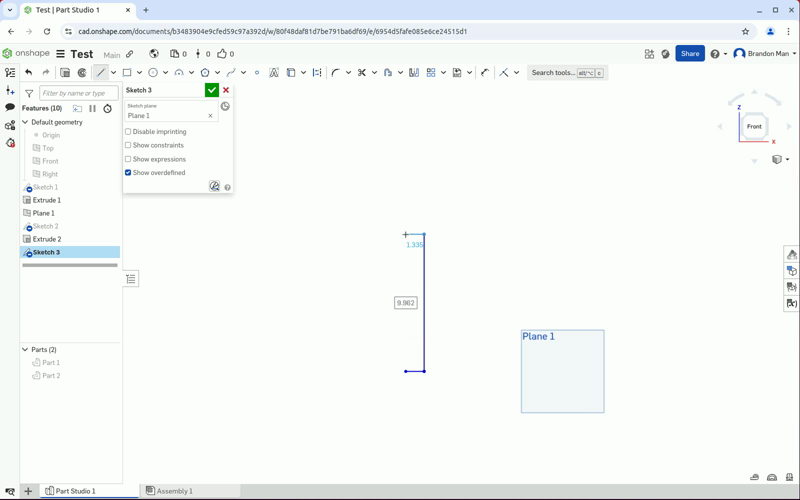
scroll(6)
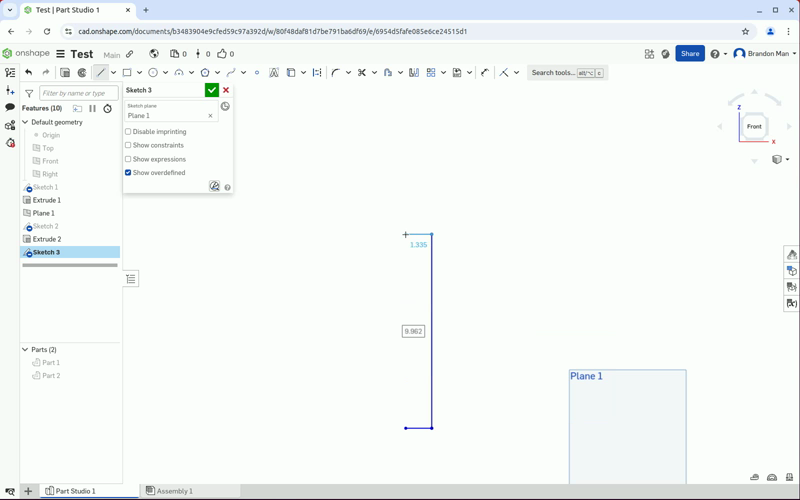
scroll(6)
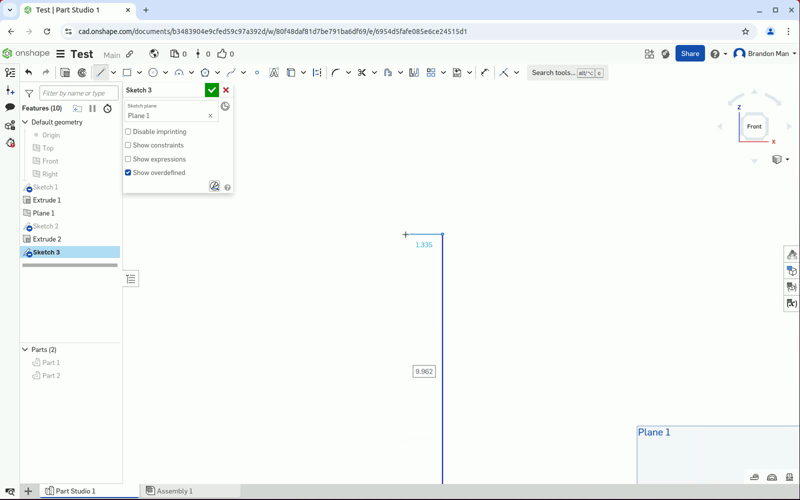
scroll(6)
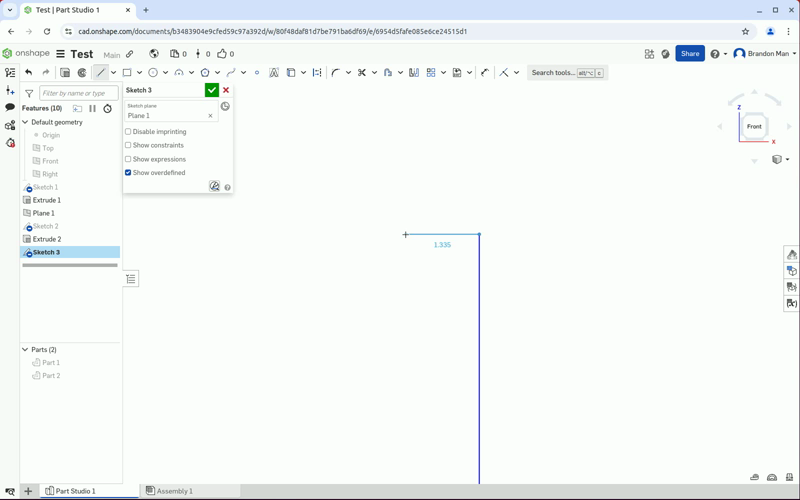
click(405, 234)
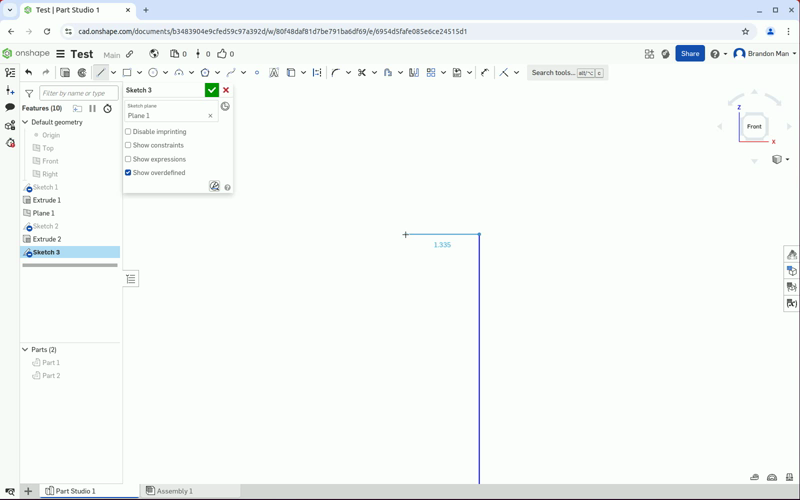
scroll(-6)
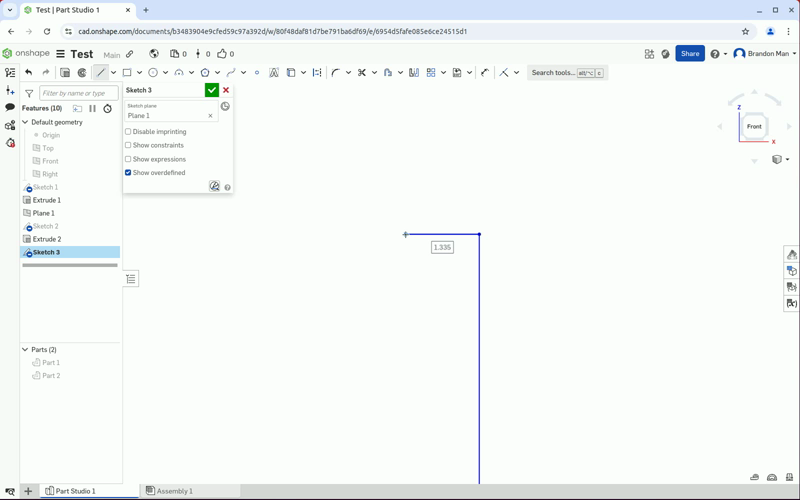
scroll(-6)
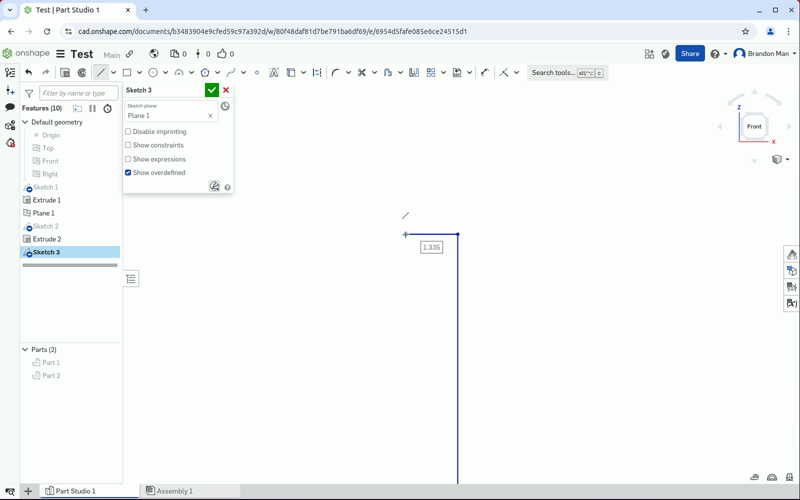
scroll(-6)
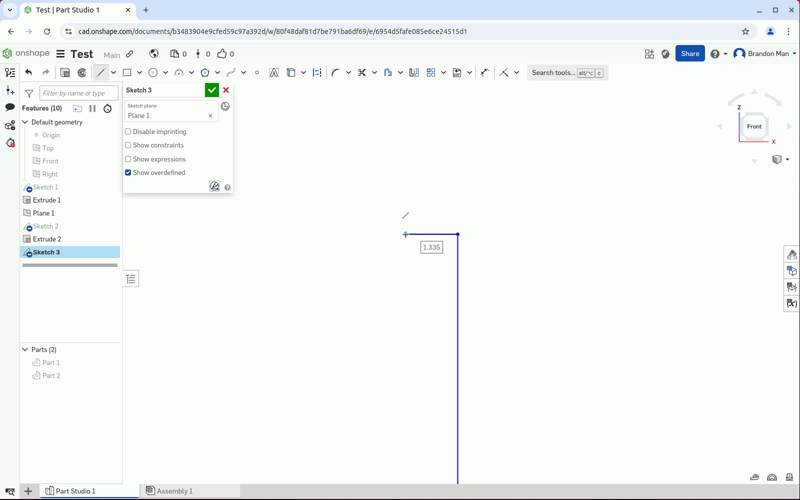
scroll(-6)
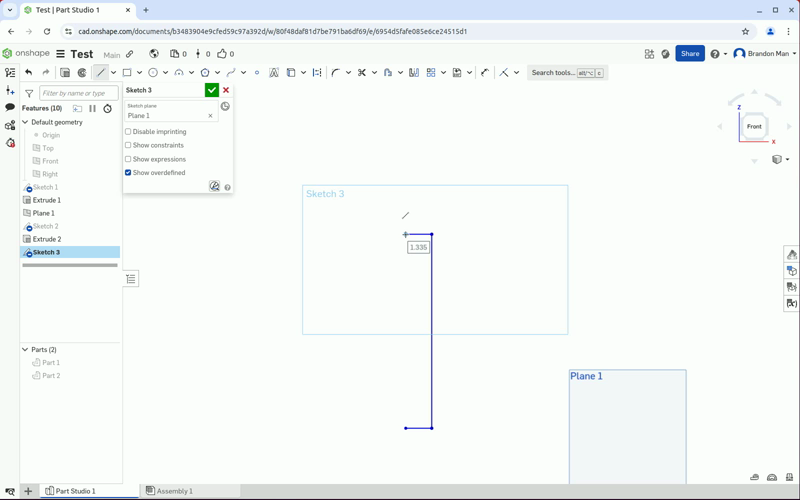
scroll(-6)
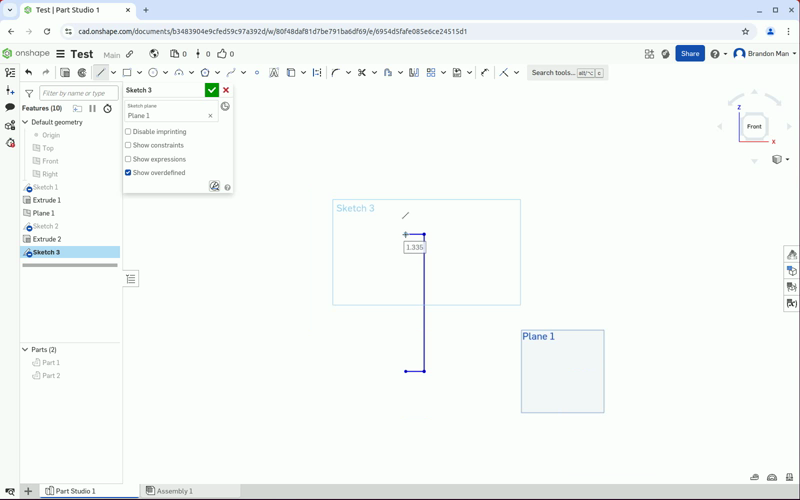
scroll(-6)
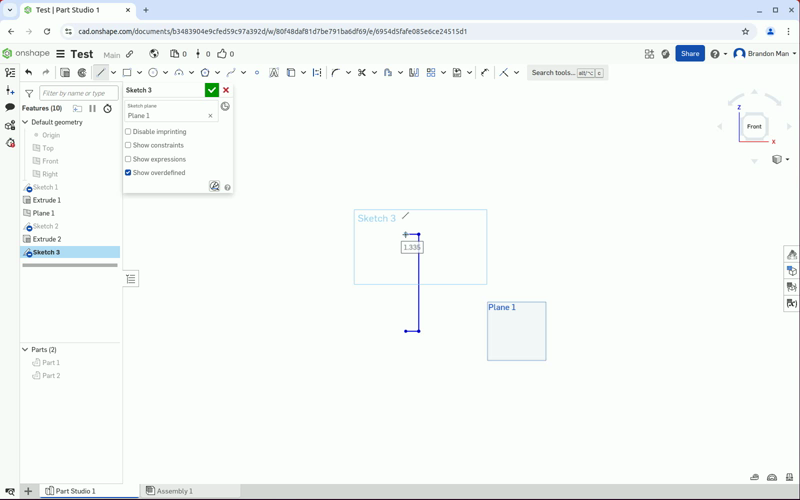
scroll(-6)
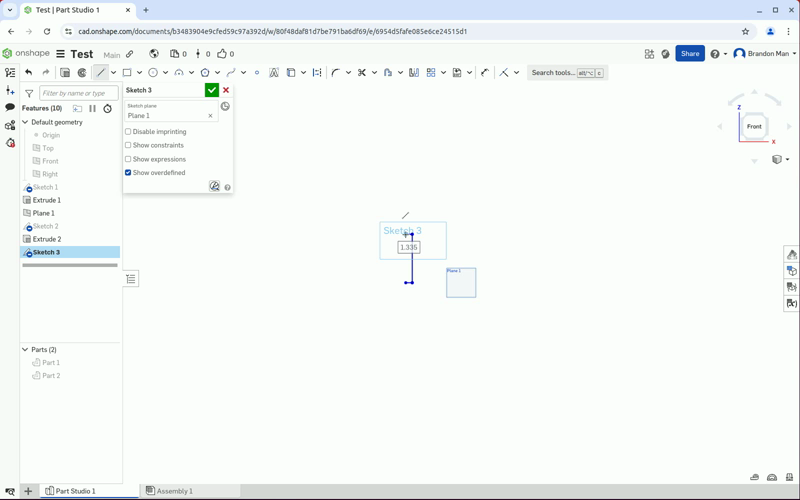
key_up(shift)
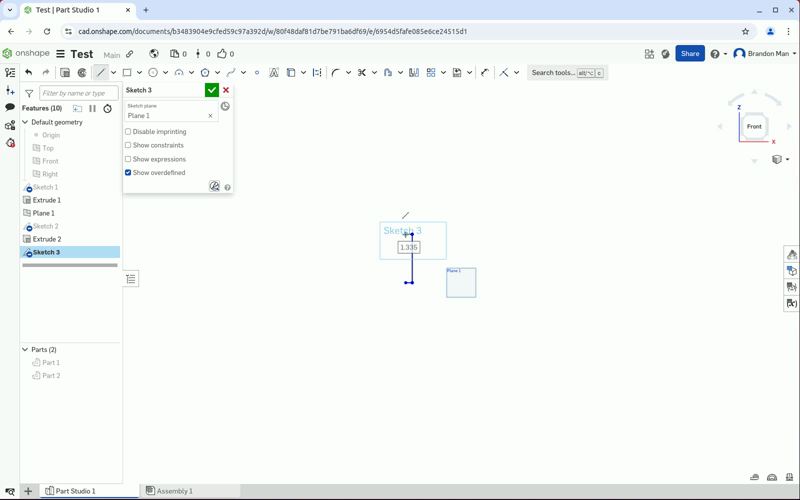
mouse_move(435, 234)
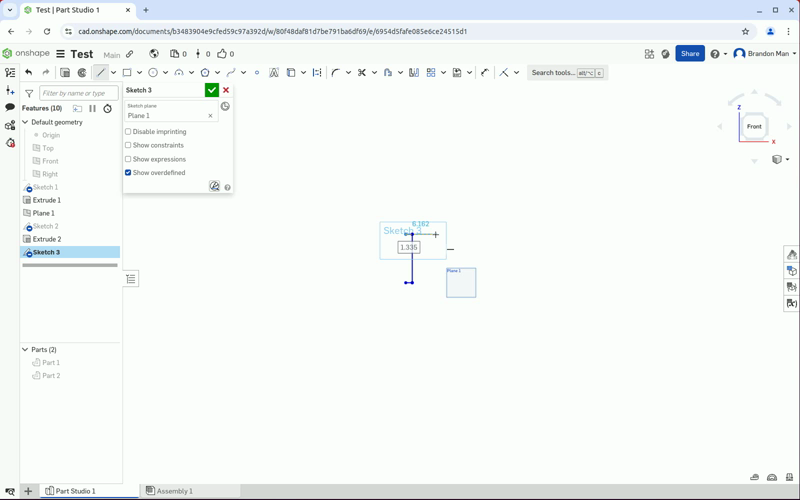
key_down(shift)
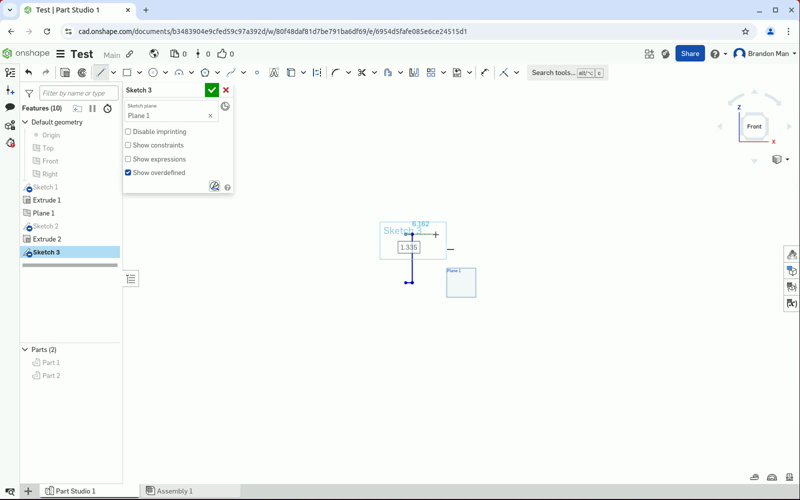
mouse_move(405, 282)
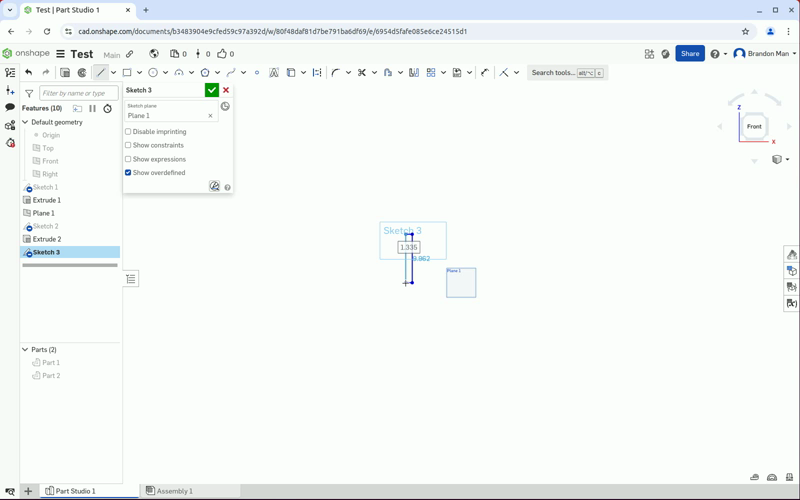
key_up(shift)
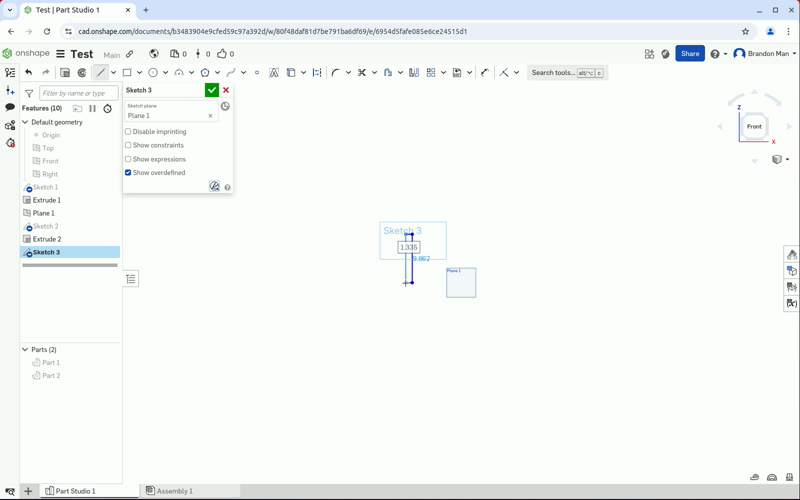
click(405, 282)
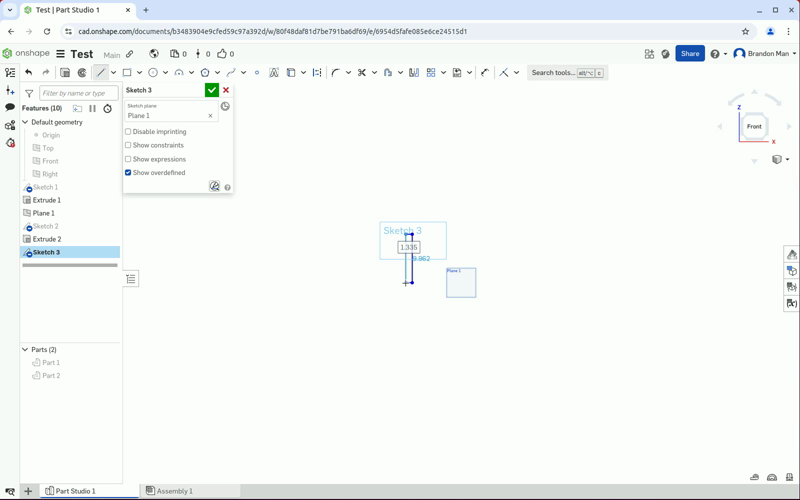
key(esc)
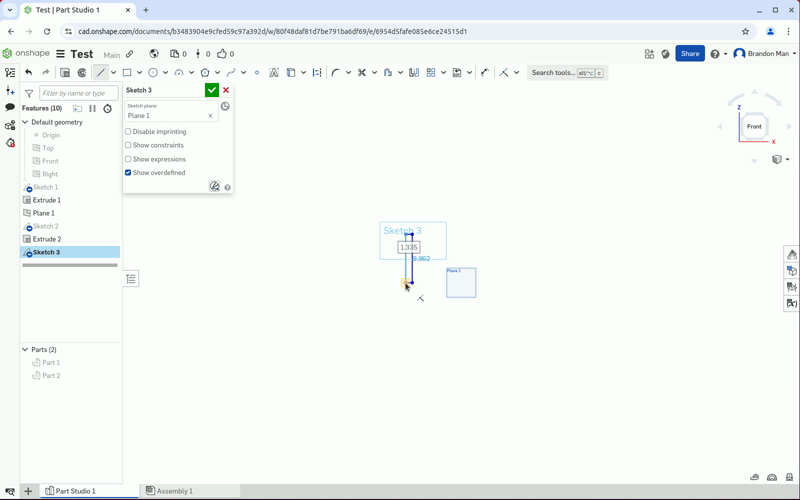
mouse_move(411, 280)
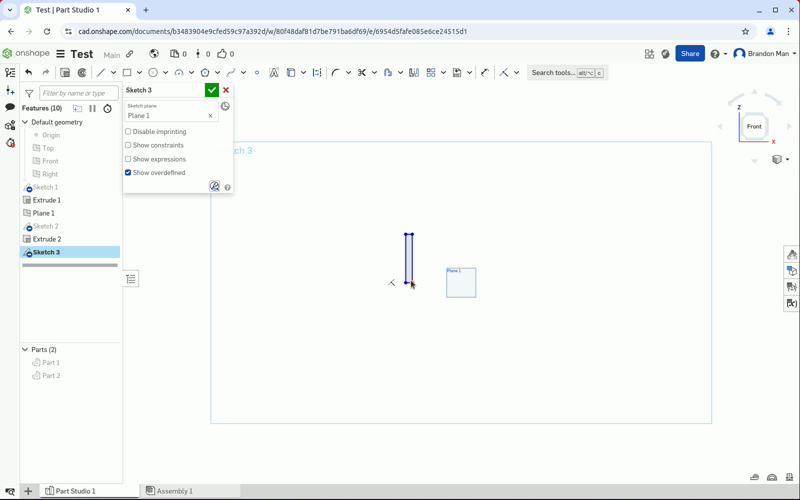
scroll(6)
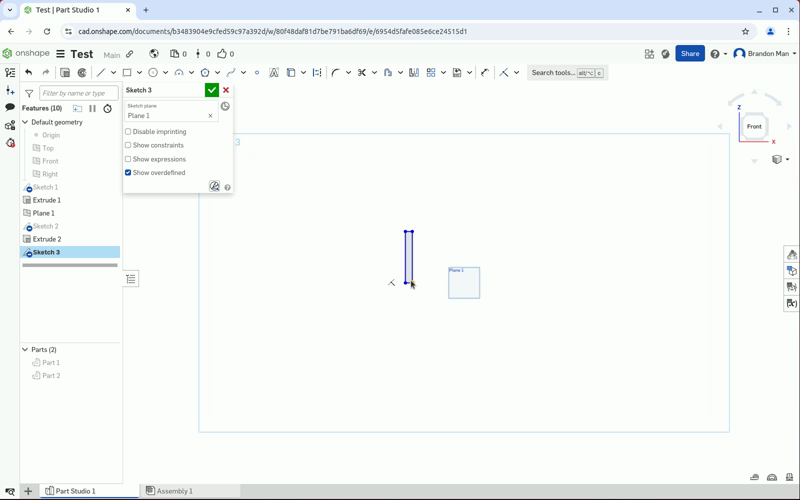
scroll(6)
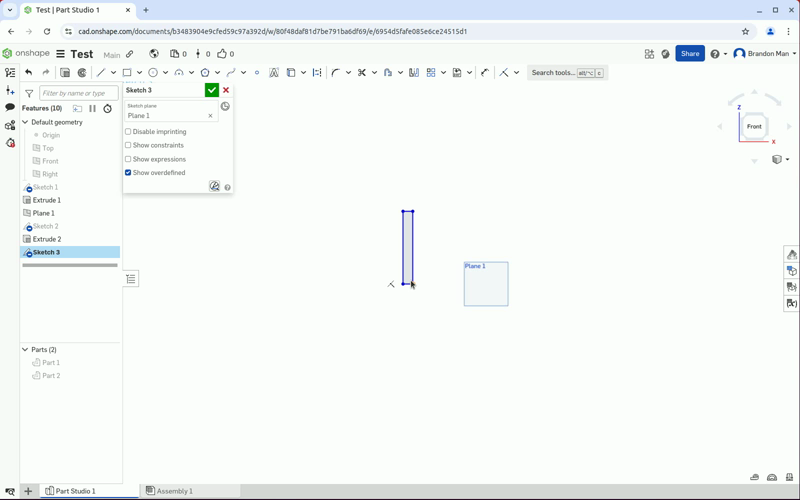
scroll(6)
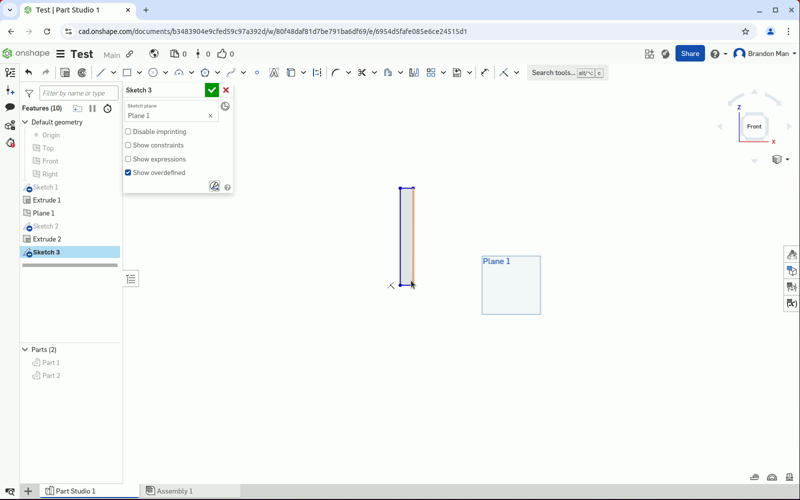
scroll(6)
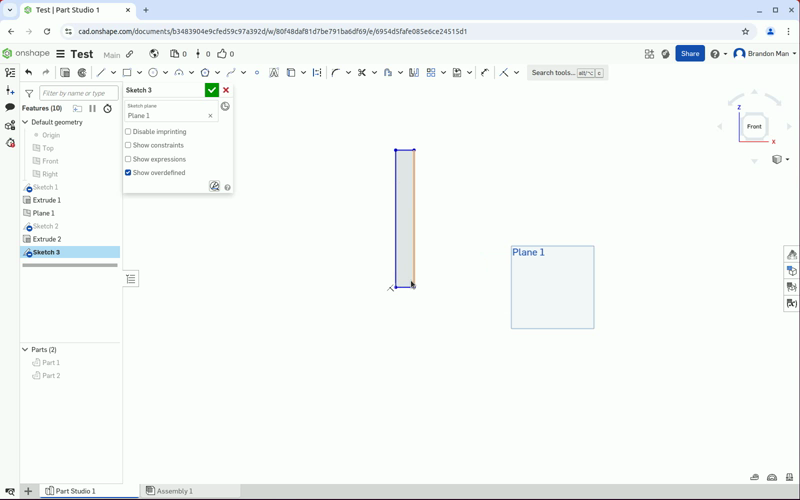
scroll(6)
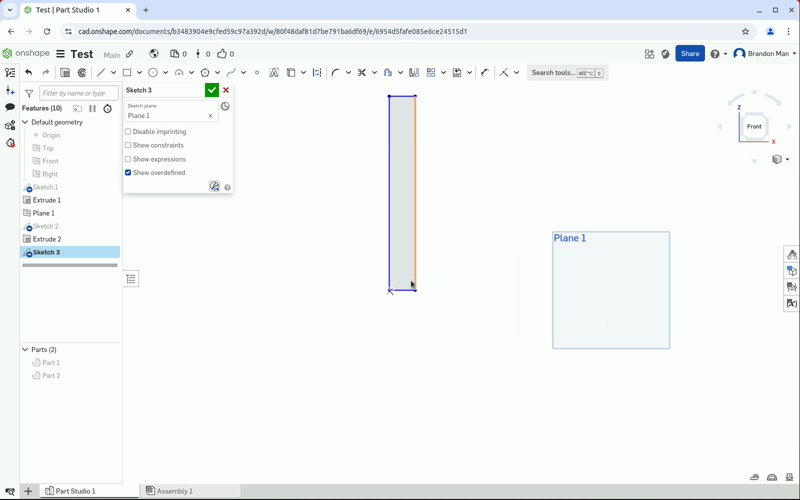
scroll(6)
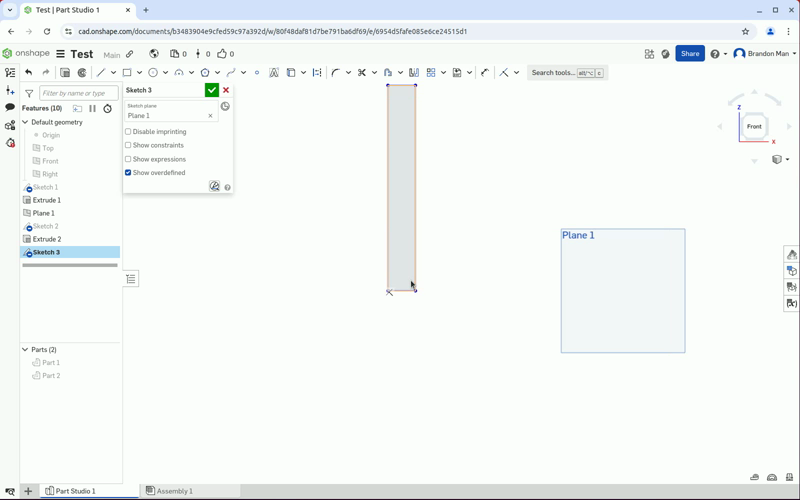
scroll(6)
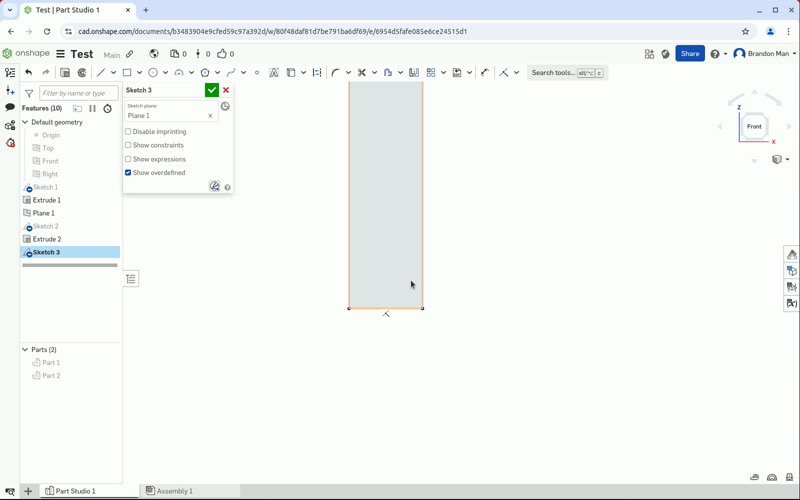
click(411, 280)
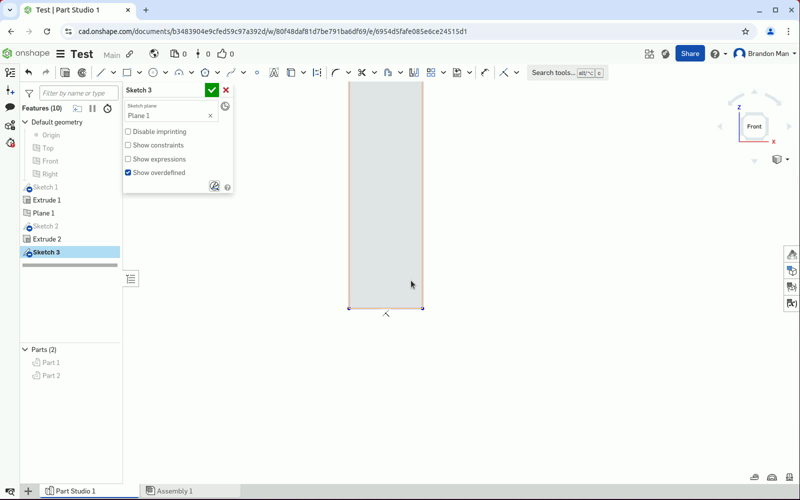
scroll(-6)
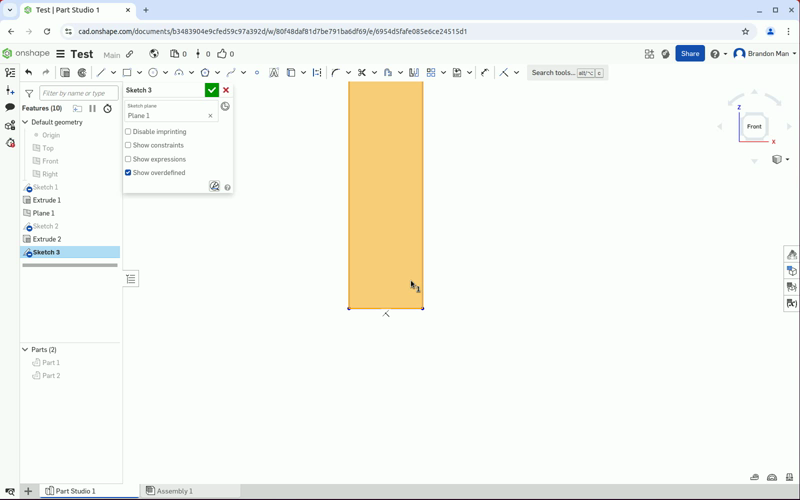
scroll(-6)
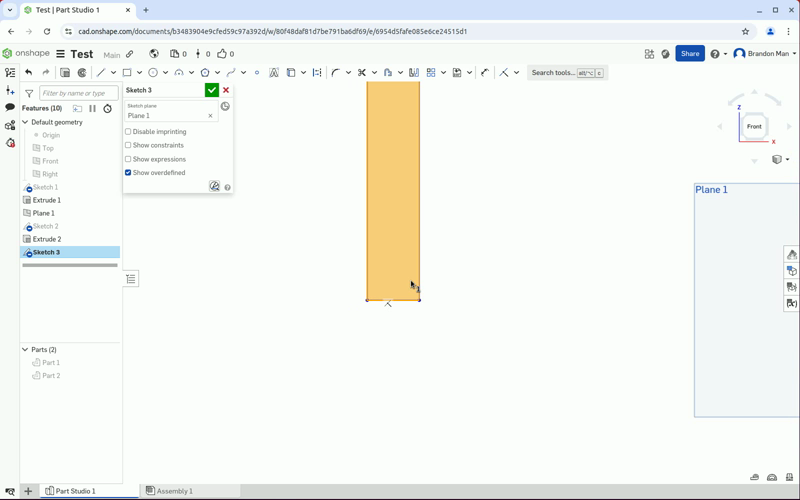
scroll(-6)
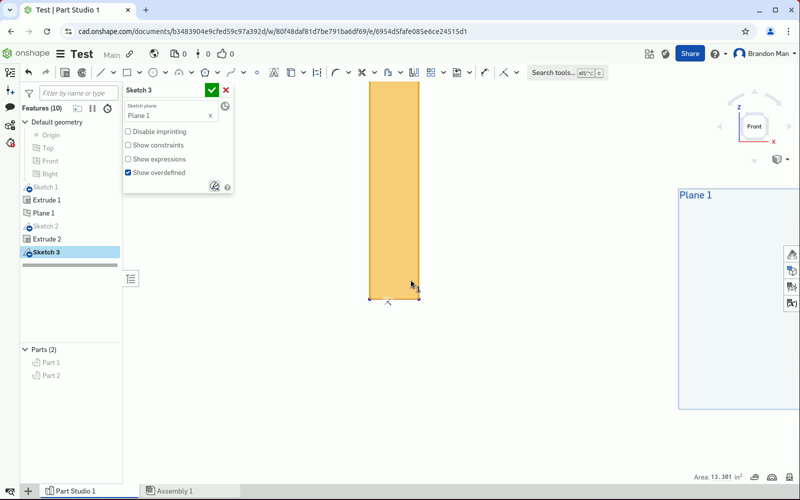
scroll(-6)
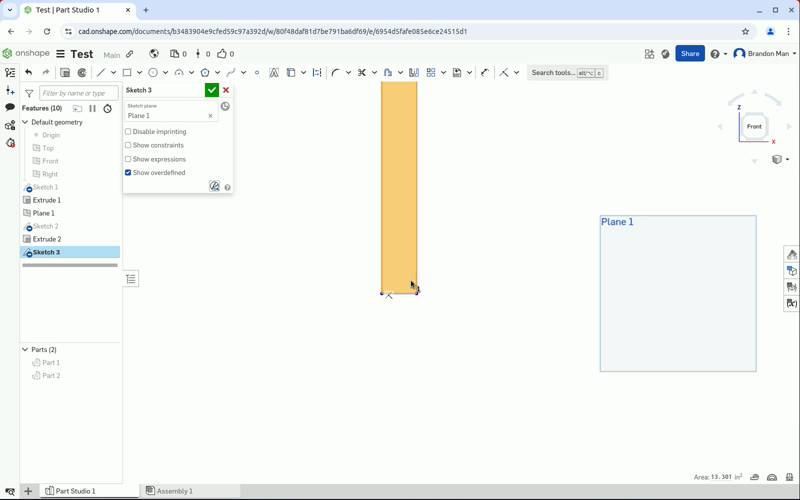
scroll(-6)
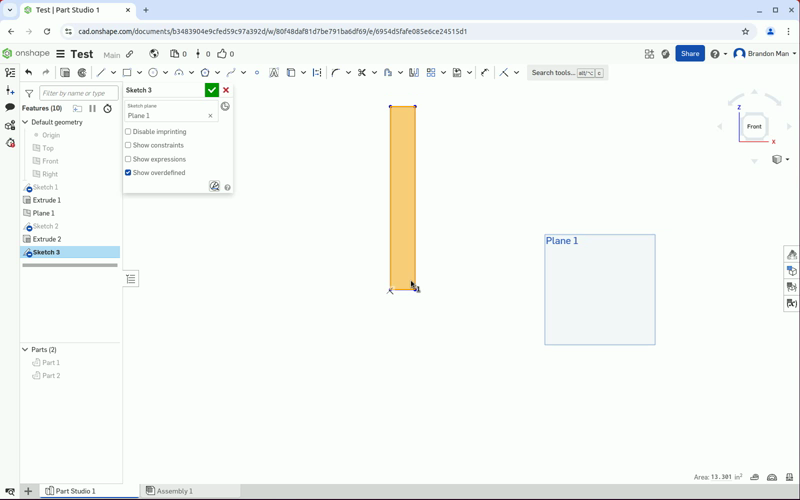
scroll(-6)
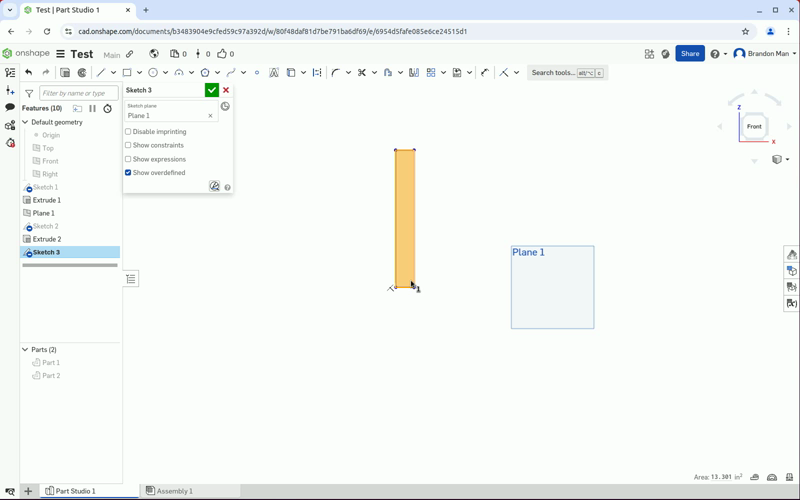
scroll(-6)
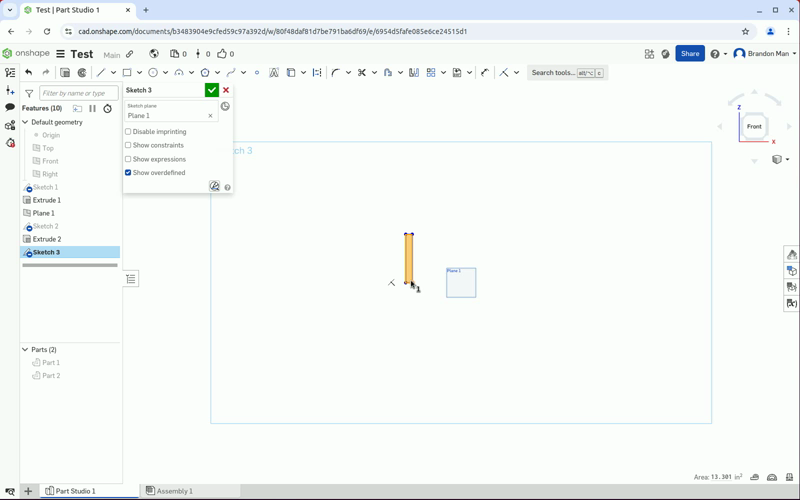
mouse_move(73, 352)
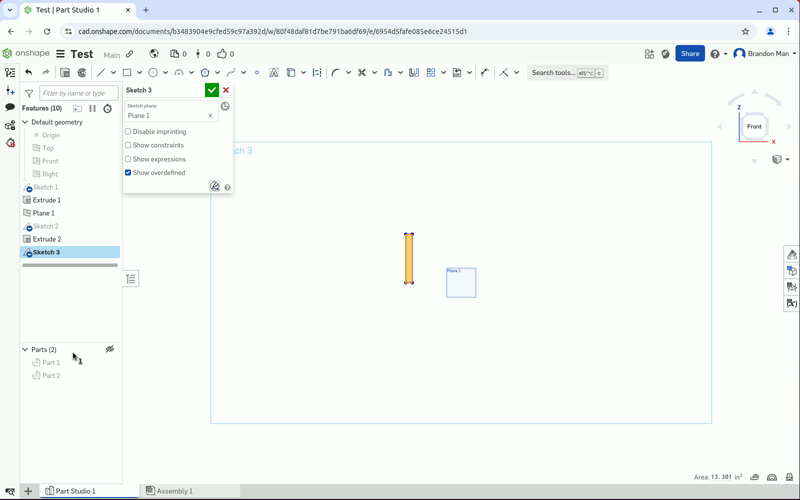
key(shift+y)
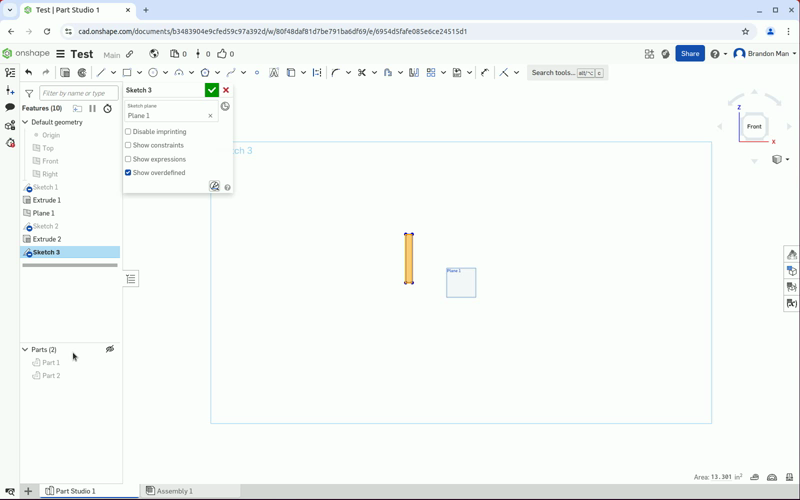
key(shift+e)
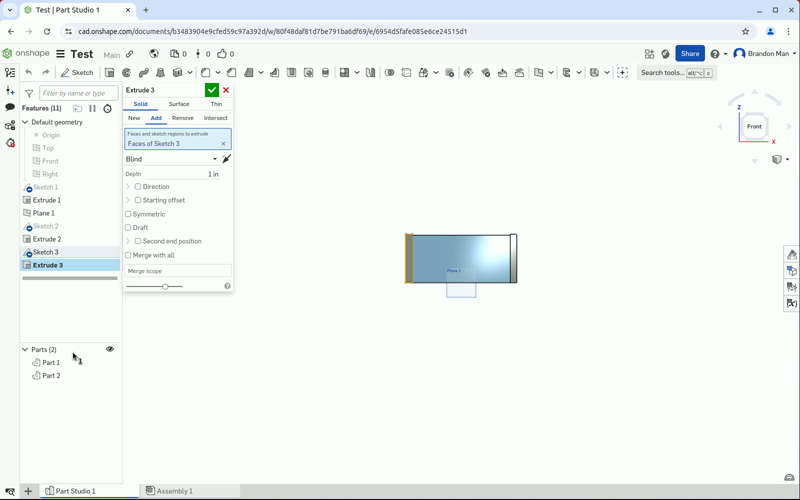
mouse_move(143, 106)
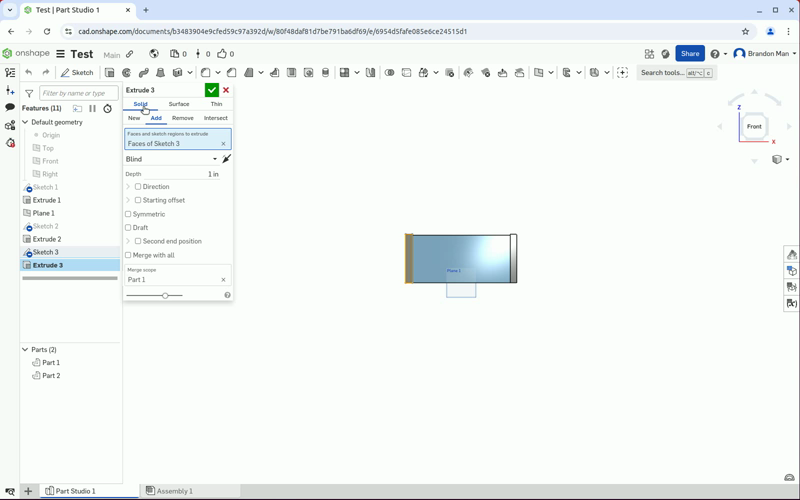
click(143, 106)
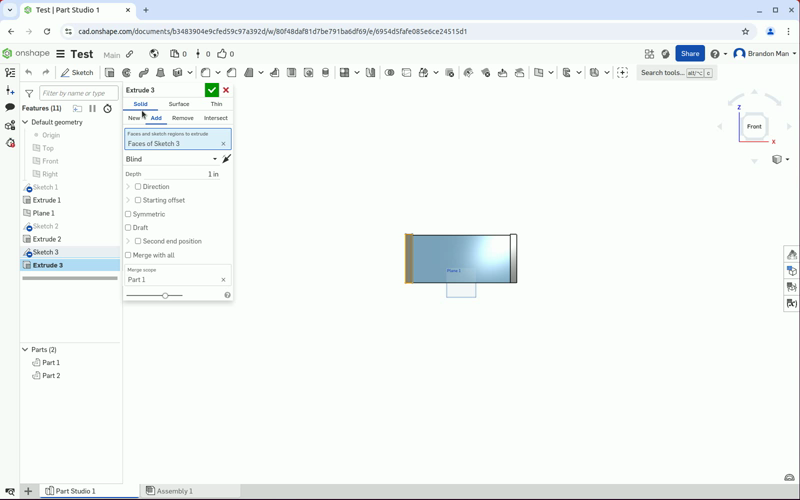
mouse_move(137, 120)
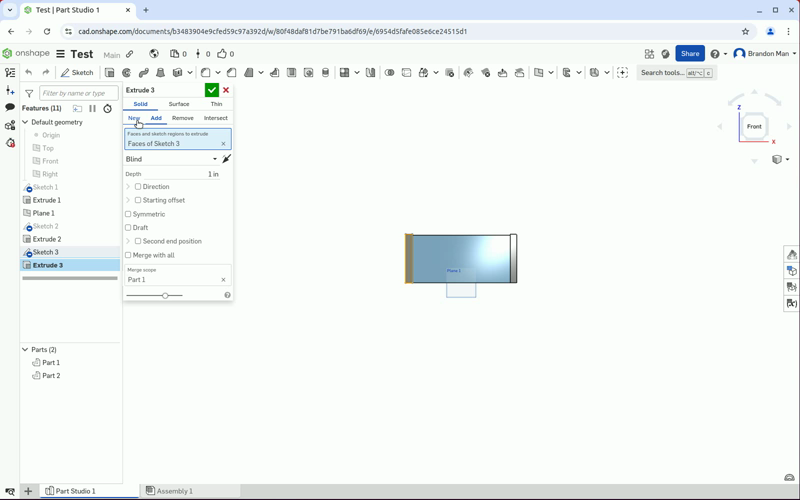
click(137, 120)
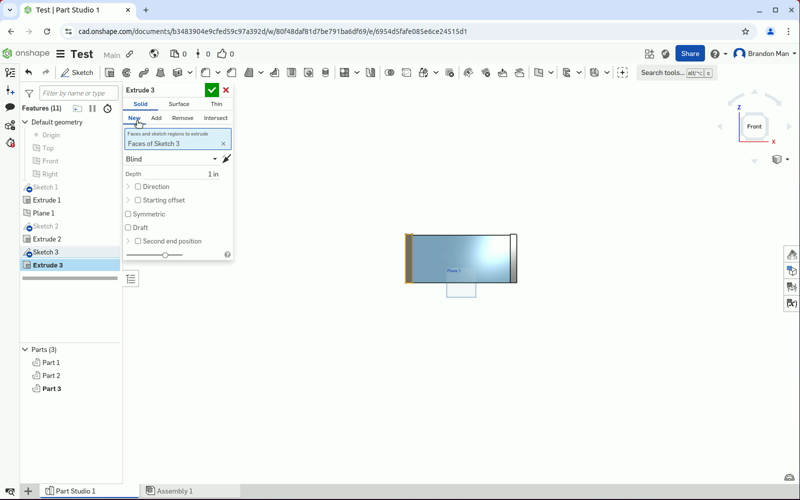
key(tab, 4)
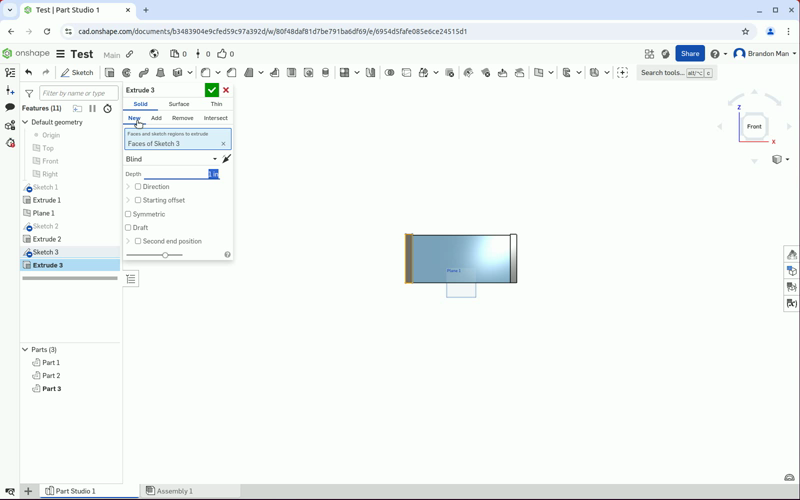
text(-24.312)
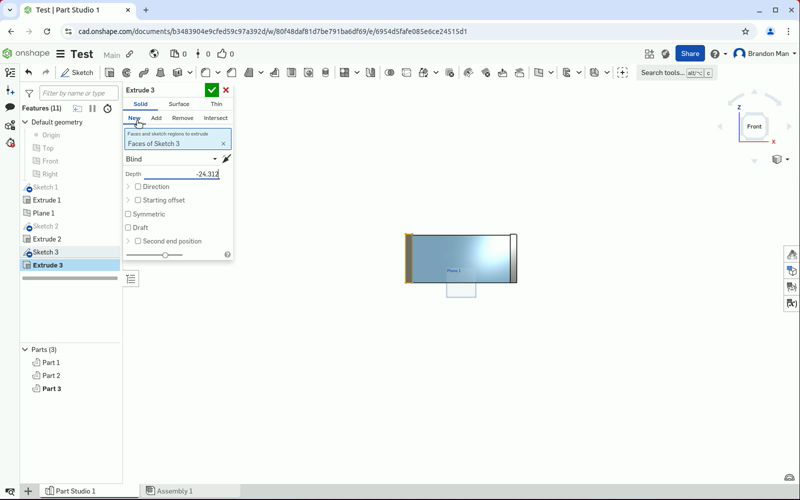
key(enter)
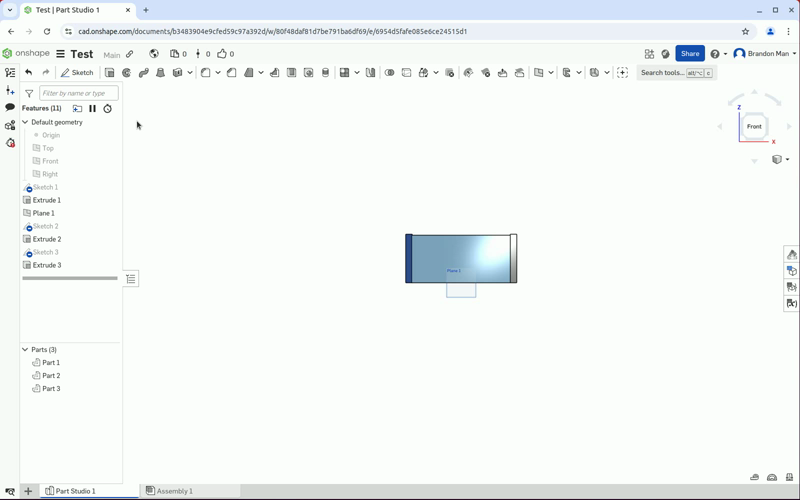
key(shift+h)
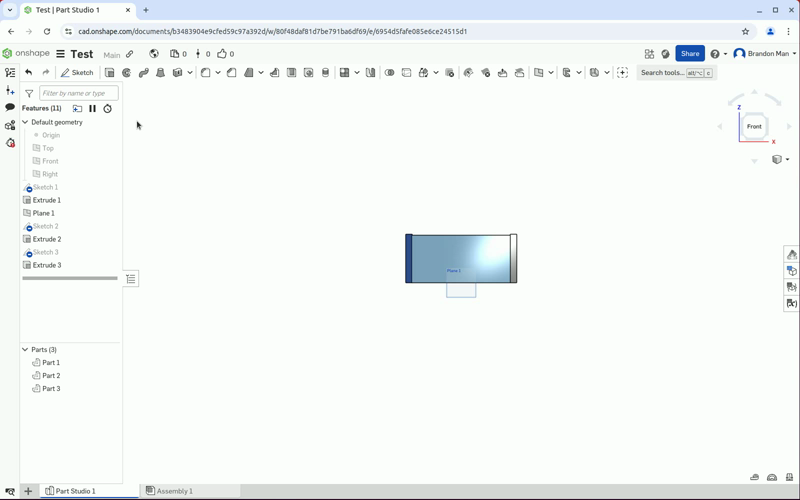
key(shift+h)
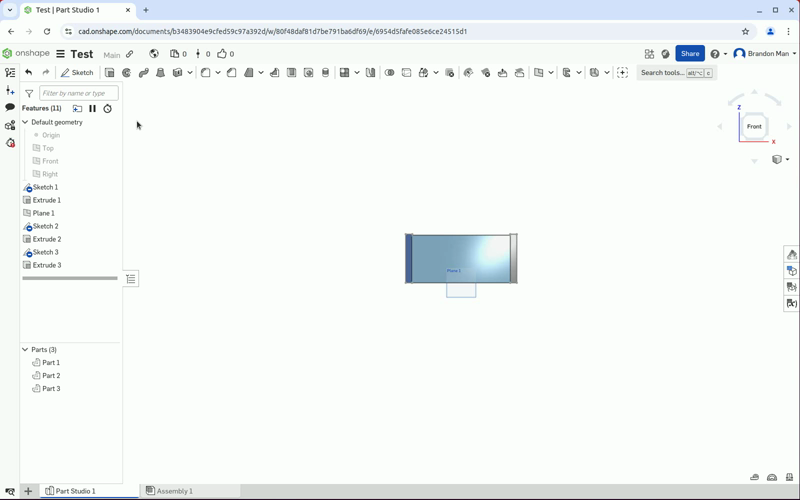
key(shift+7)
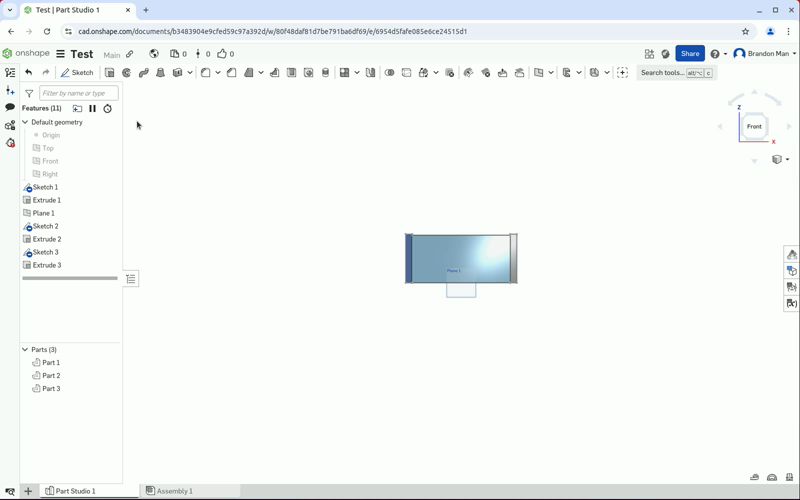
key(left, 2)
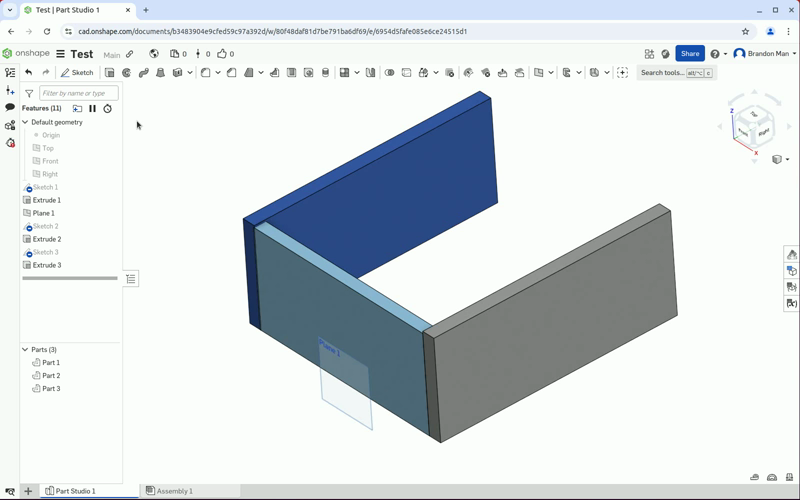
key(down, 2)
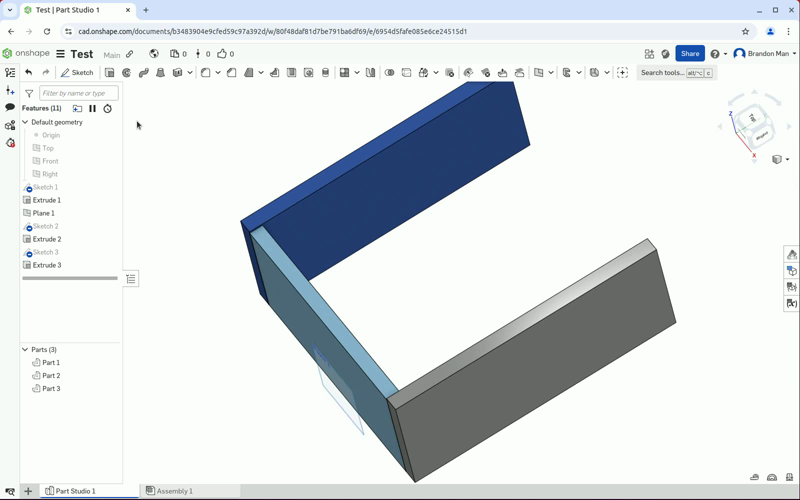
key(up, 2)
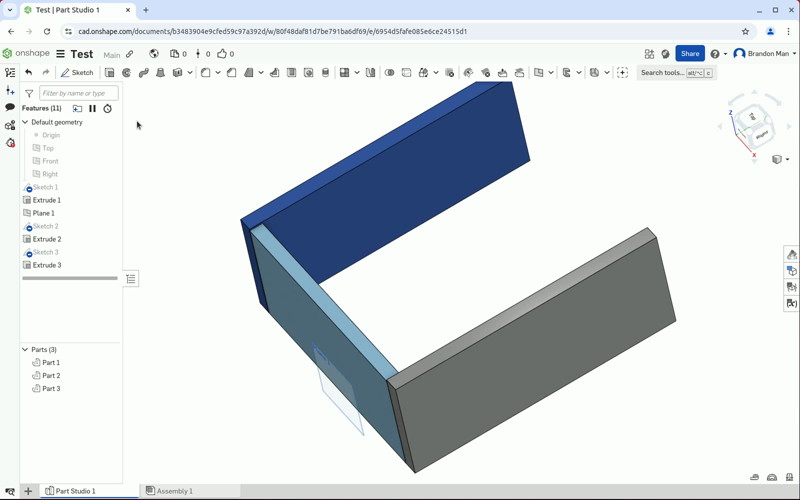
key(right, 2)
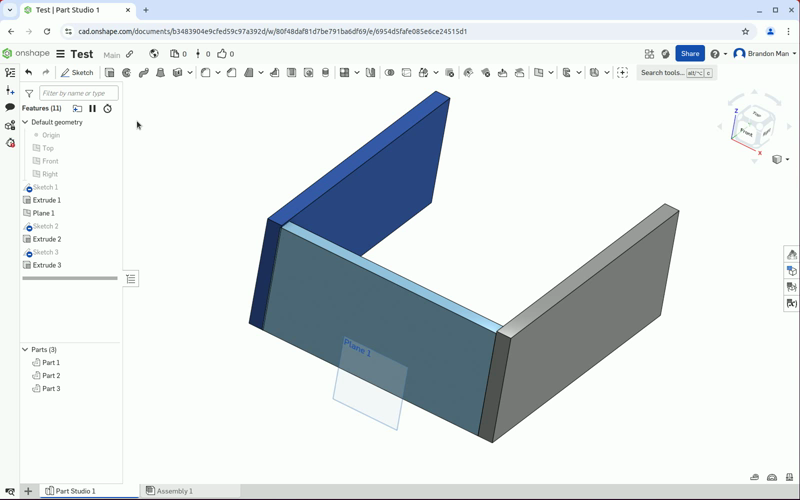
mouse_move(73, 189)
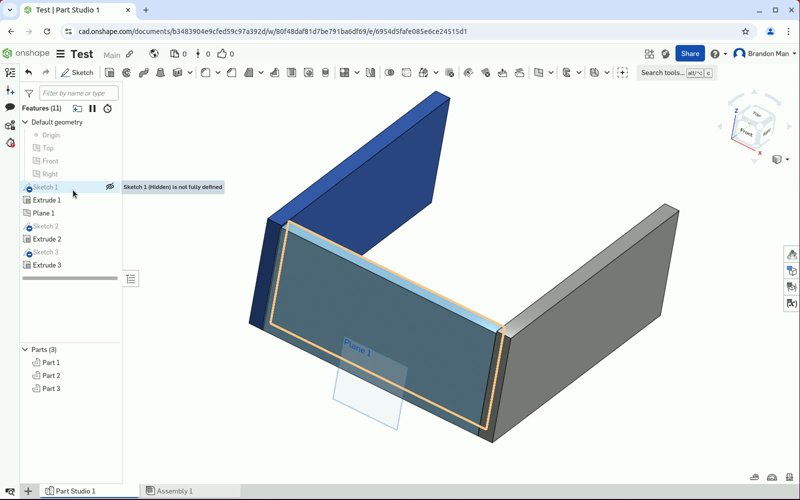
click(73, 189)